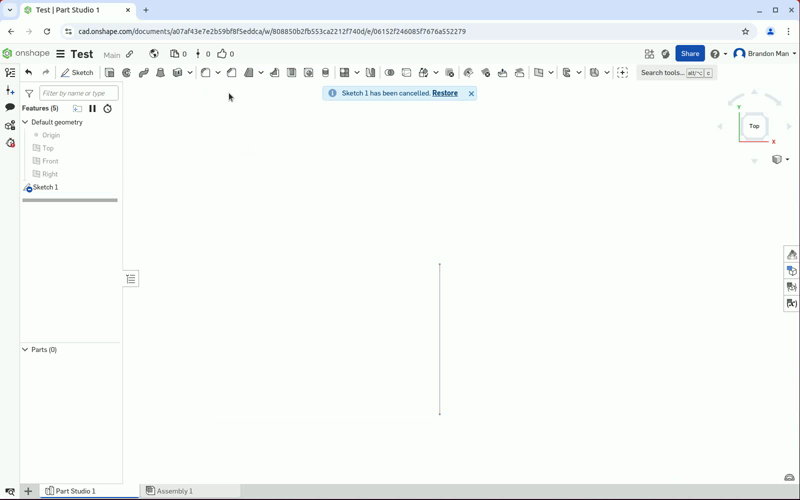
key(shift+h)
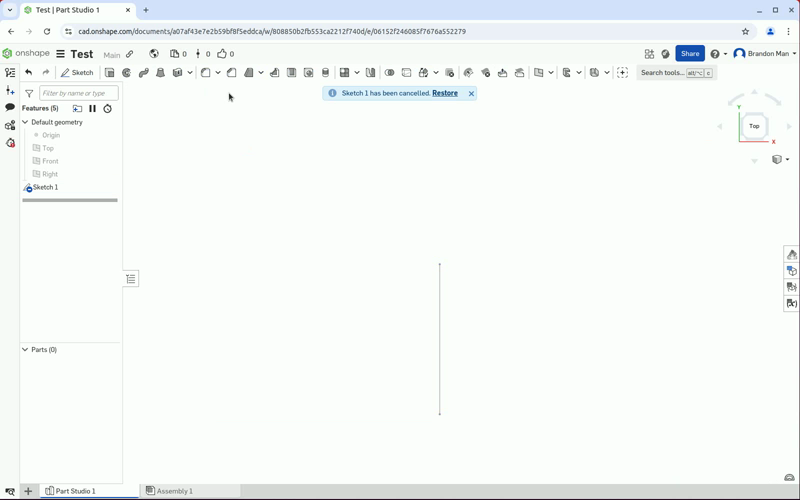
key(shift+s)
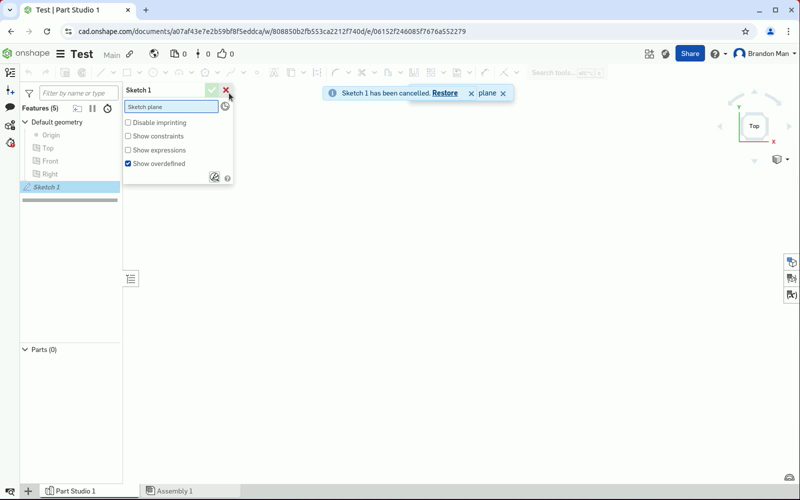
mouse_move(73, 150)
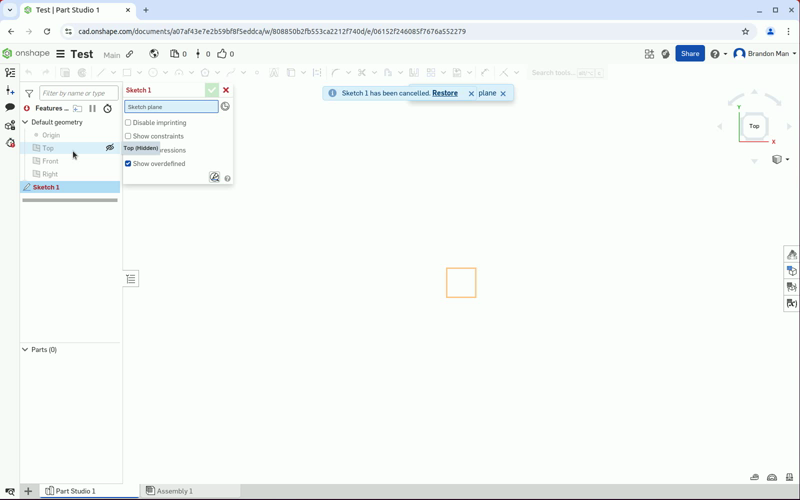
click(73, 150)
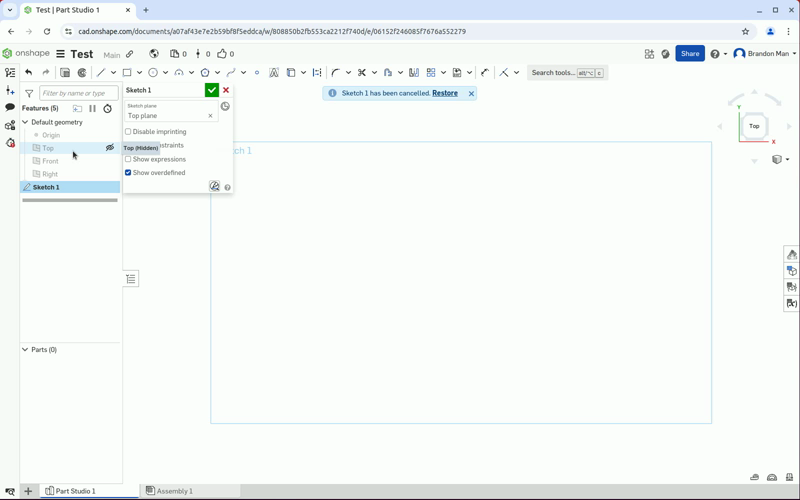
mouse_move(73, 352)
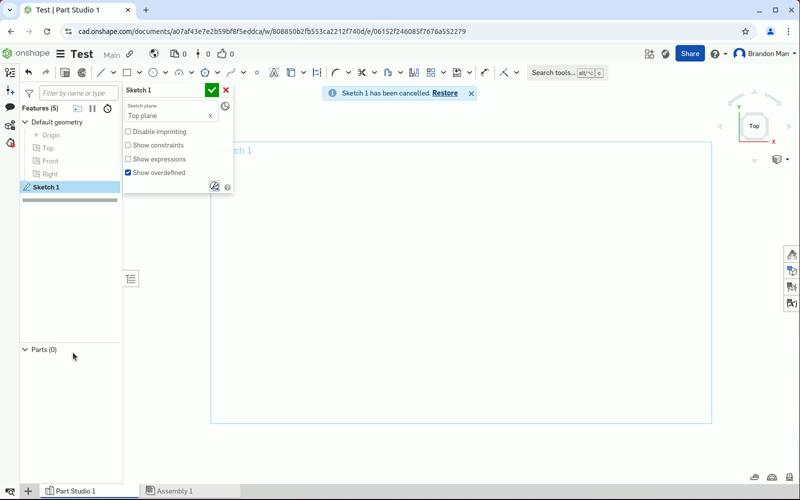
key(y)
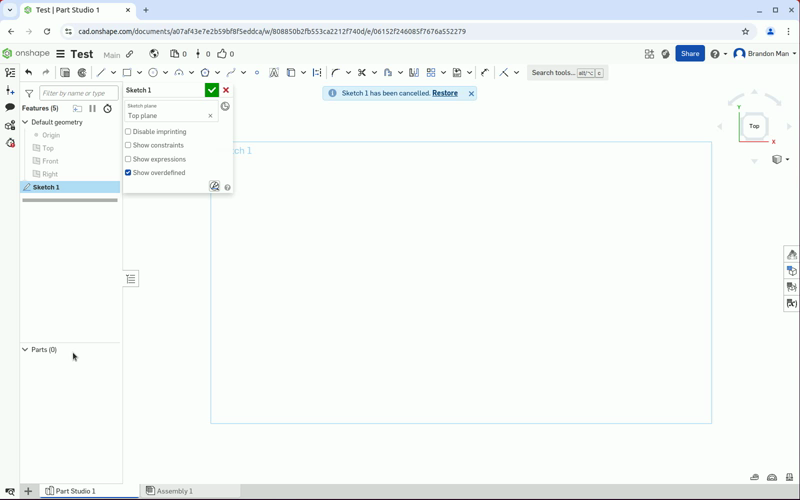
key(l)
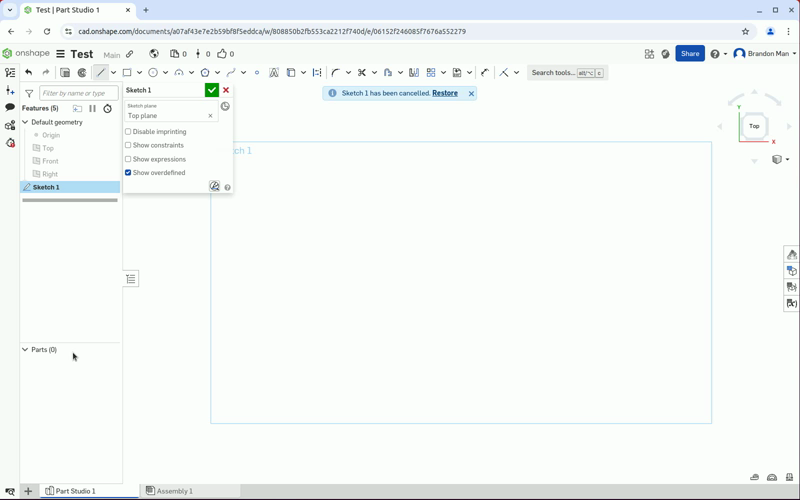
key_down(shift)
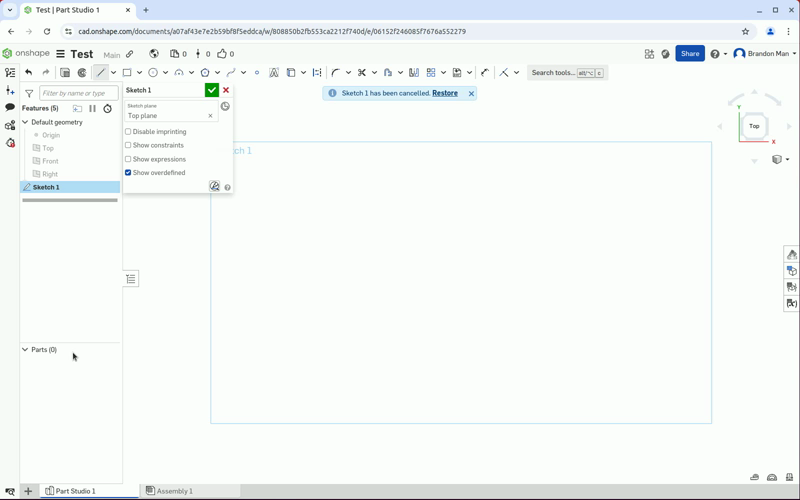
mouse_move(486, 282)
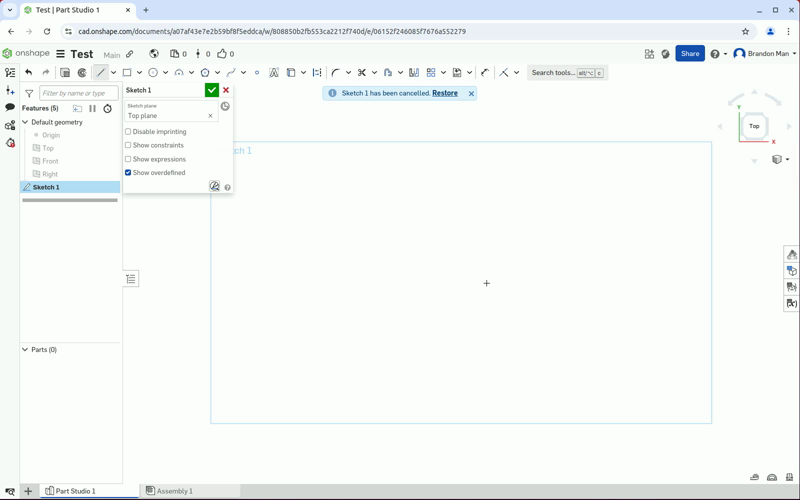
click(486, 282)
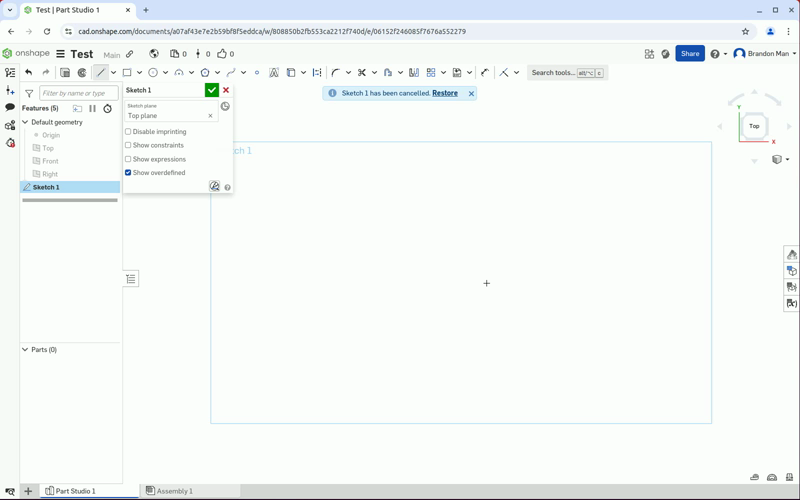
key_up(shift)
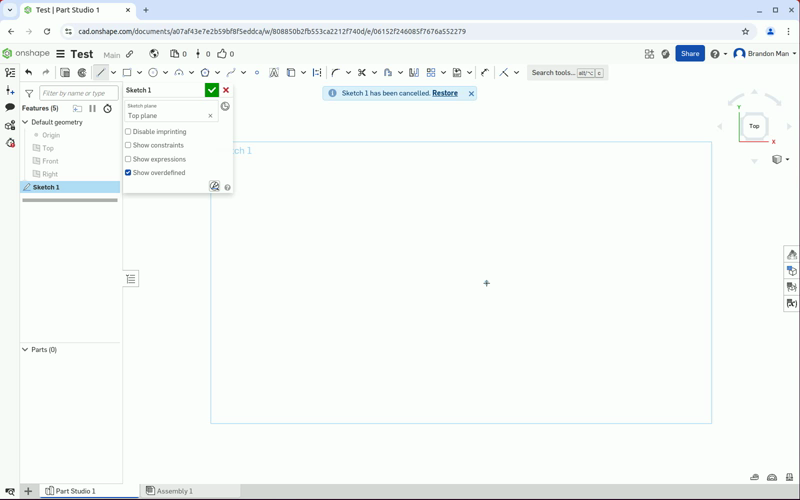
key_down(shift)
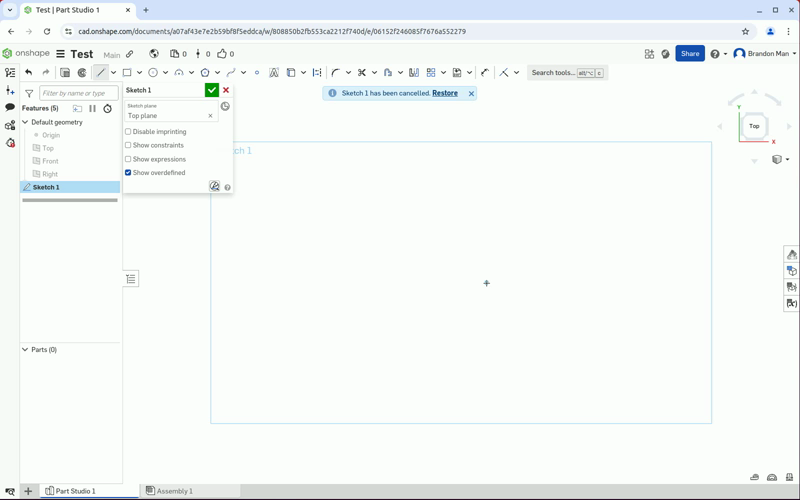
mouse_move(566, 282)
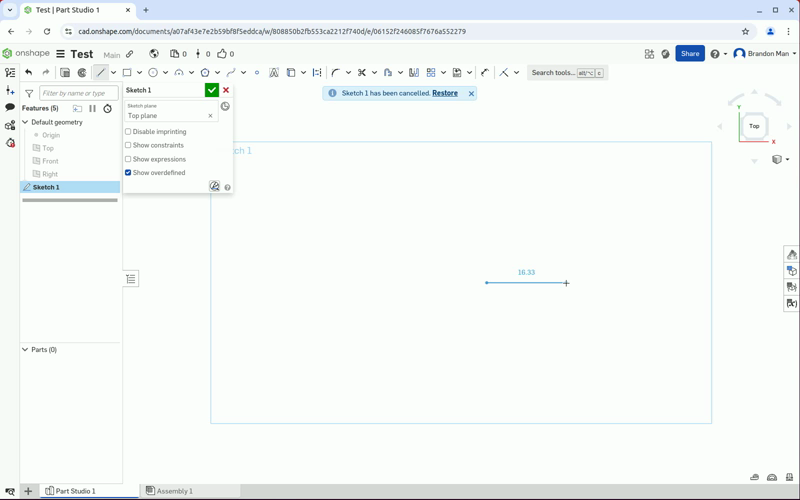
click(566, 282)
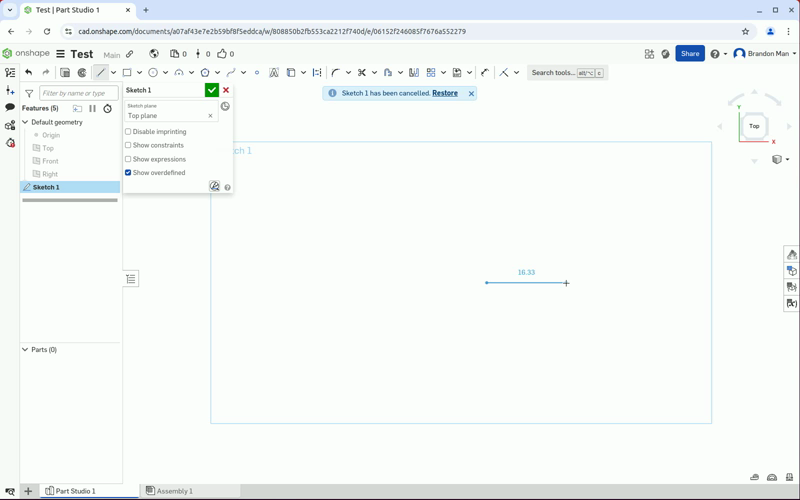
key_up(shift)
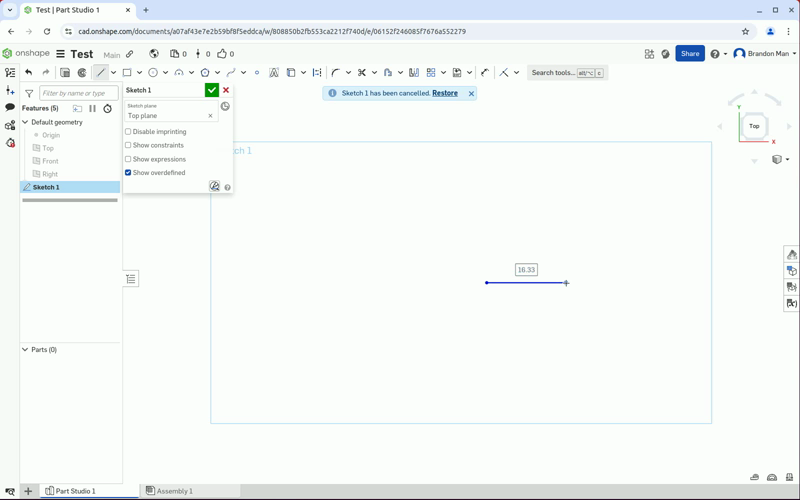
key(esc)
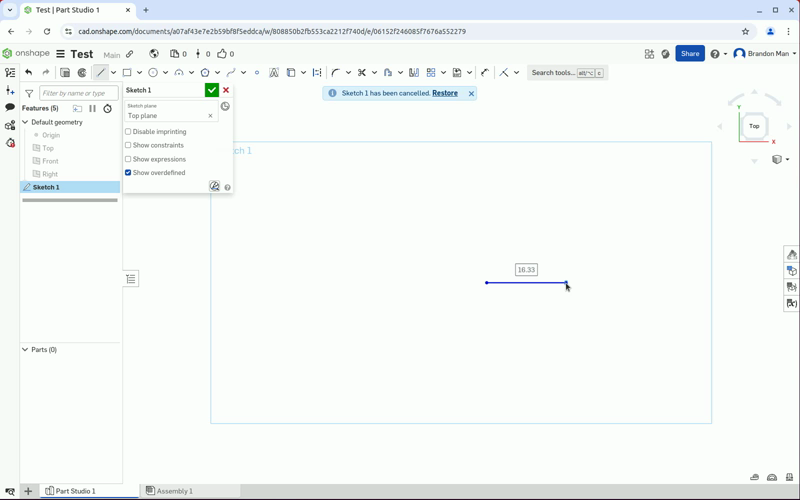
key(a)
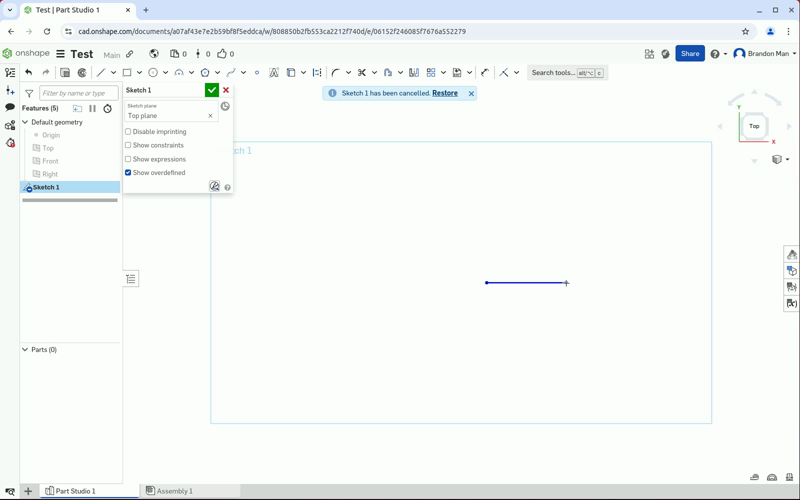
mouse_move(566, 282)
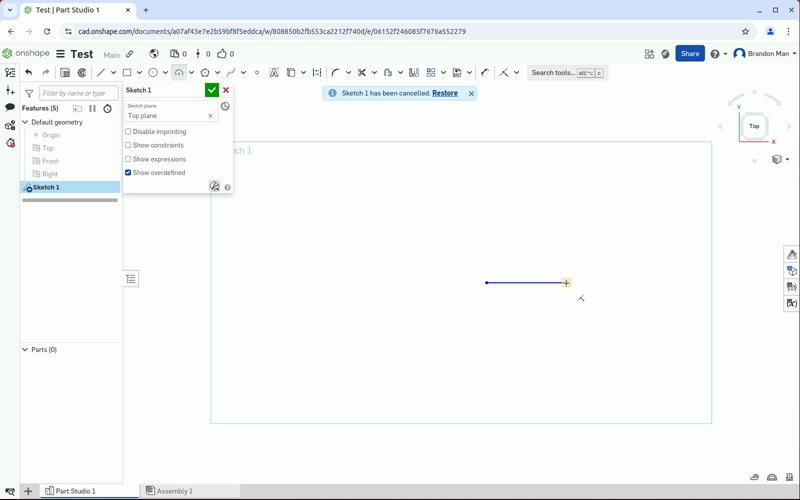
click(566, 282)
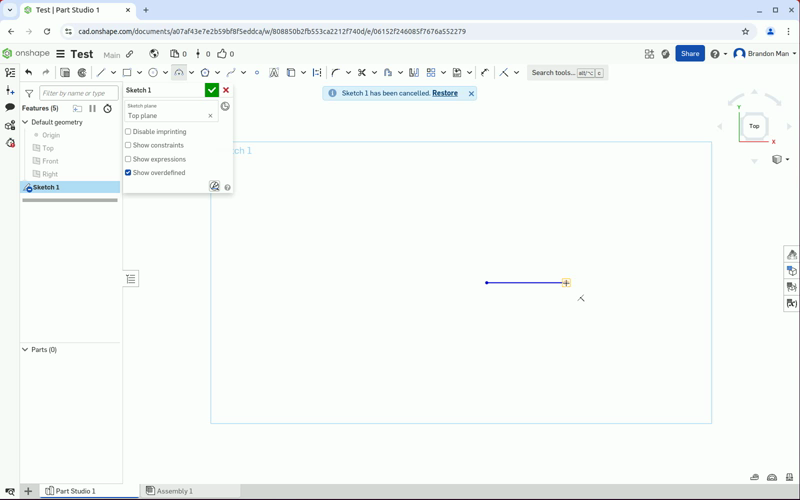
key_down(shift)
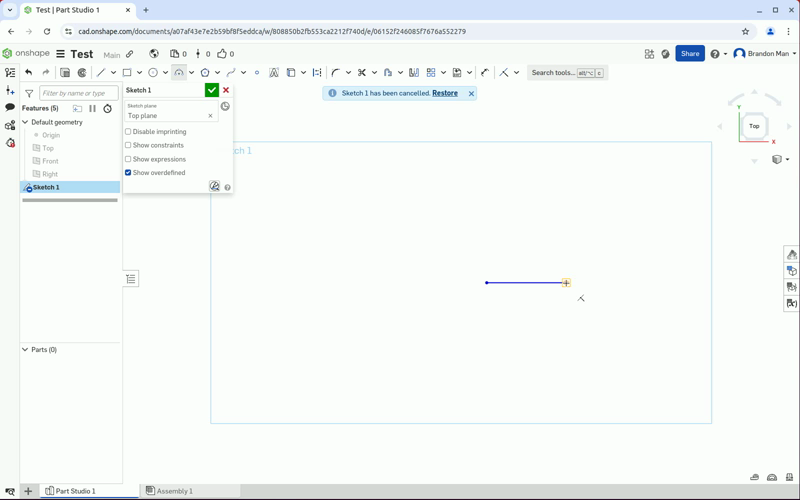
mouse_move(573, 275)
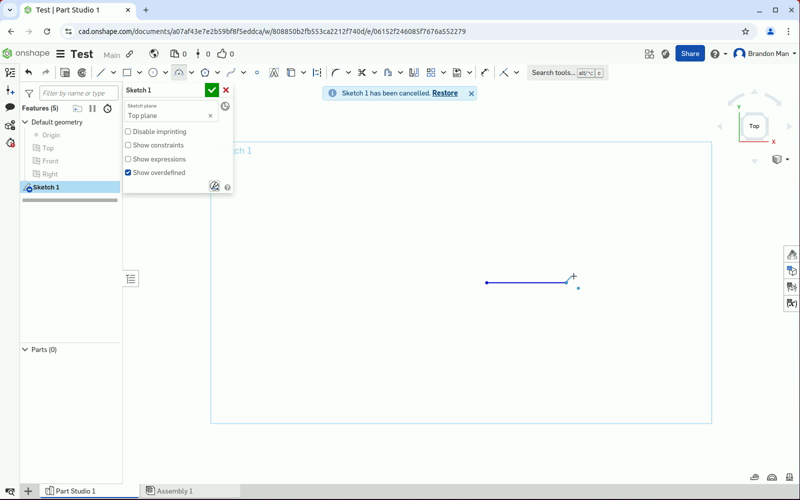
click(573, 275)
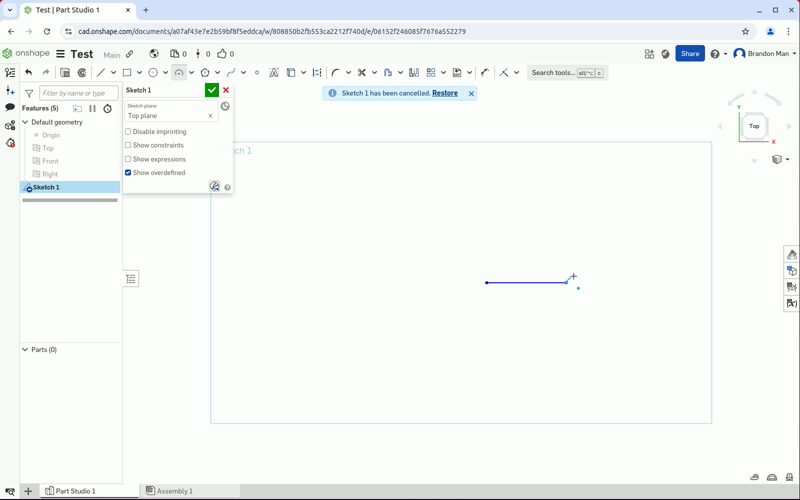
mouse_move(571, 280)
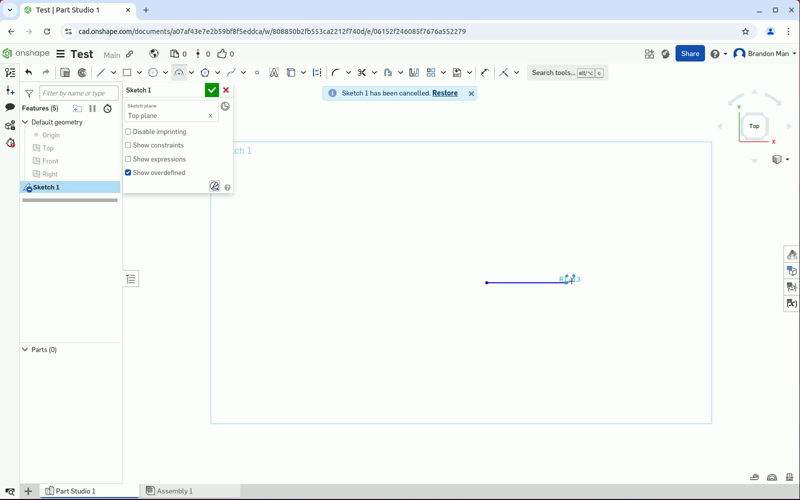
click(571, 280)
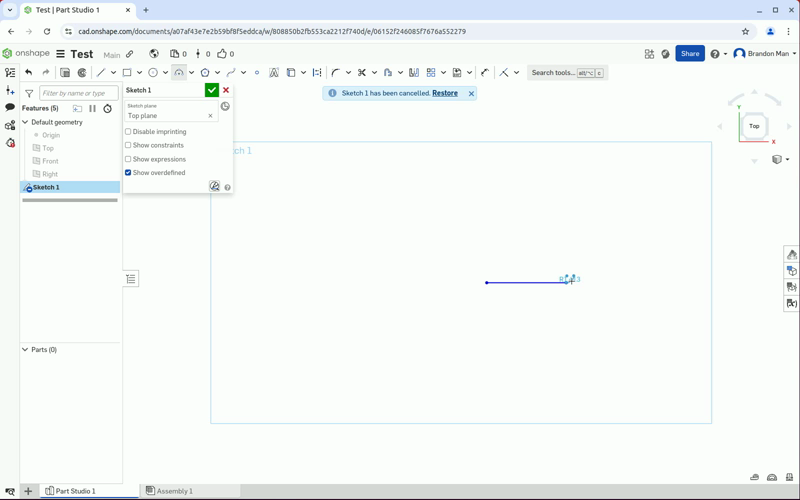
key_up(shift)
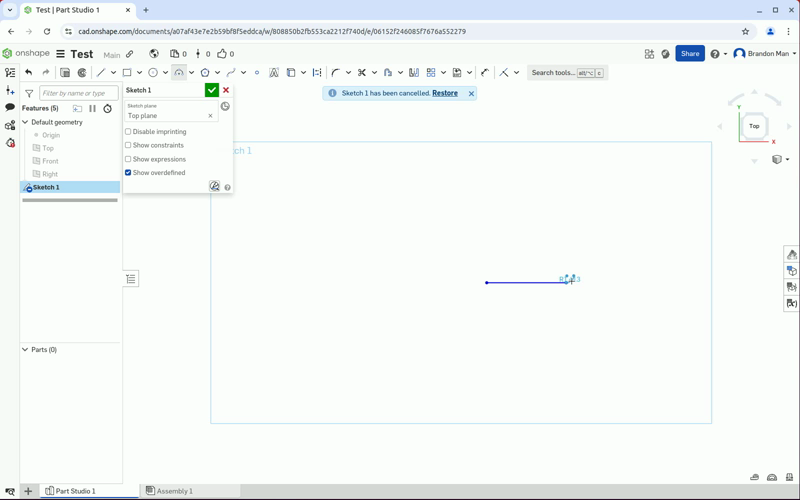
key(esc)
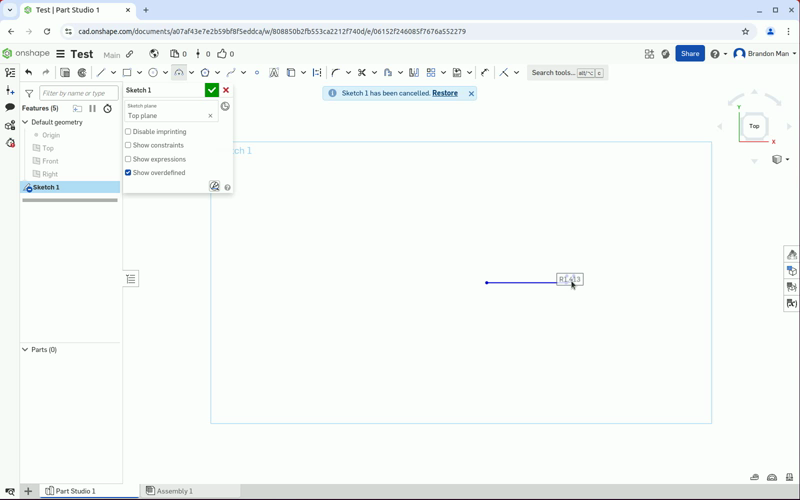
key(l)
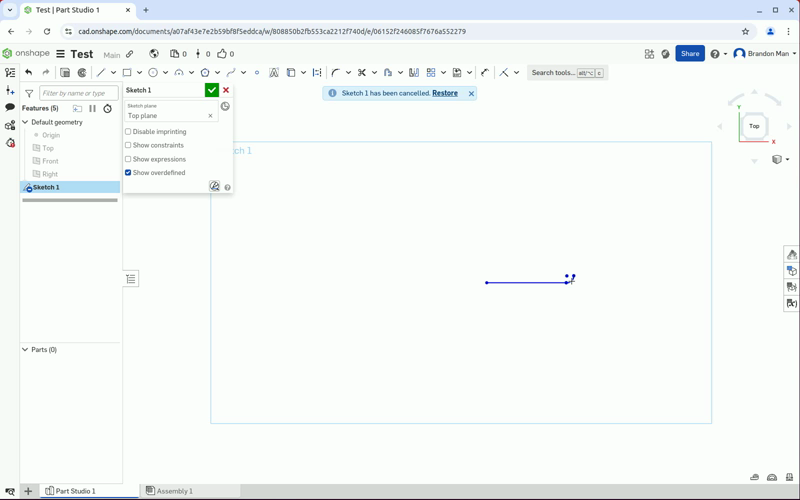
mouse_move(573, 275)
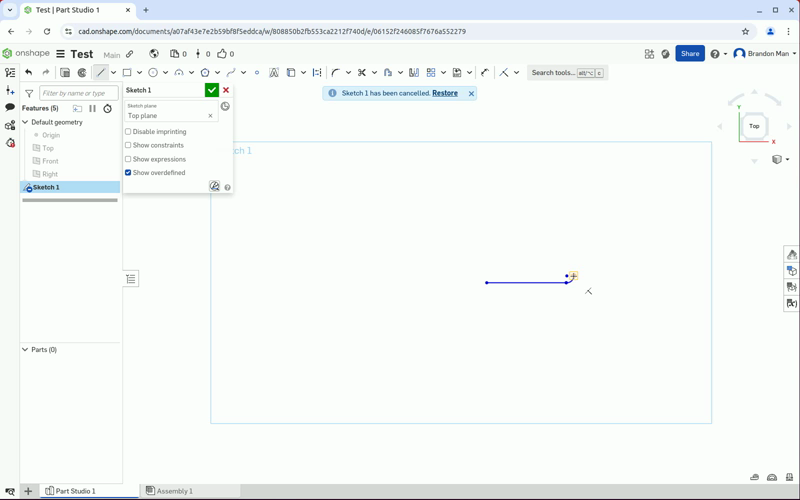
click(573, 275)
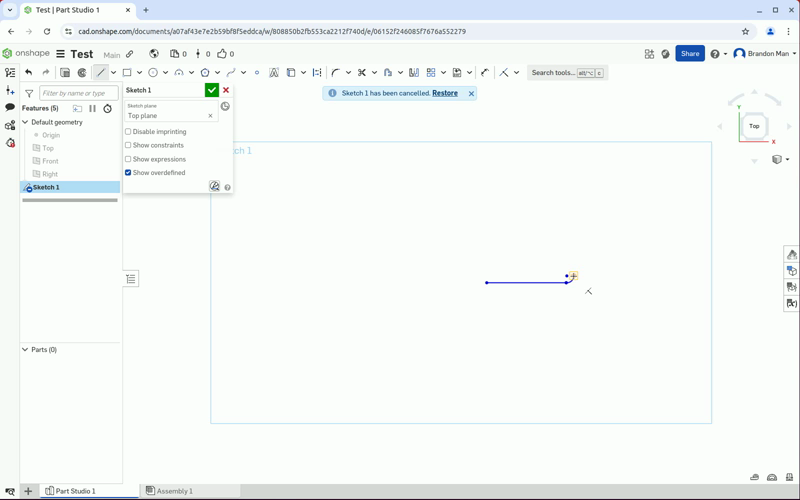
key_down(shift)
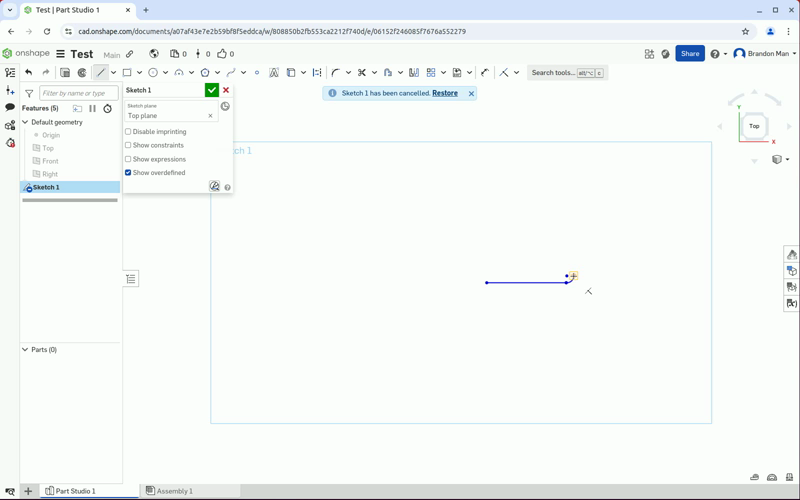
mouse_move(589, 275)
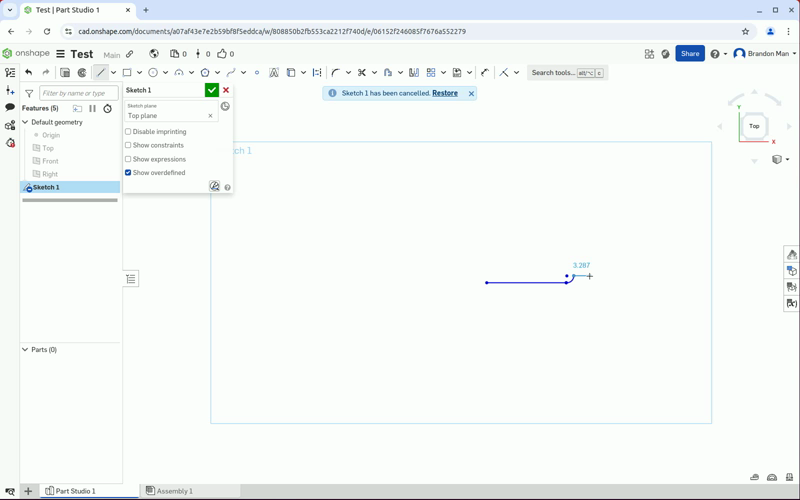
mouse_move(573, 240)
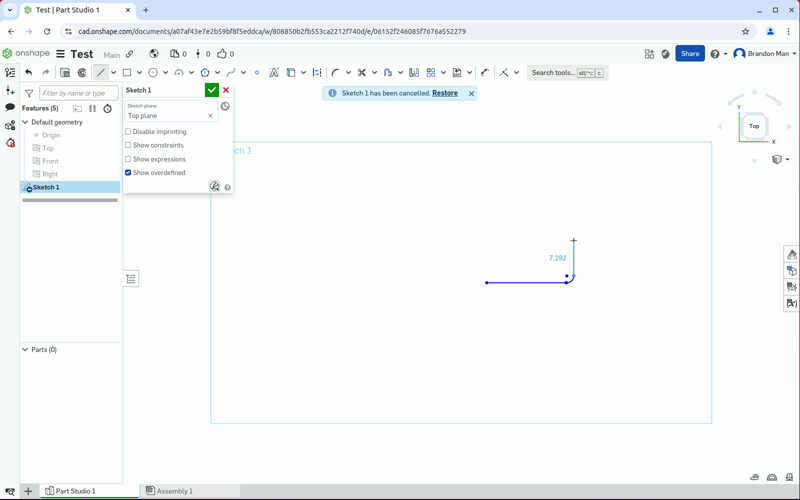
click(573, 240)
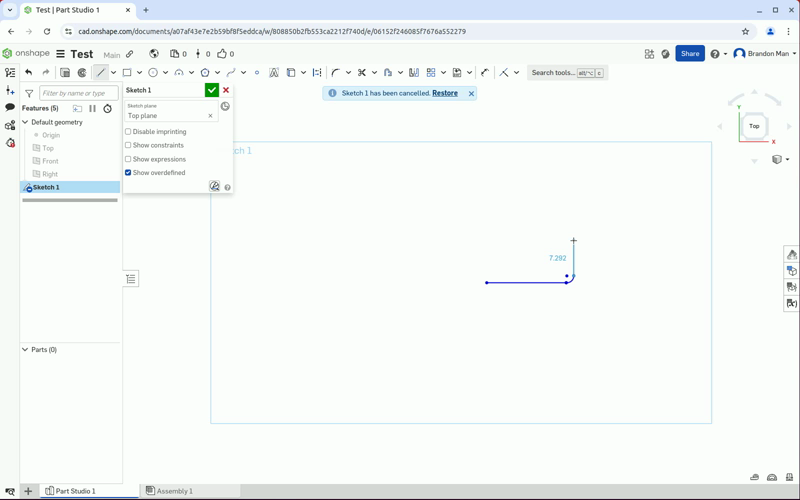
key_up(shift)
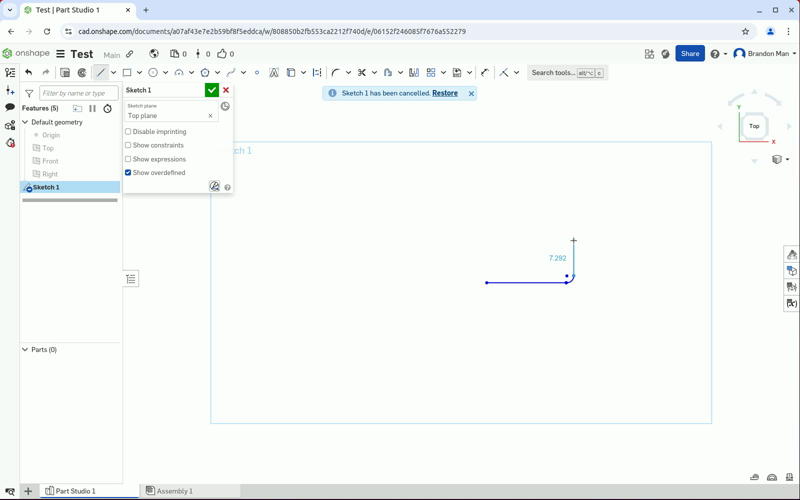
key(esc)
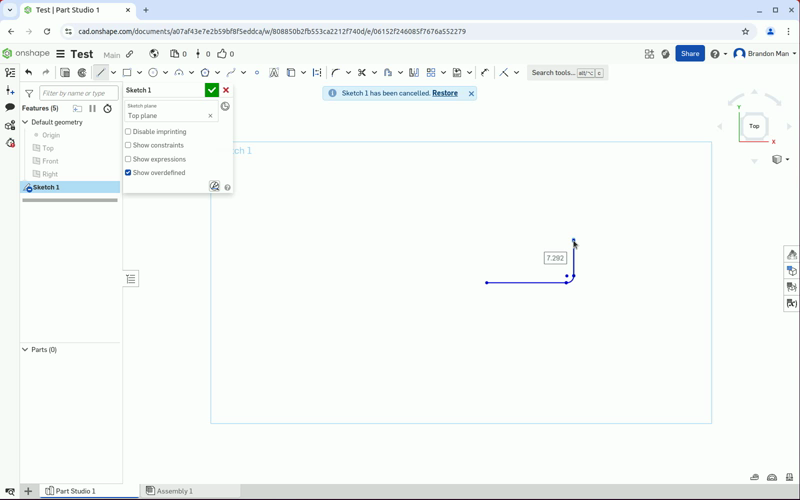
key(a)
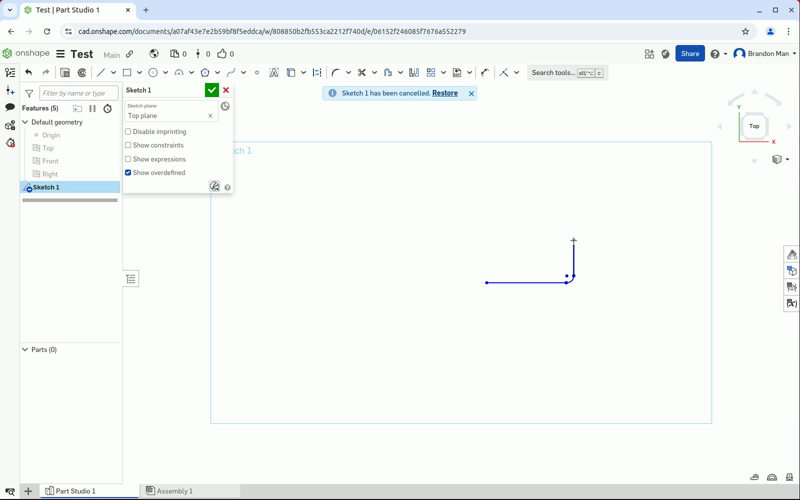
mouse_move(573, 240)
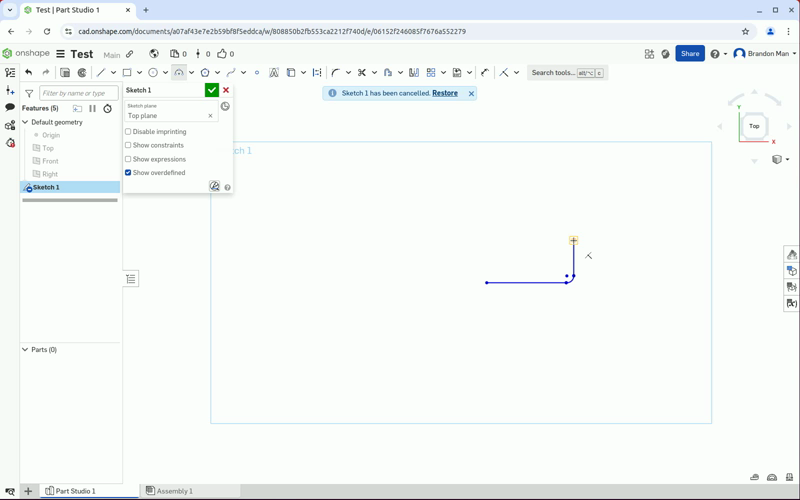
click(573, 240)
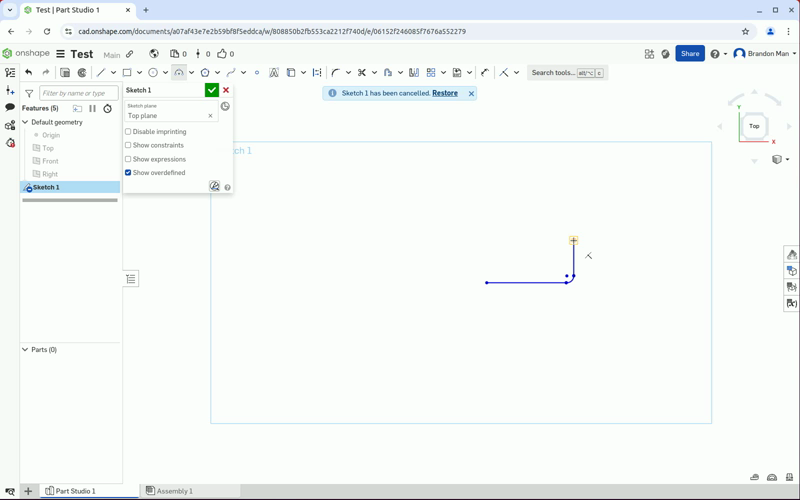
key_down(shift)
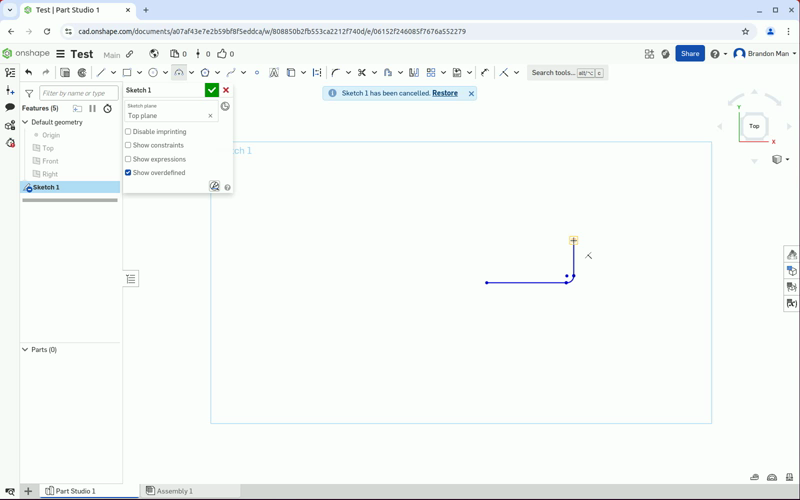
mouse_move(566, 232)
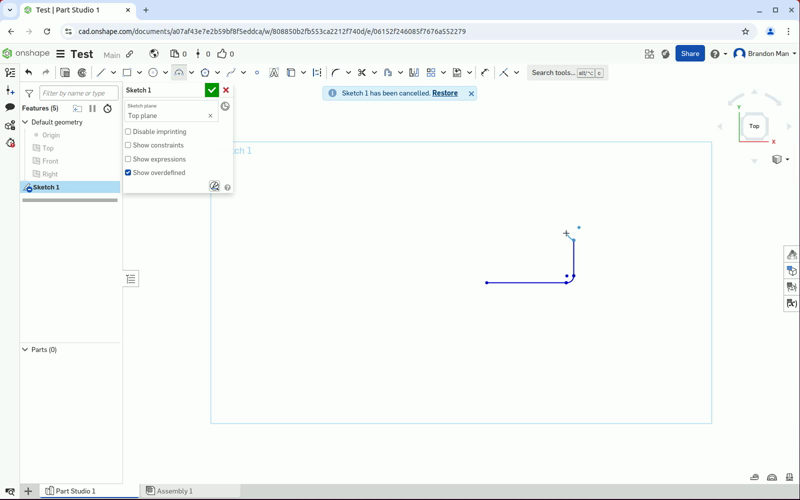
click(566, 232)
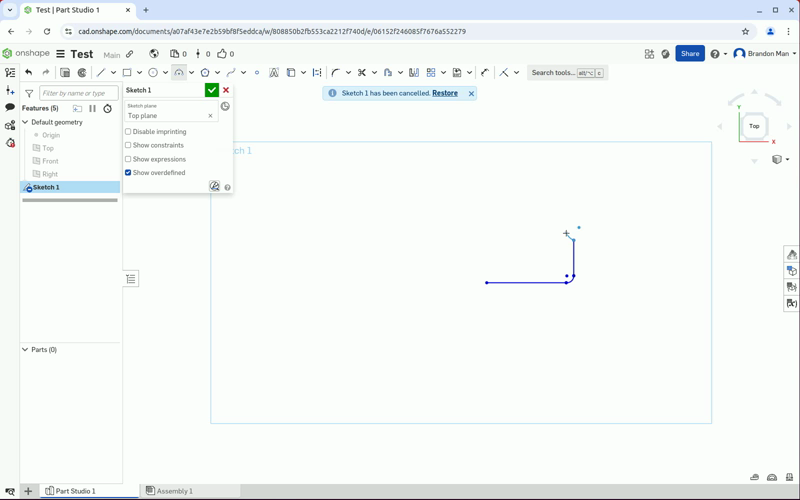
mouse_move(571, 234)
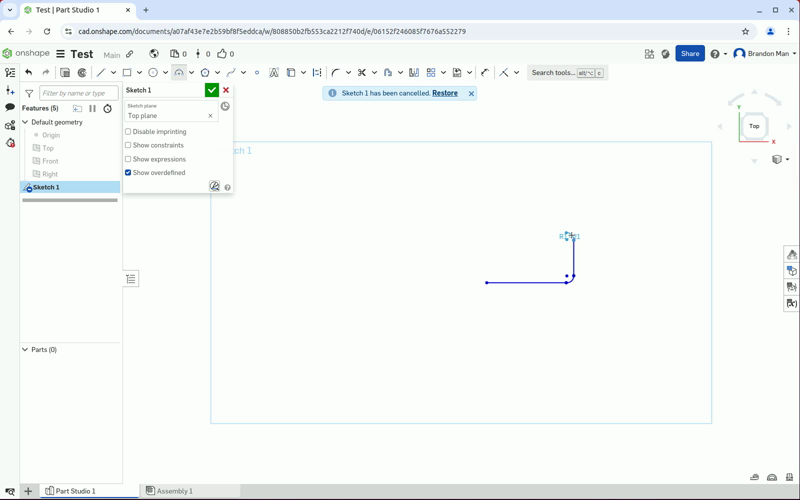
click(571, 234)
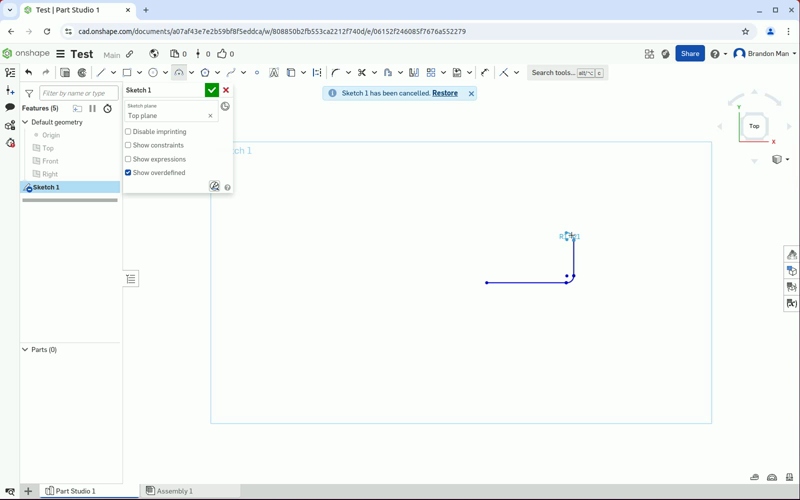
key_up(shift)
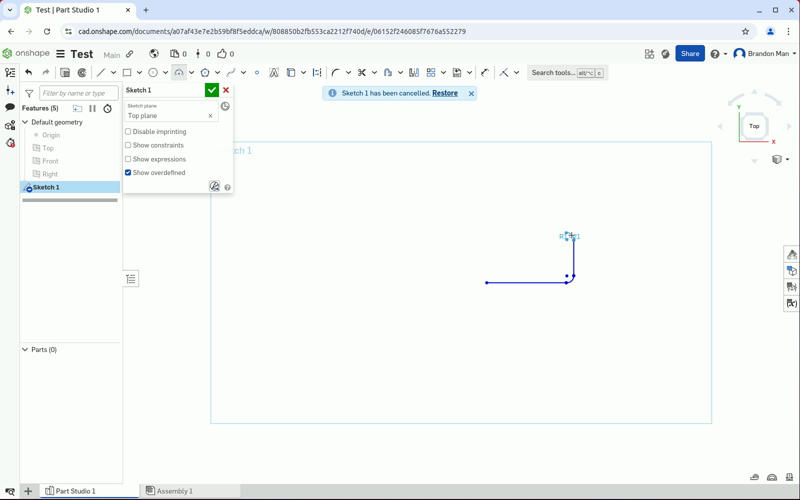
key(esc)
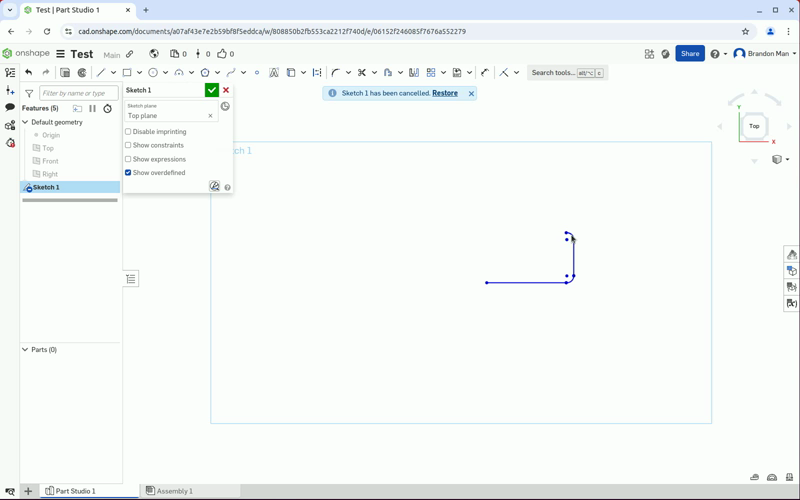
key(l)
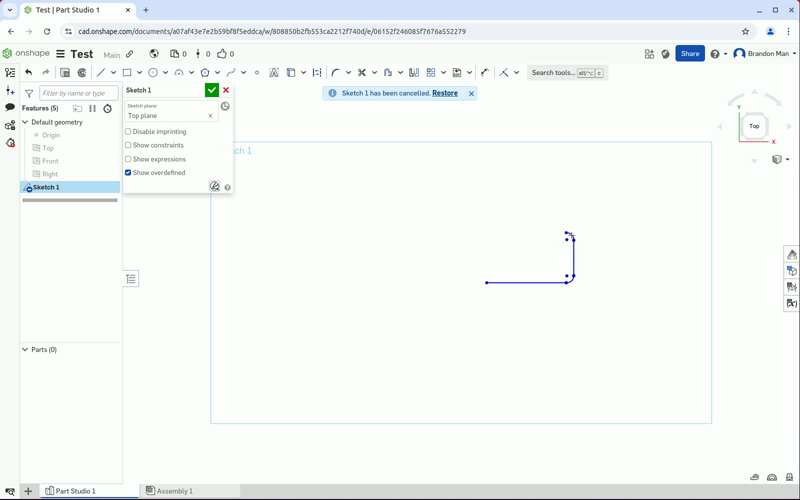
mouse_move(566, 232)
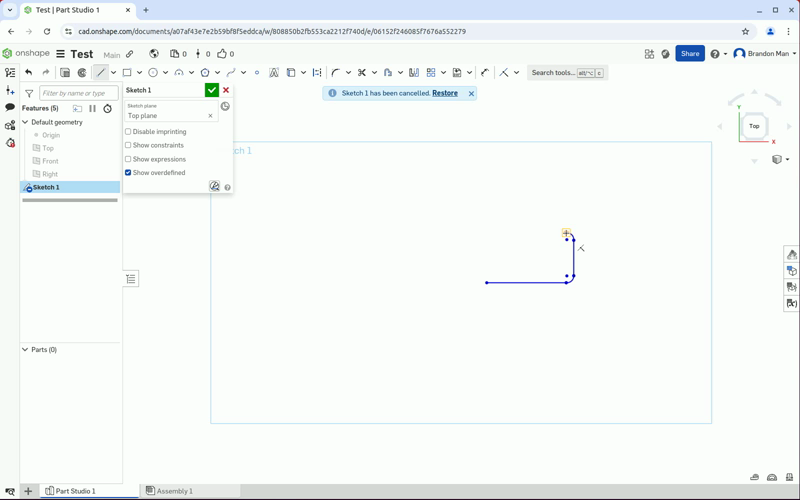
click(566, 232)
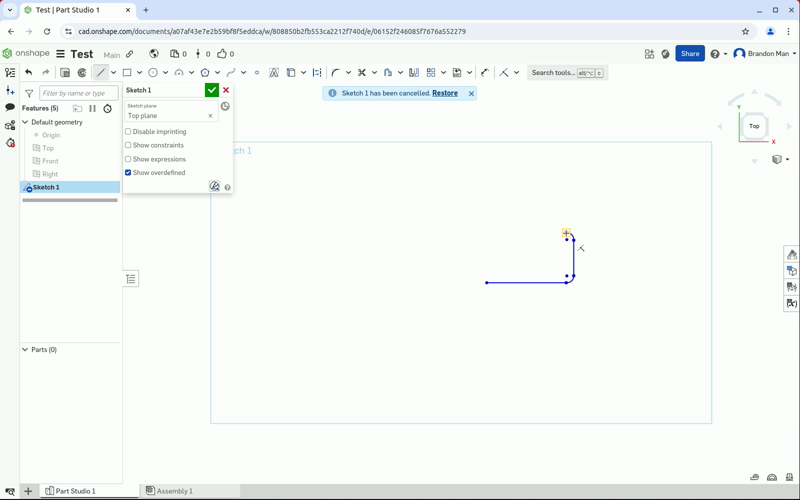
key_down(shift)
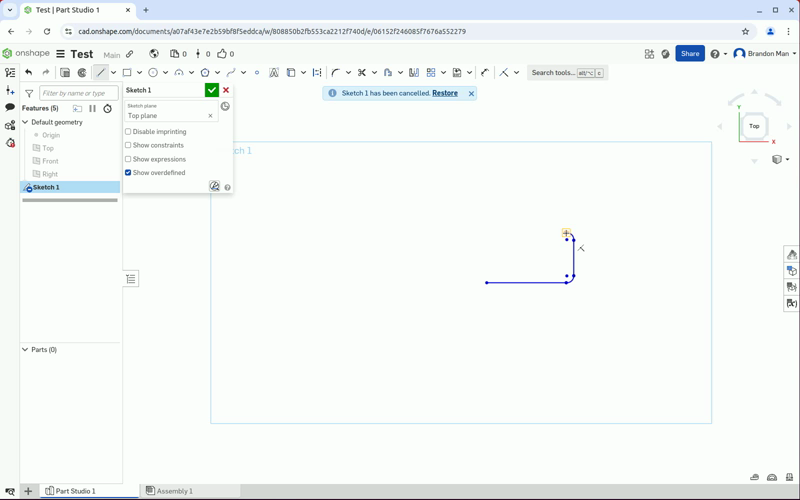
mouse_move(486, 232)
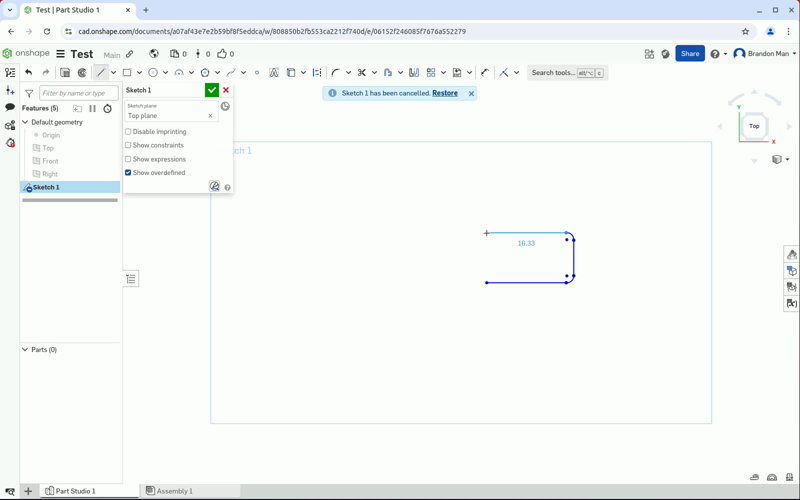
click(486, 232)
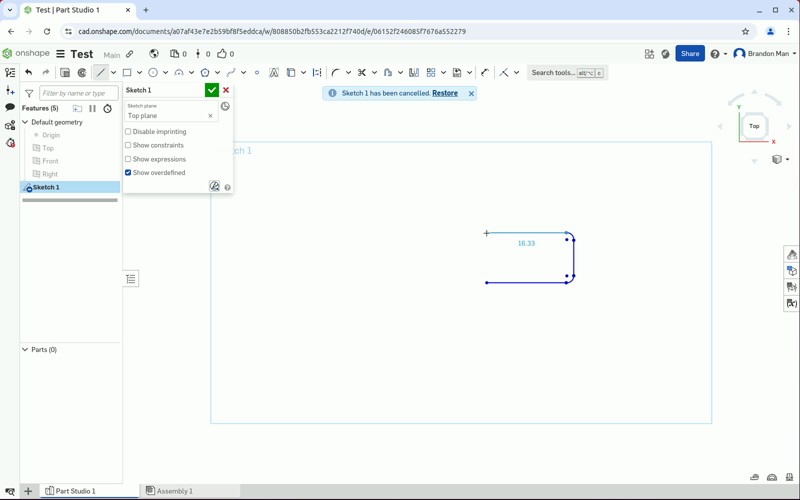
key_up(shift)
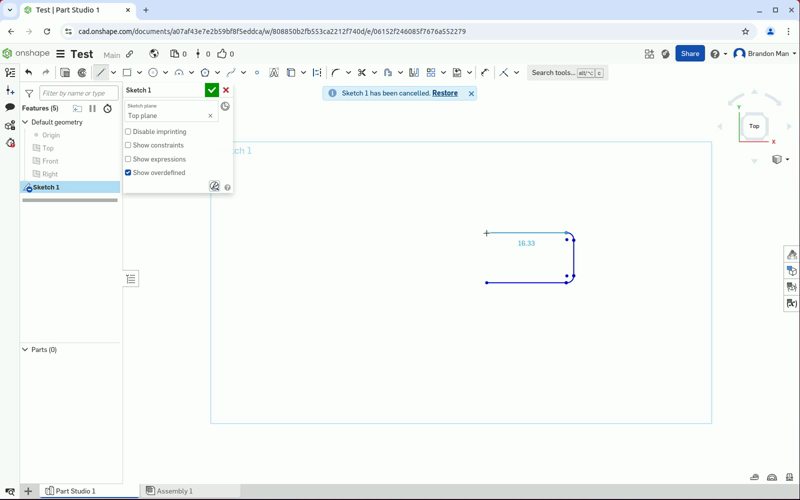
key(esc)
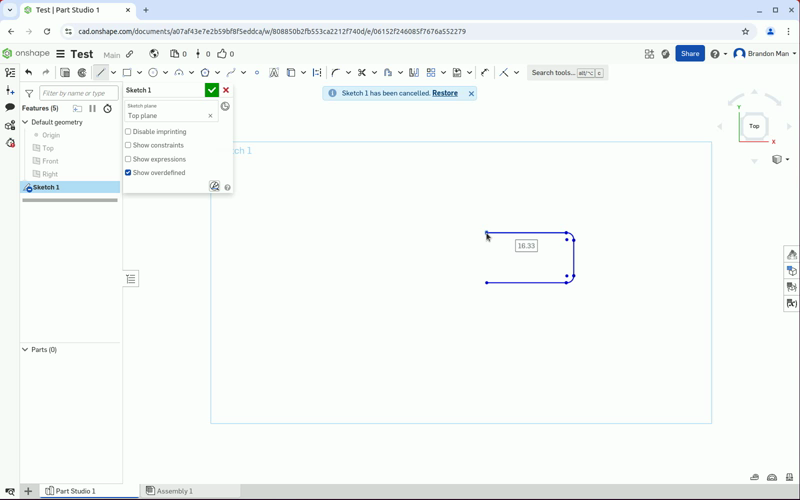
key(a)
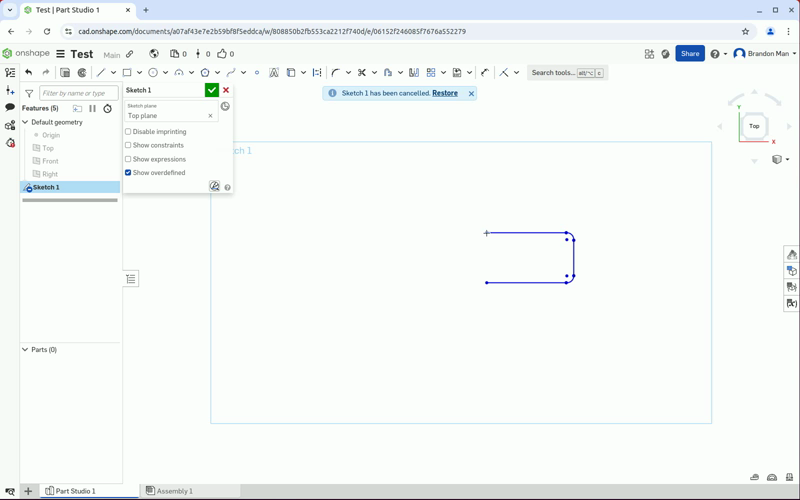
mouse_move(486, 232)
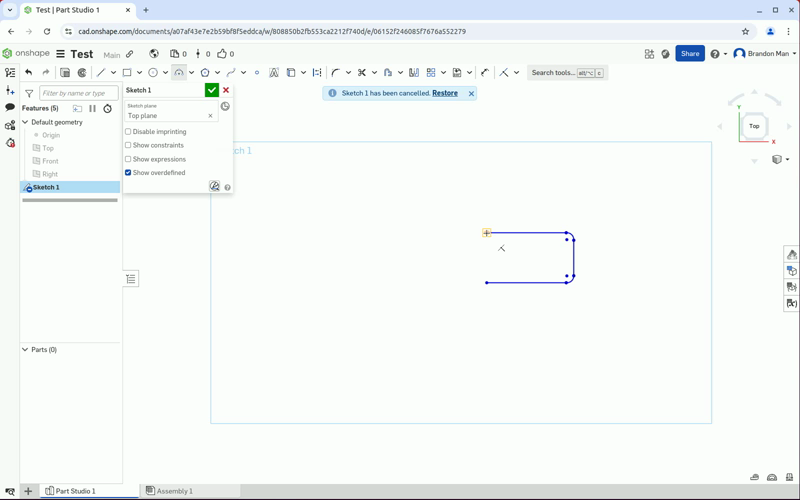
click(486, 232)
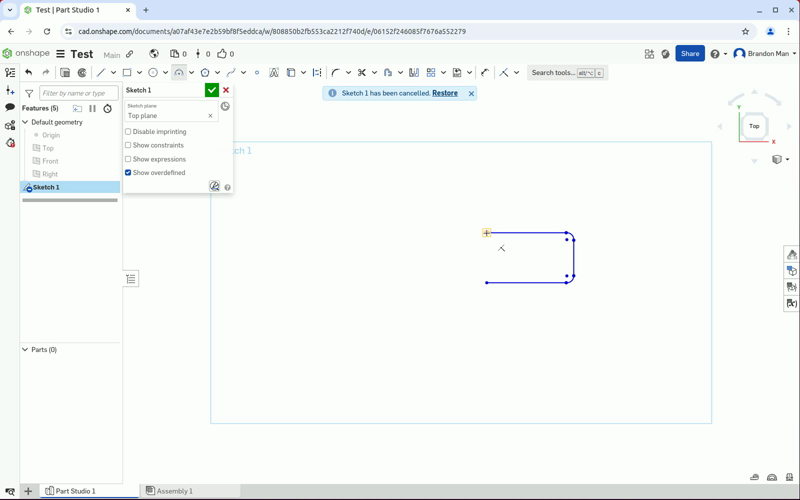
mouse_move(486, 282)
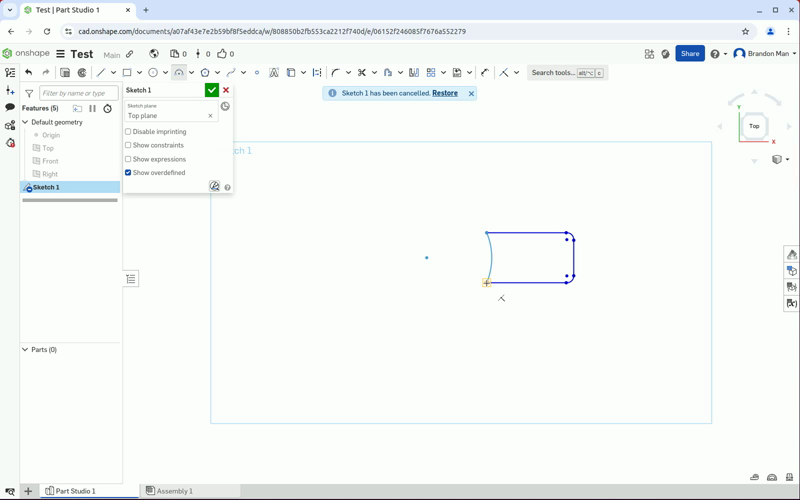
click(486, 282)
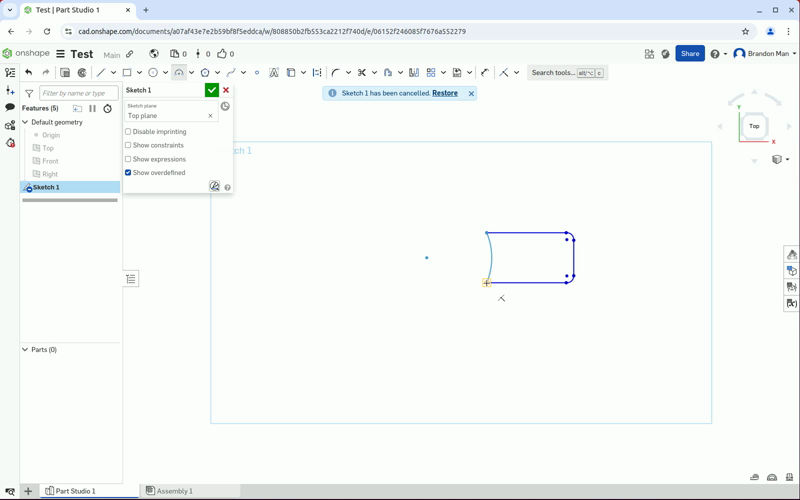
key_down(shift)
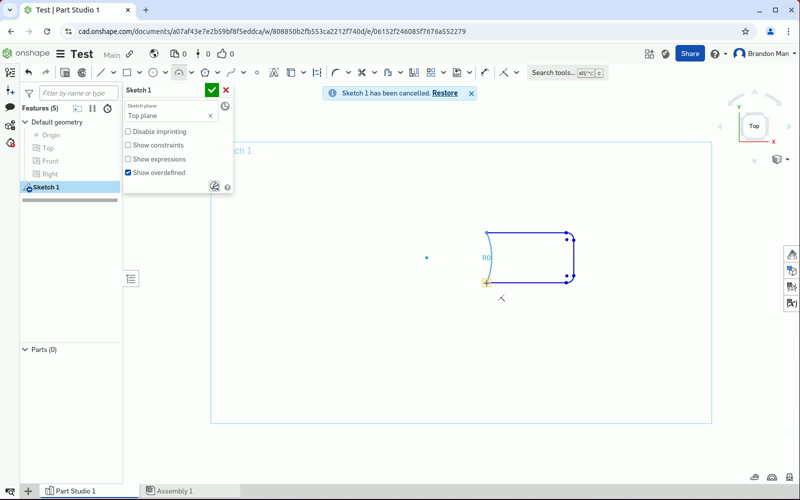
mouse_move(461, 257)
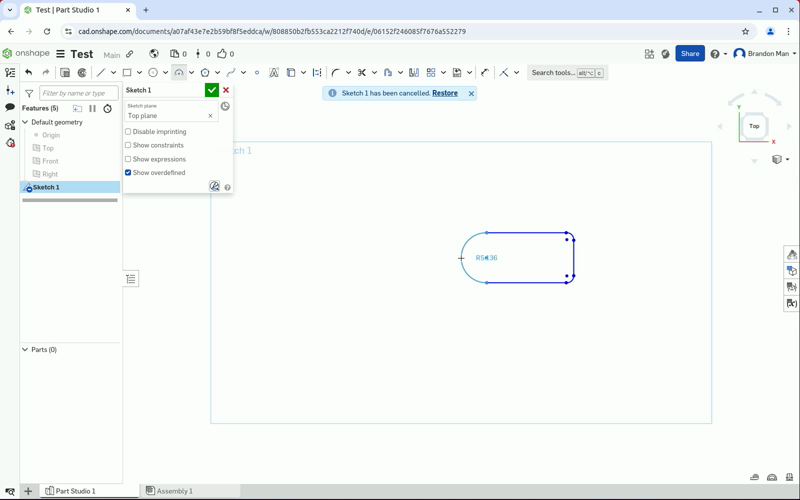
click(461, 257)
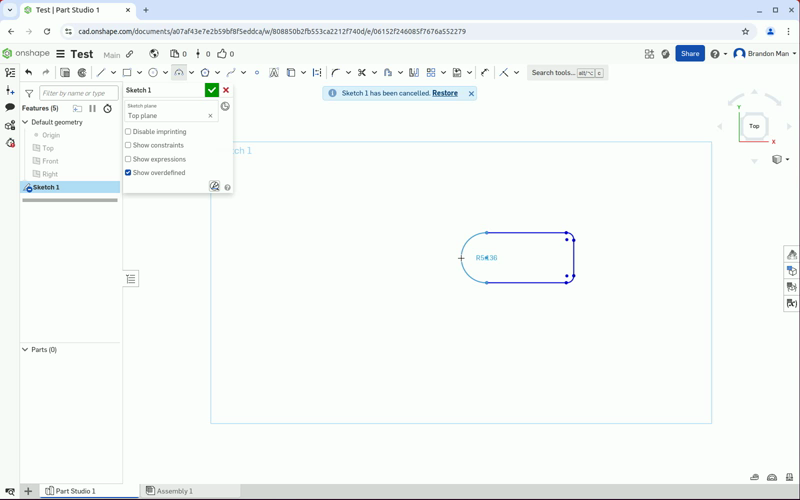
key_up(shift)
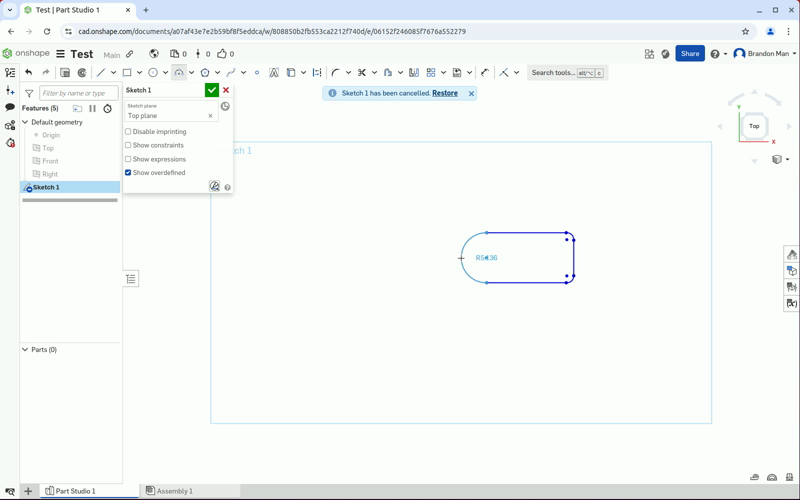
key(esc)
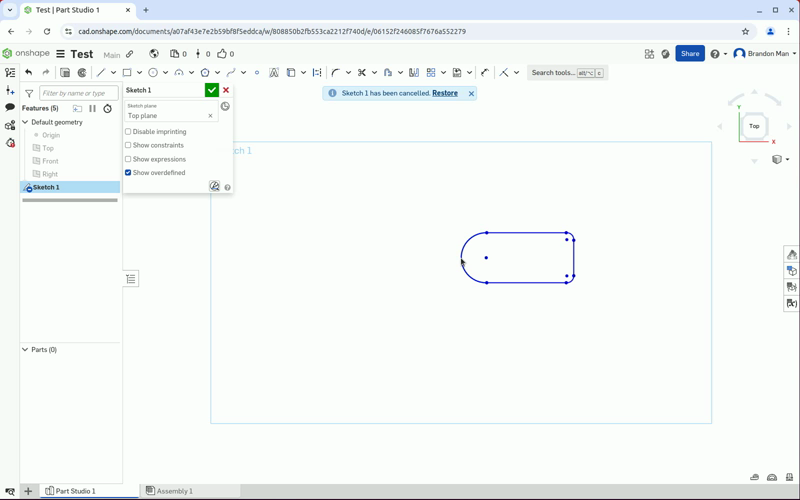
key(c)
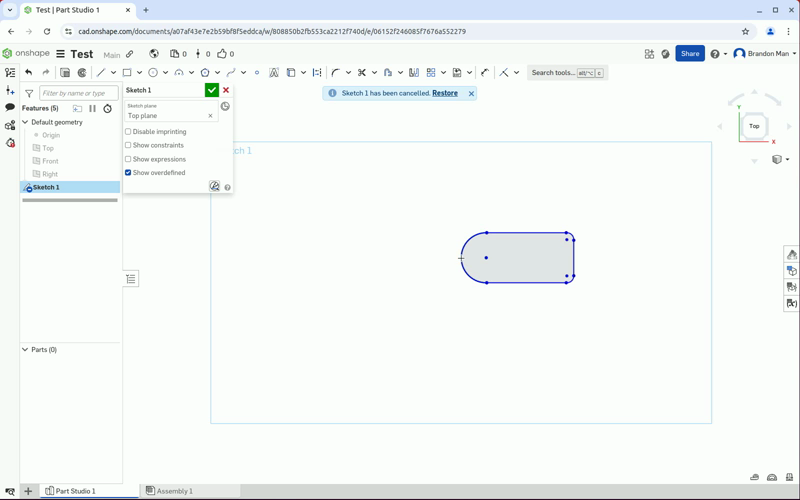
key_down(shift)
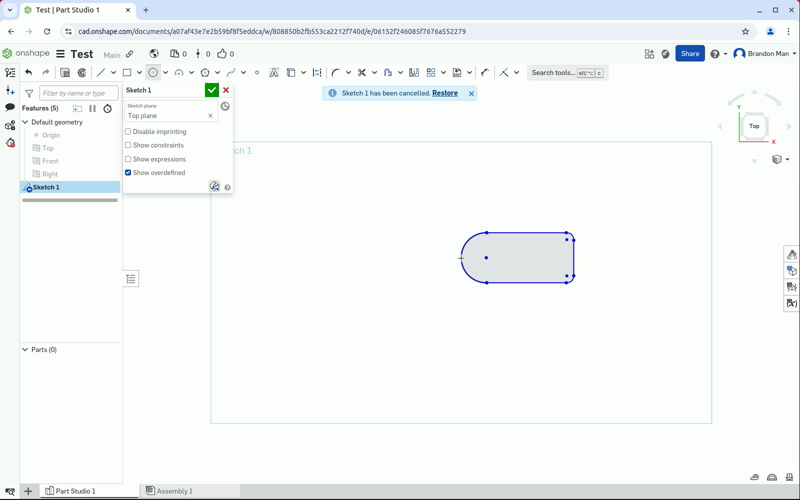
mouse_move(486, 258)
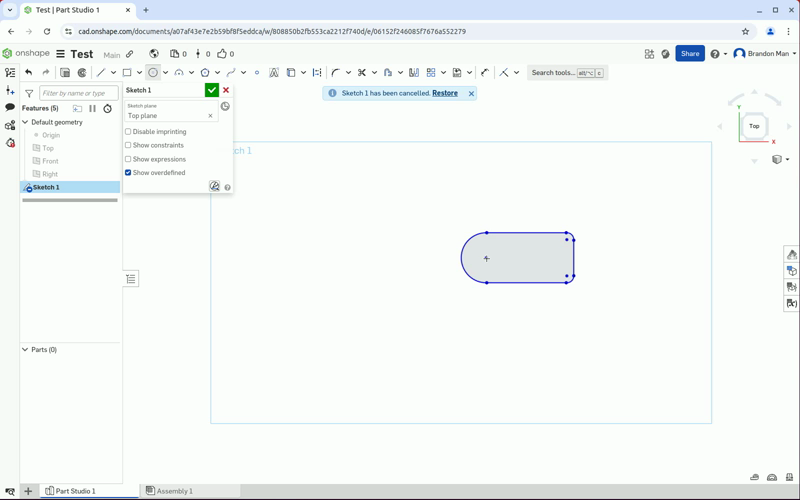
scroll(6)
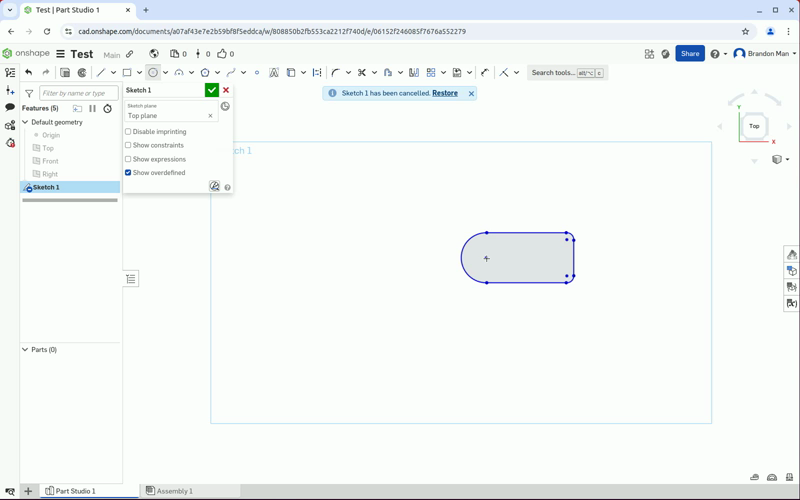
scroll(6)
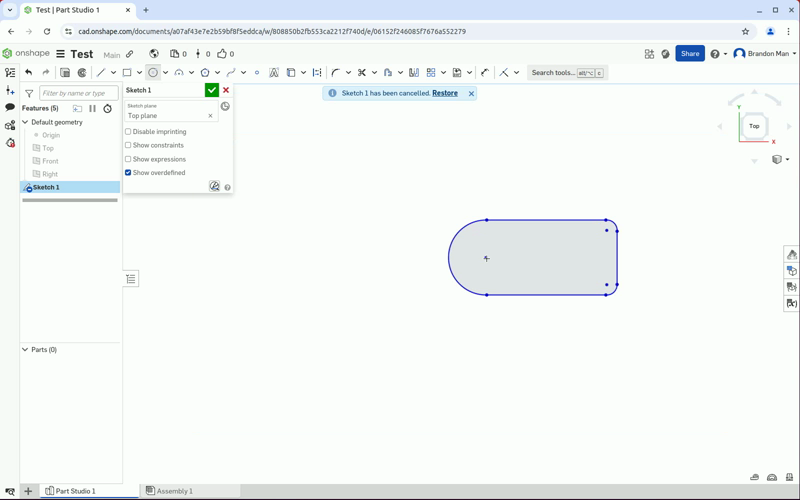
scroll(6)
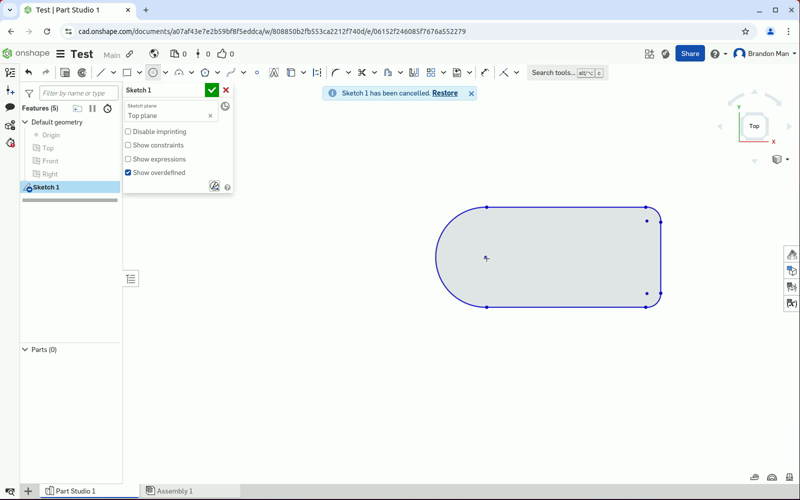
scroll(6)
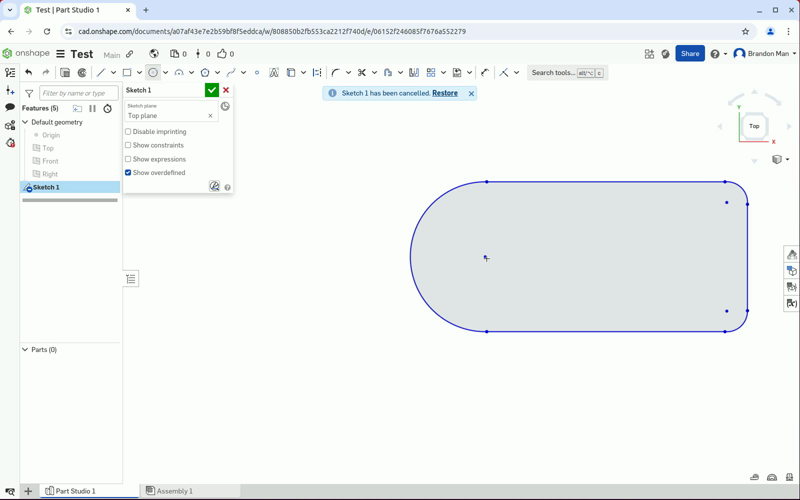
scroll(6)
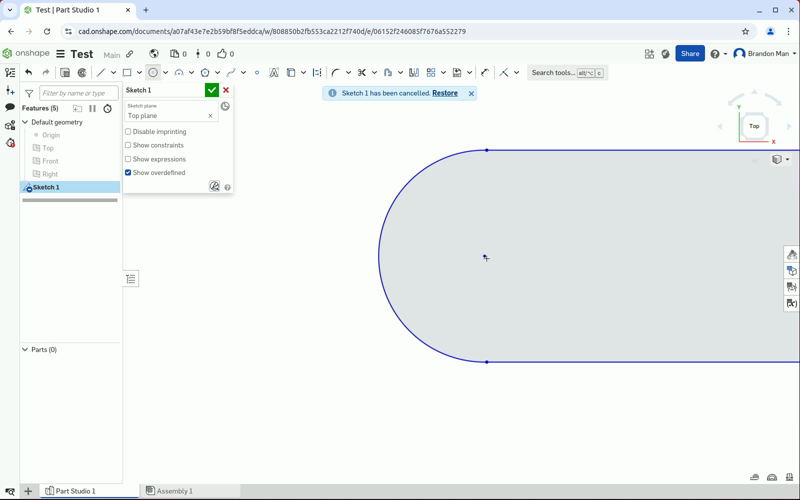
scroll(6)
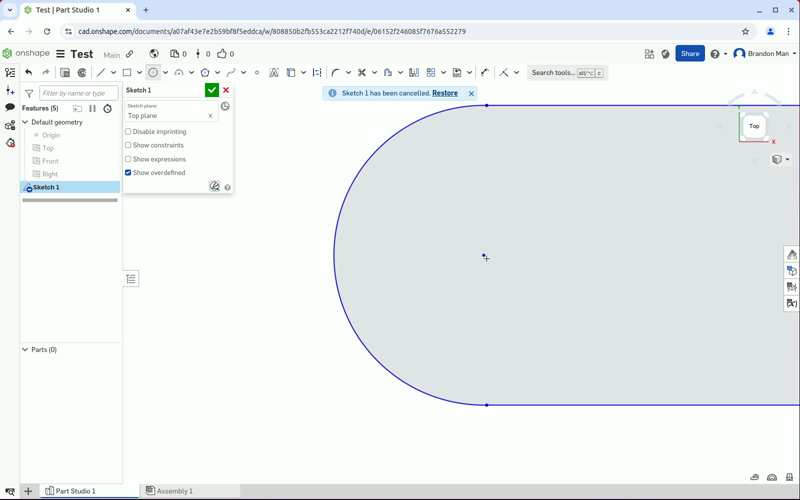
scroll(6)
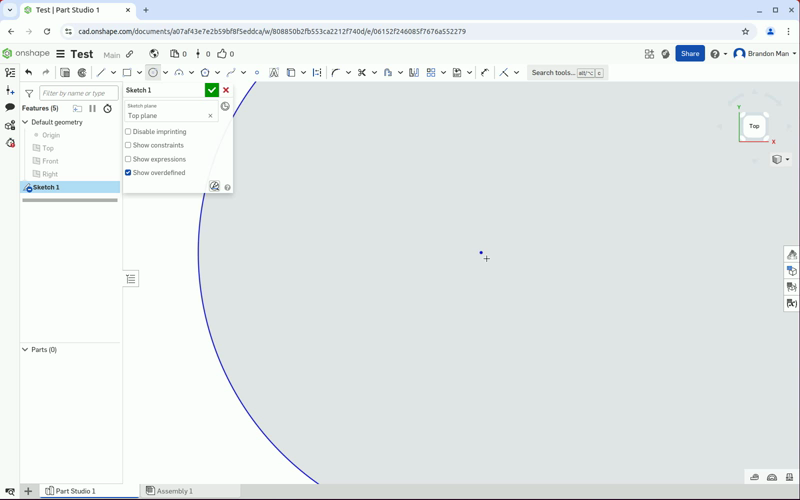
click(486, 258)
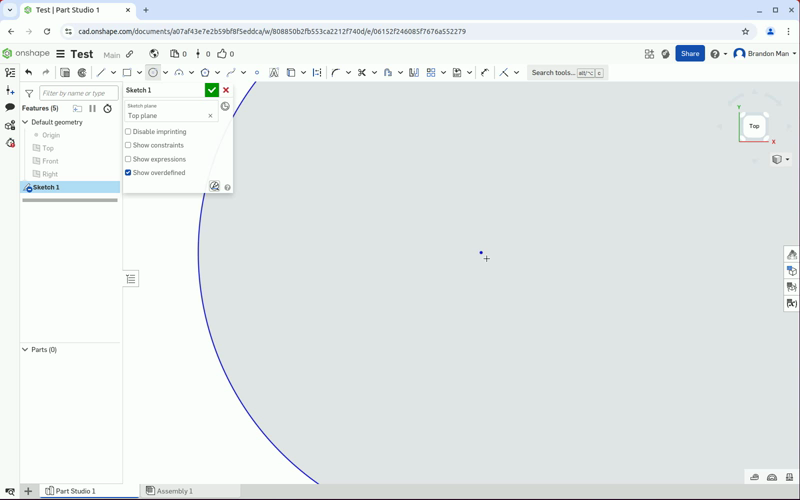
scroll(-6)
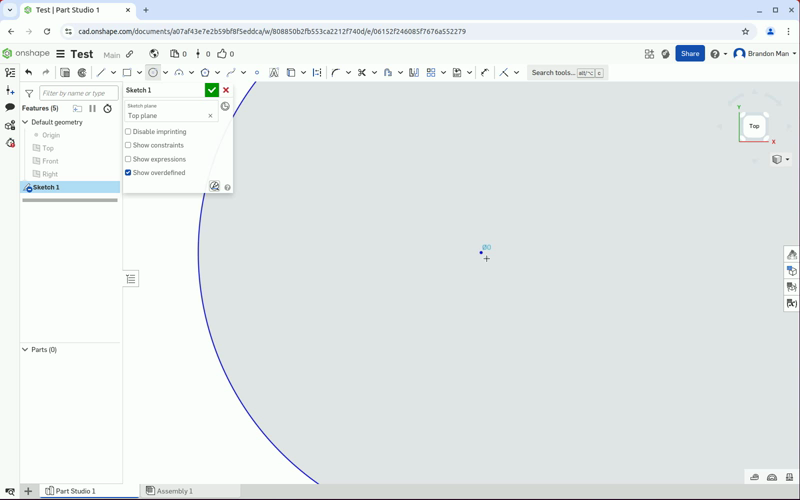
scroll(-6)
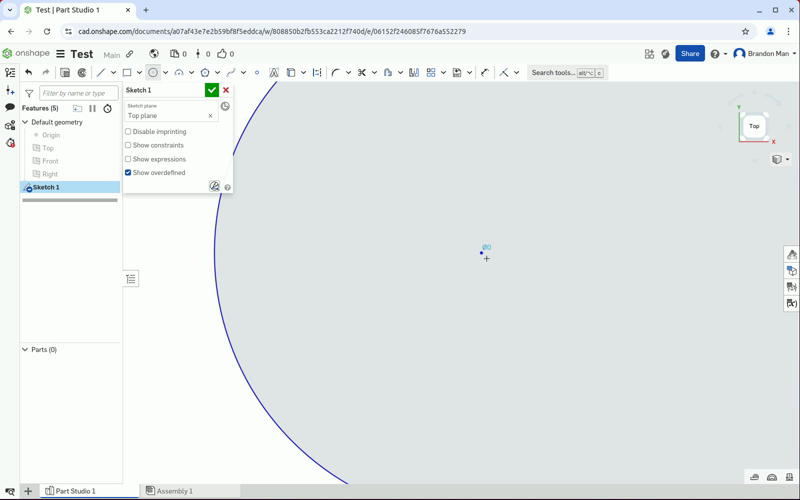
scroll(-6)
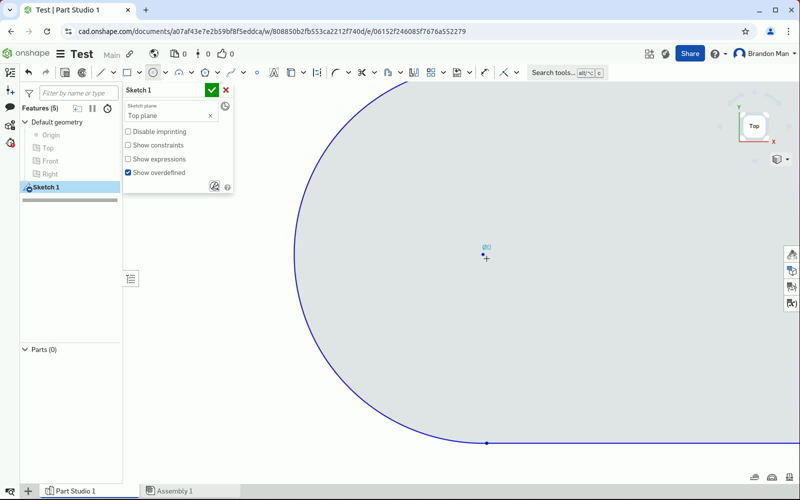
scroll(-6)
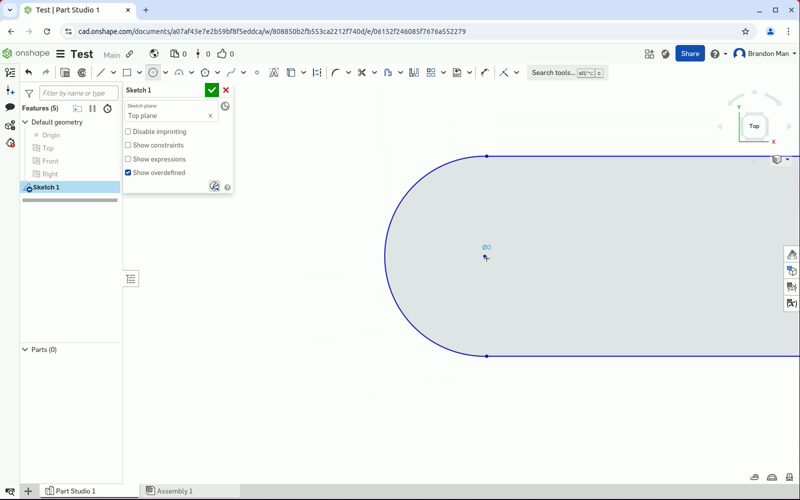
scroll(-6)
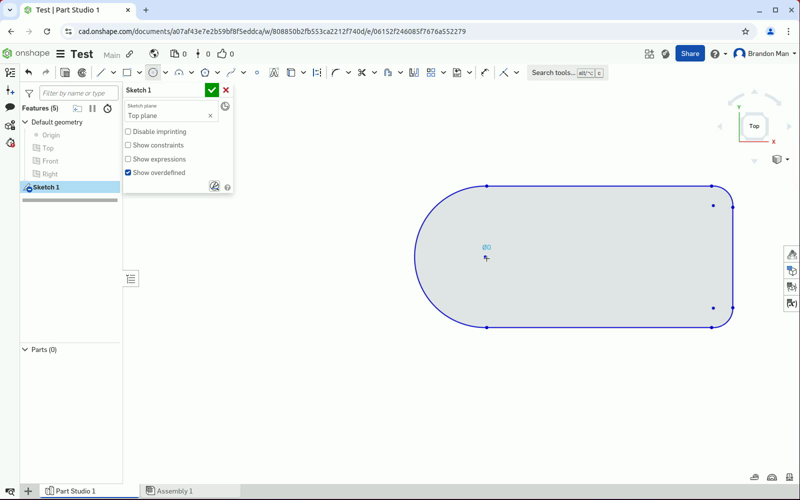
scroll(-6)
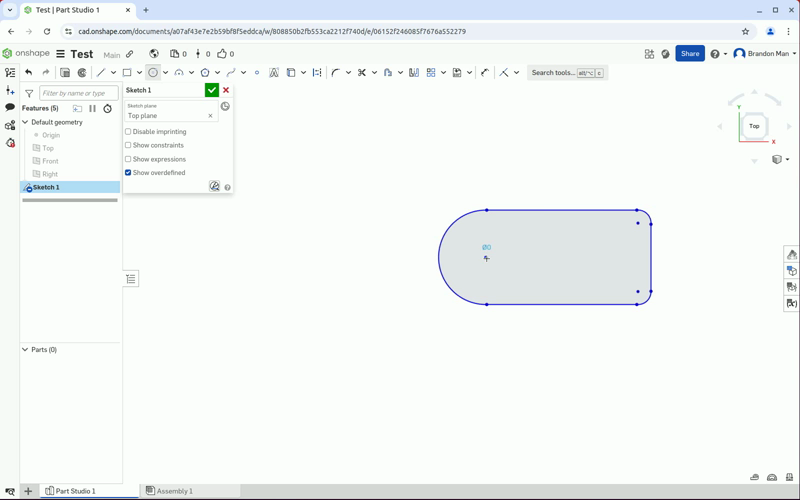
scroll(-6)
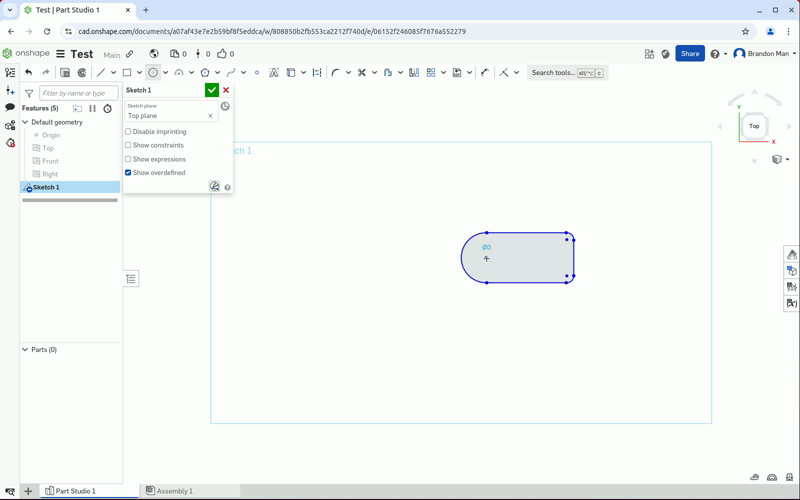
key_up(shift)
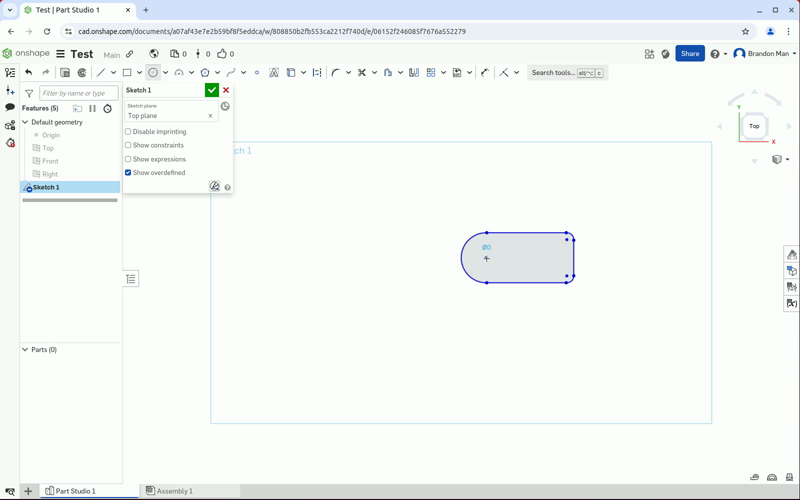
mouse_move(504, 258)
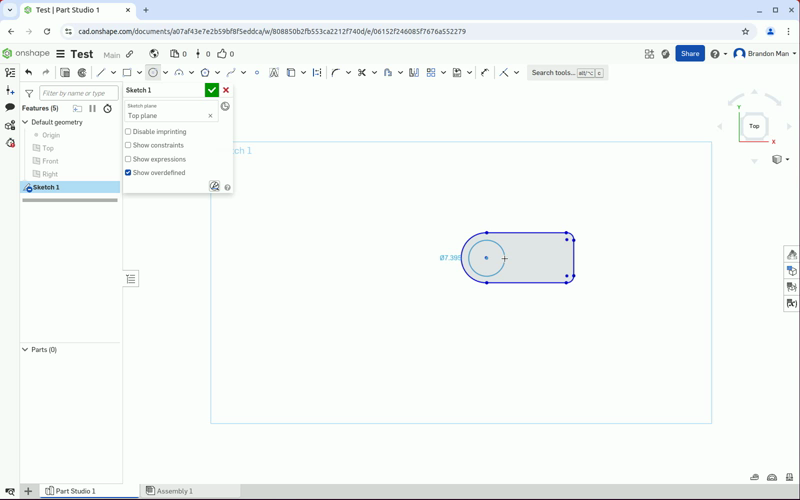
click(504, 258)
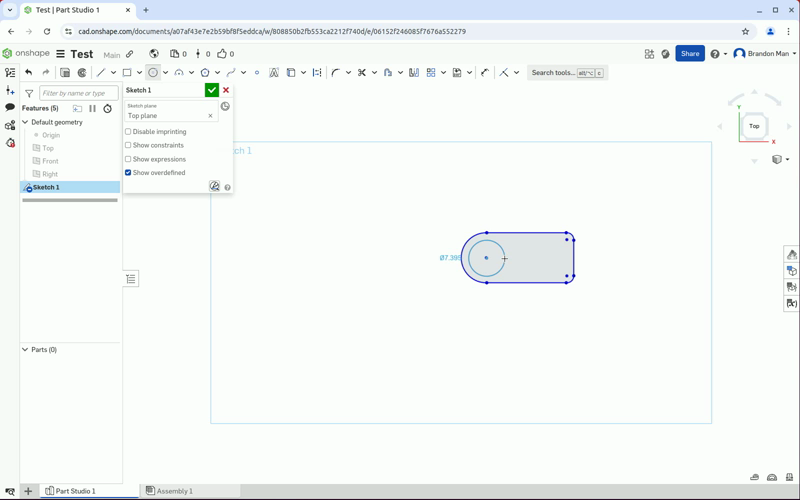
key(esc)
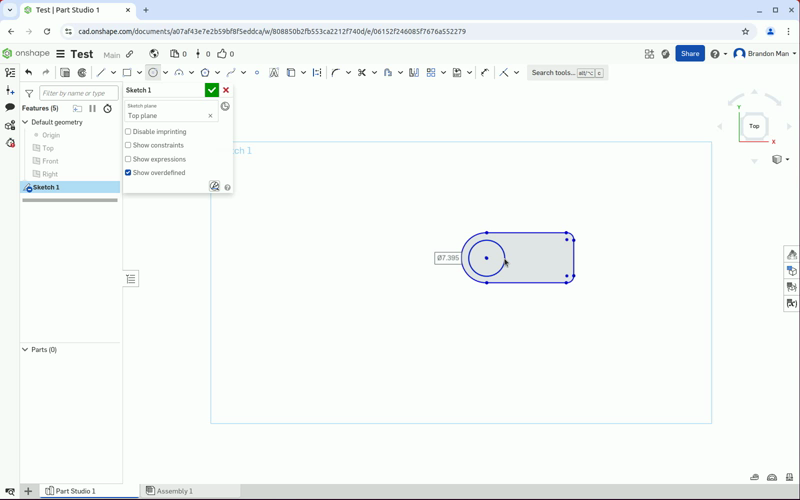
mouse_move(532, 278)
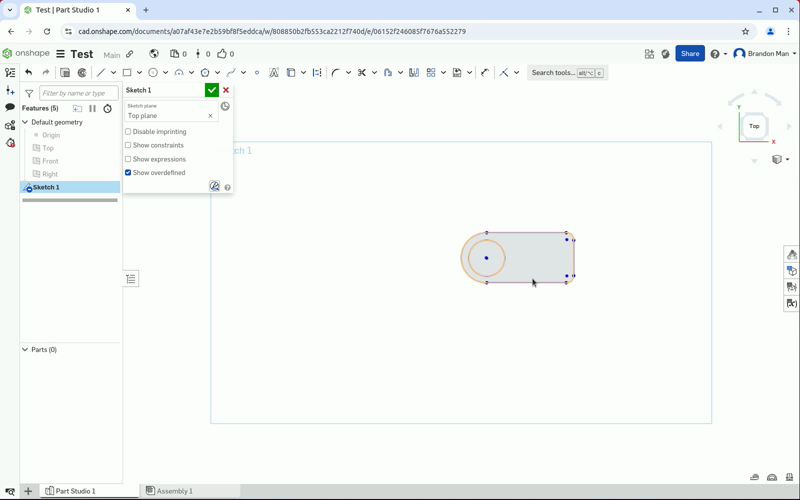
click(532, 278)
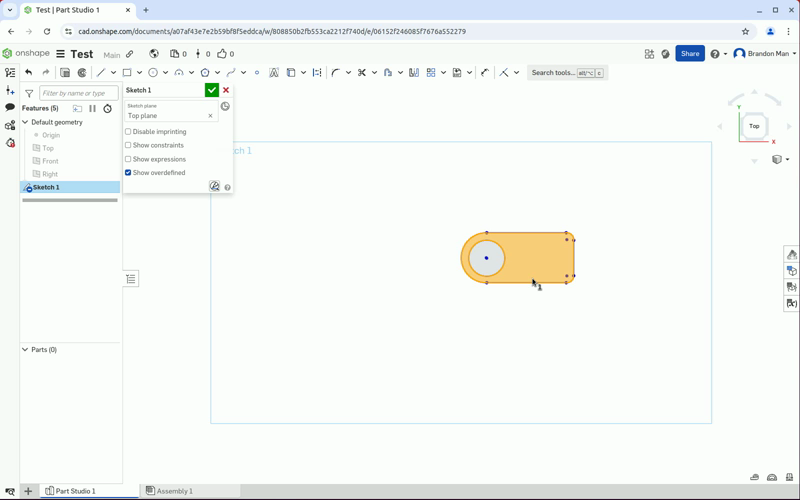
mouse_move(73, 352)
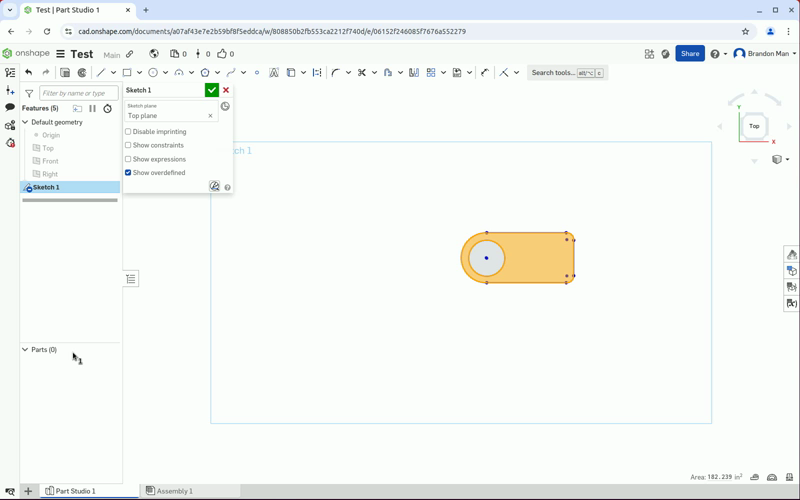
key(shift+y)
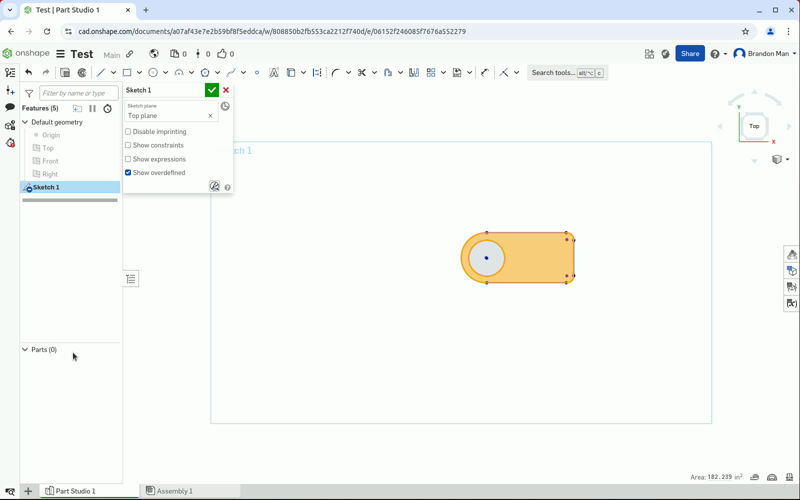
key(shift+e)
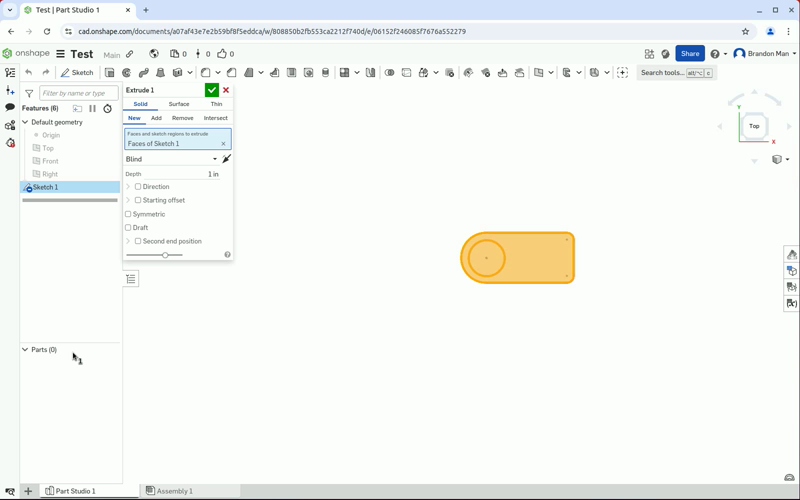
mouse_move(143, 106)
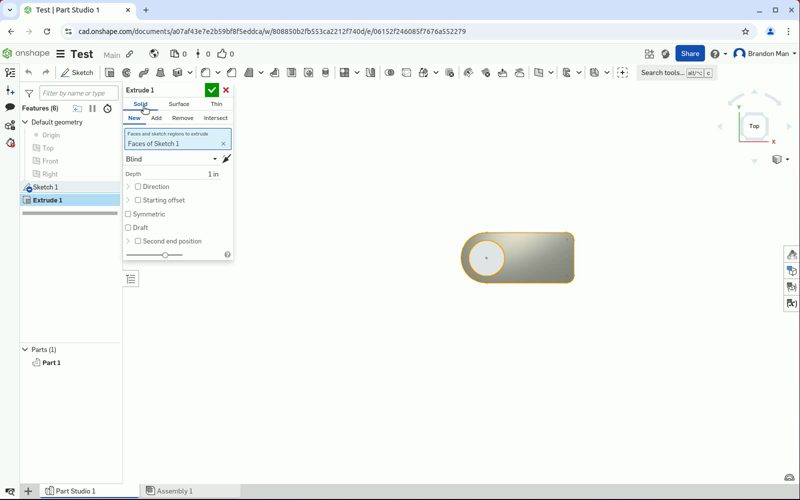
click(143, 106)
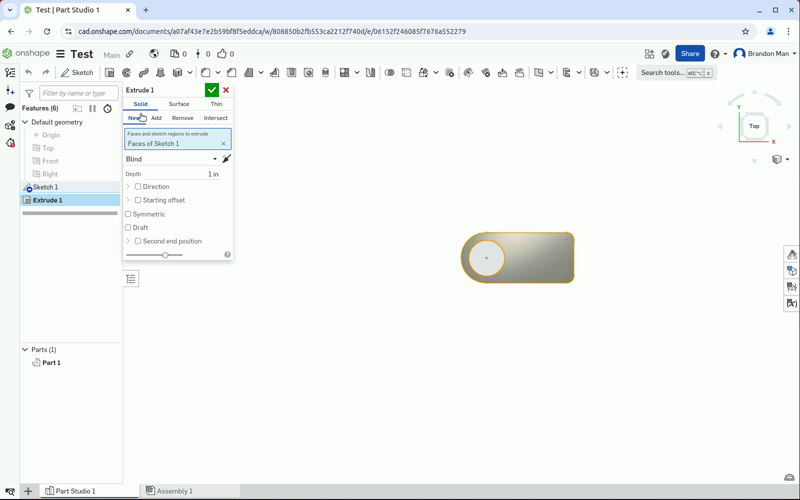
mouse_move(137, 120)
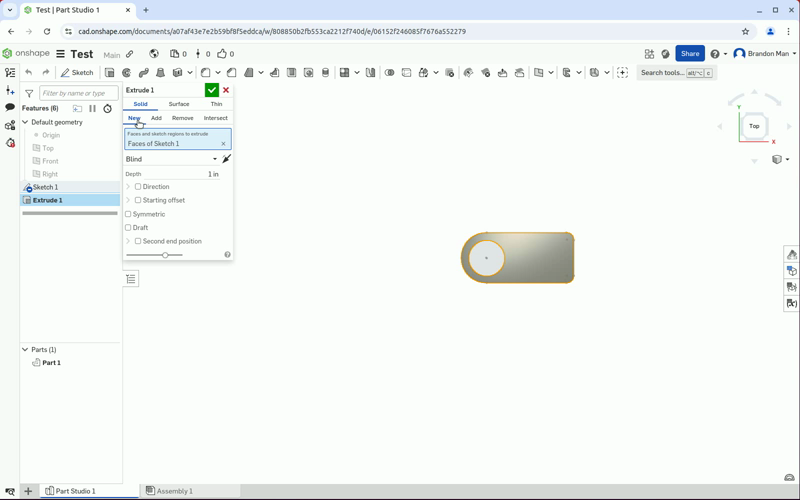
click(137, 120)
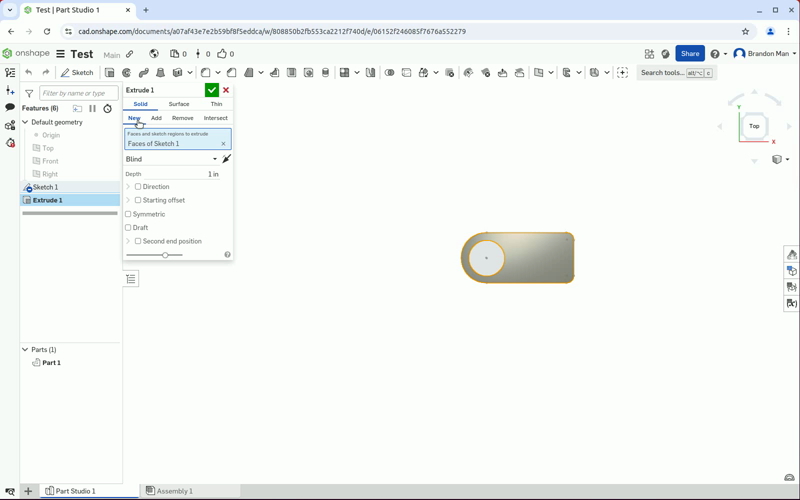
key(tab, 4)
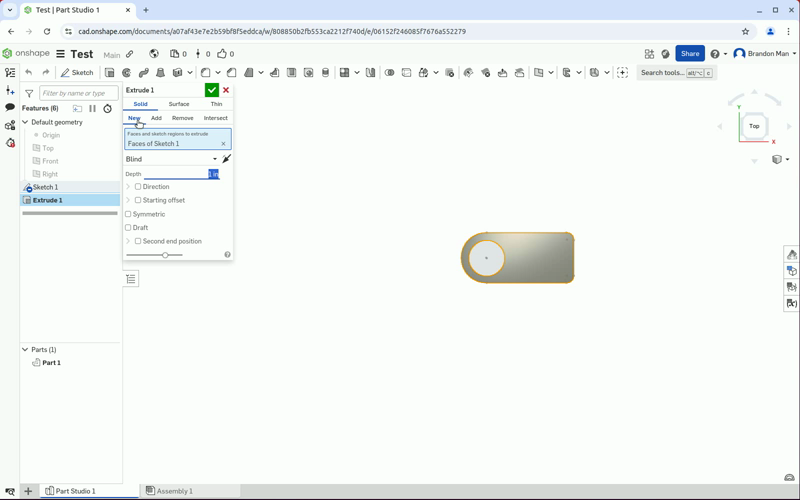
text(5.296)
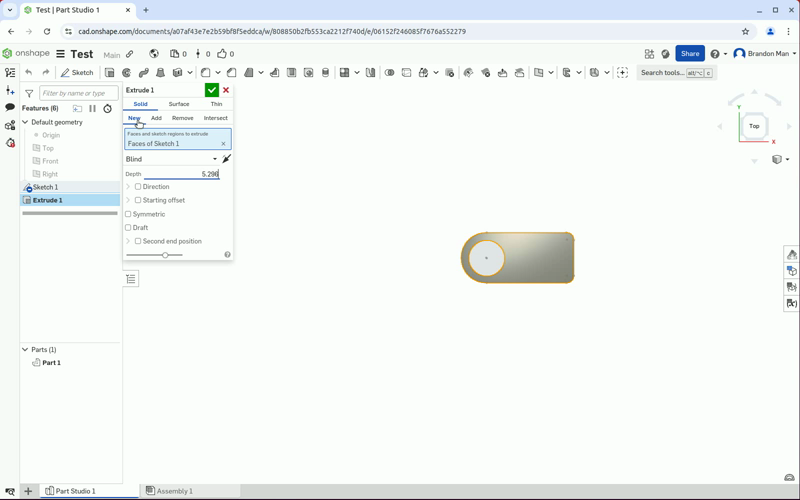
key(enter)
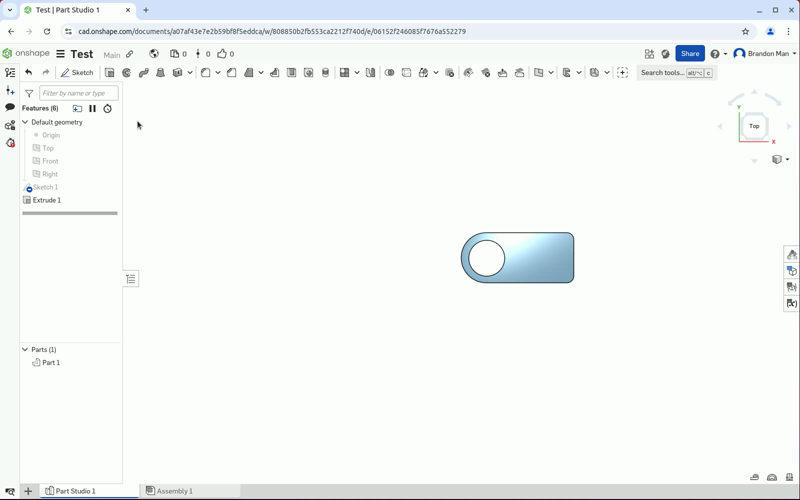
key(shift+h)
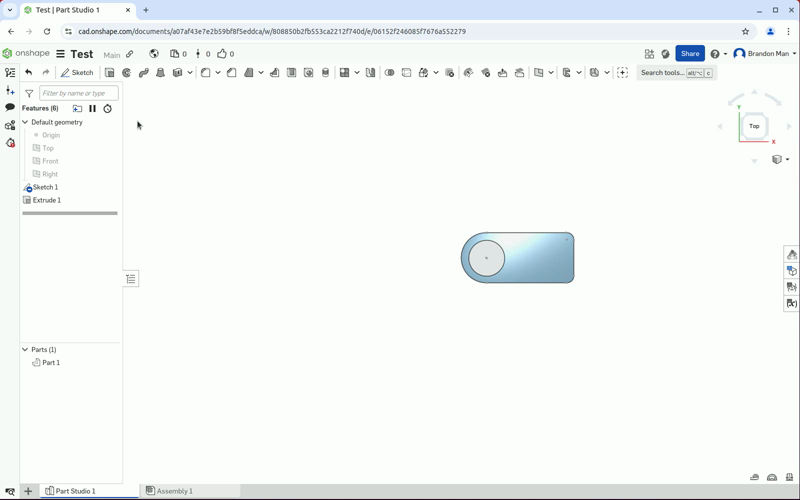
key(shift+h)
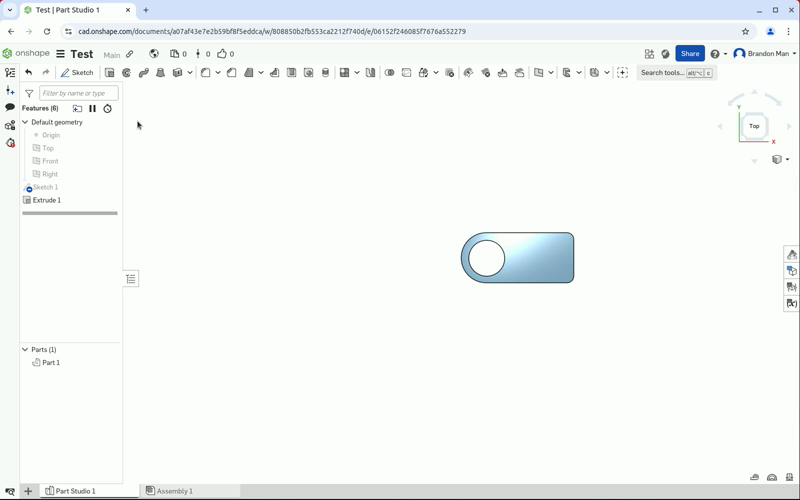
mouse_move(73, 189)
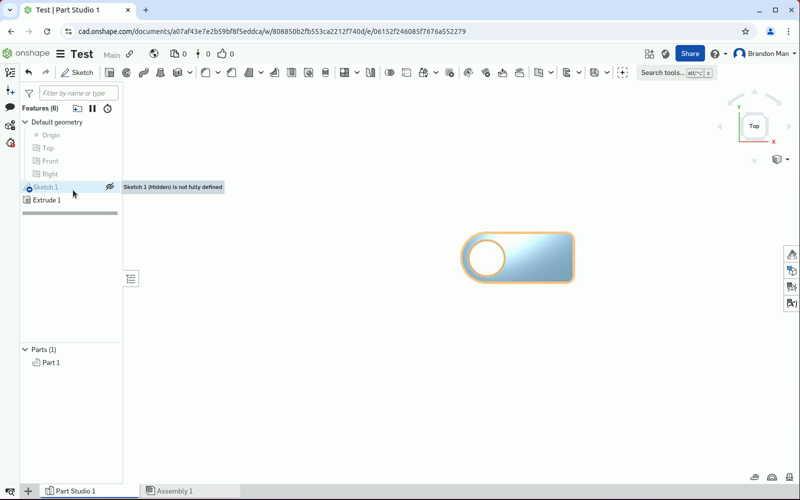
click(73, 189)
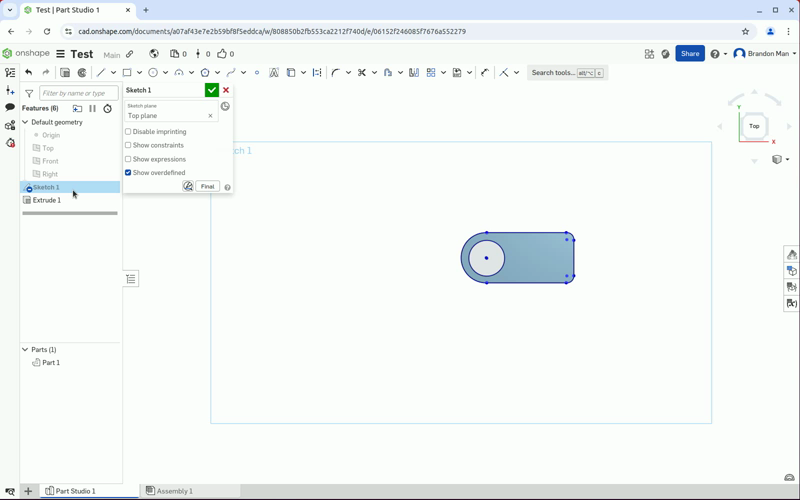
mouse_move(229, 92)
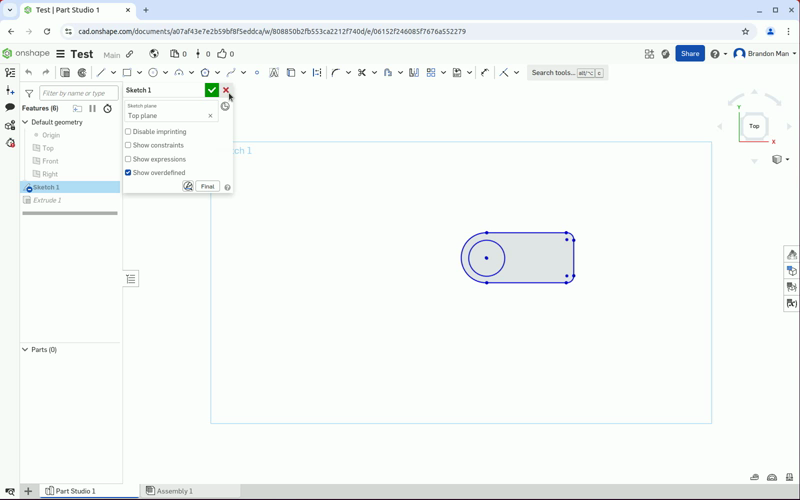
click(229, 92)
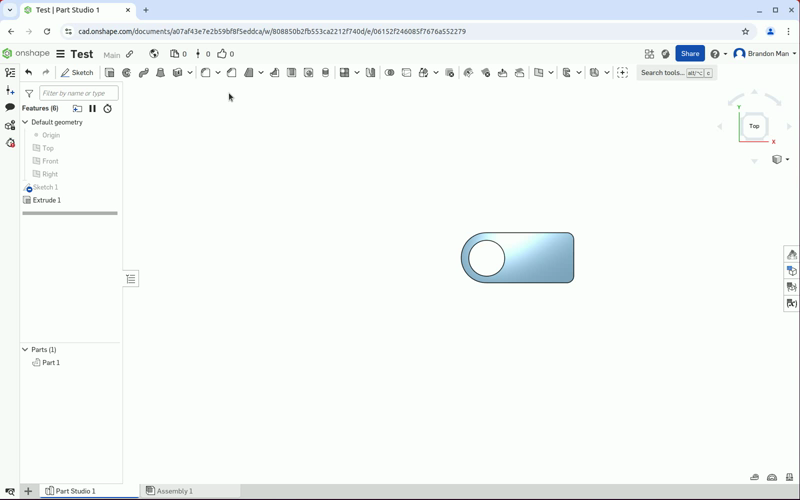
mouse_move(541, 75)
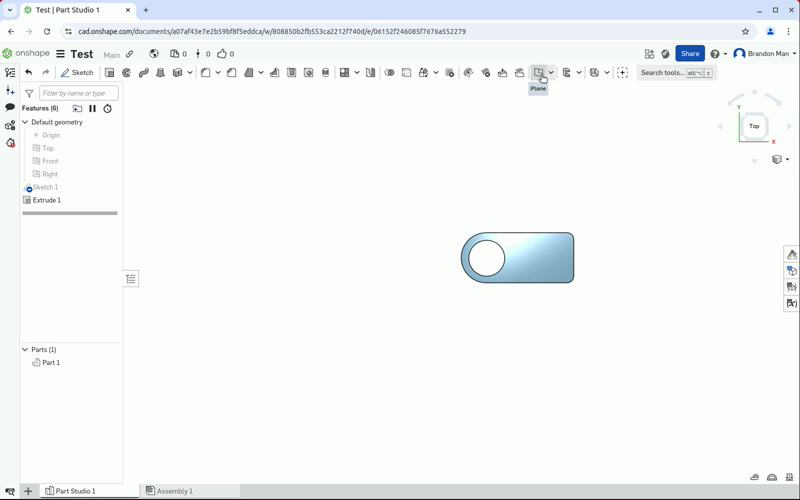
click(541, 75)
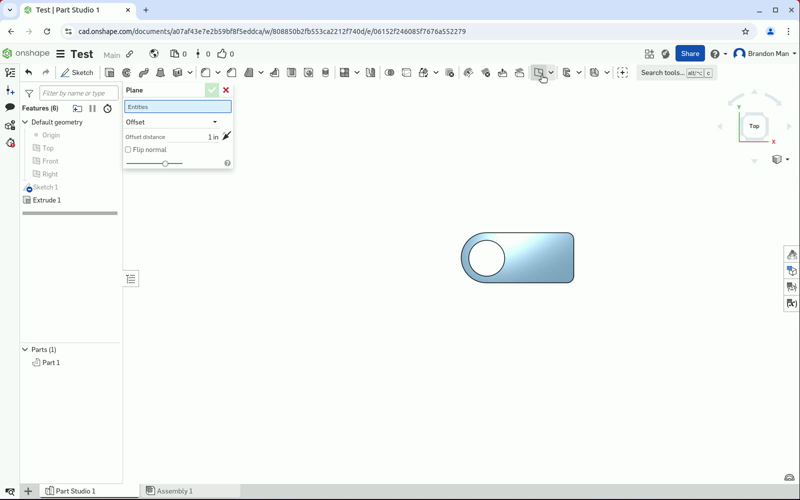
mouse_move(73, 150)
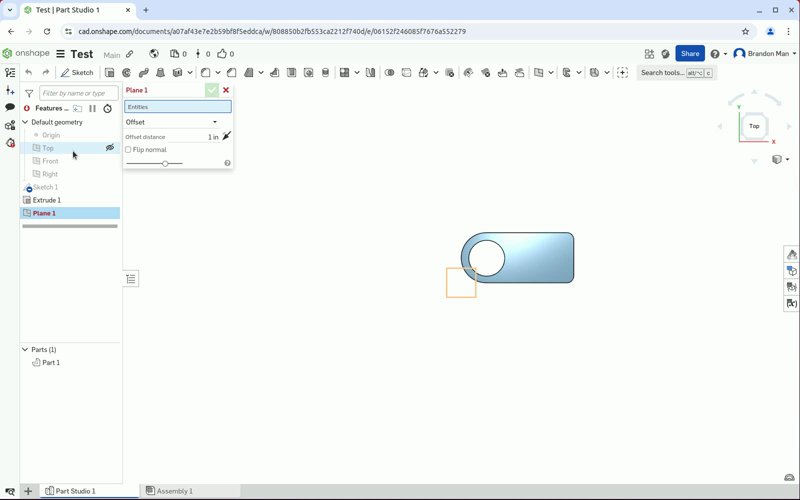
click(73, 150)
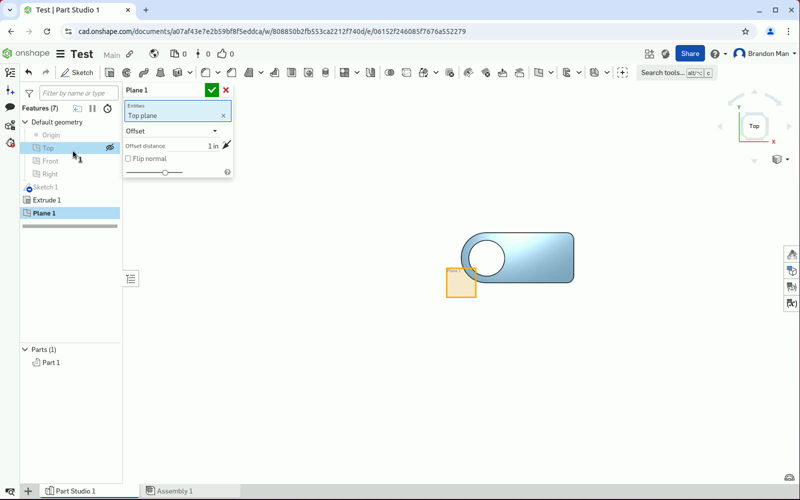
key(tab, 2)
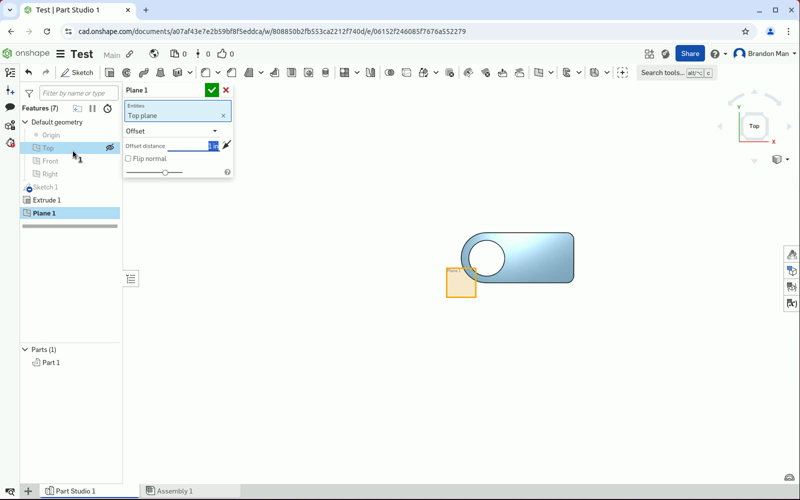
text(5.299)
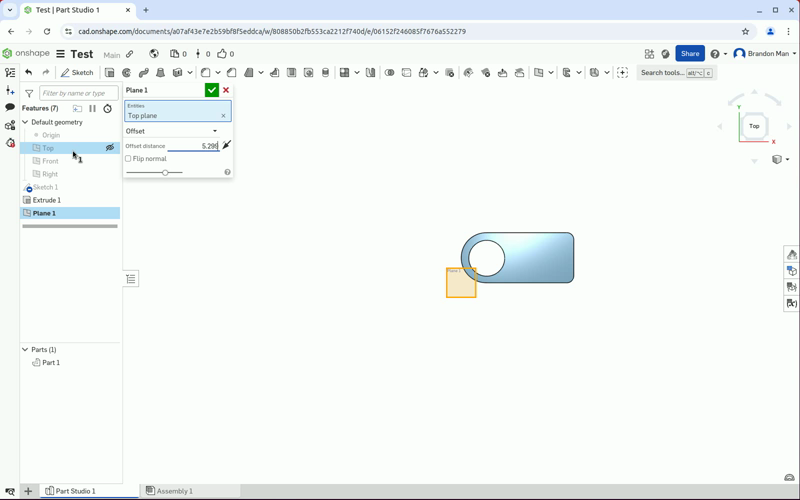
key(enter, 2)
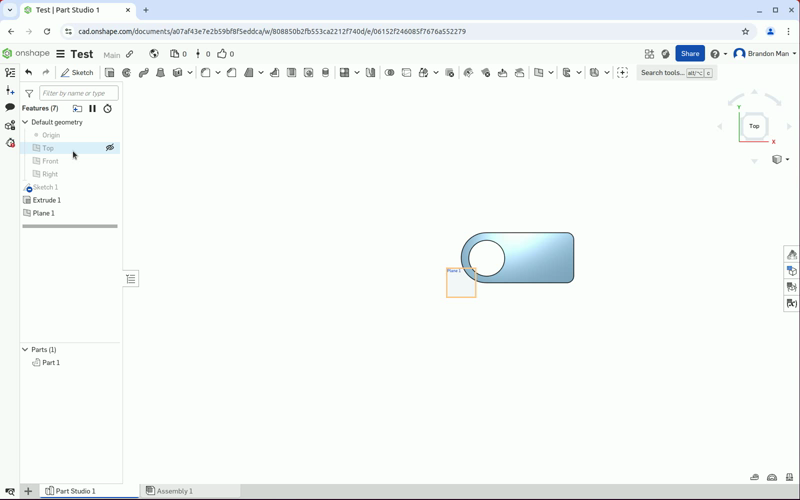
key(shift+s)
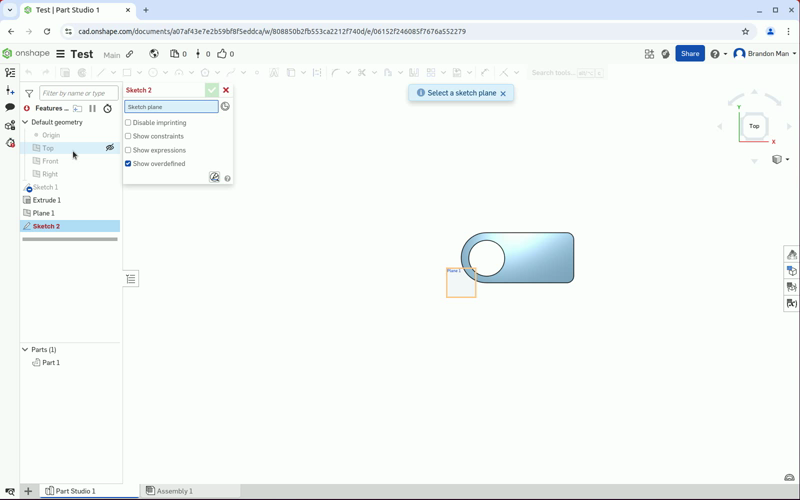
mouse_move(73, 215)
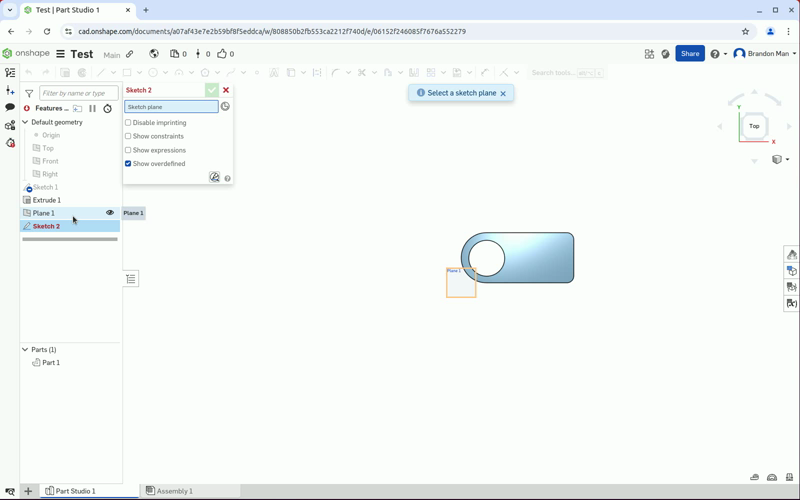
click(73, 215)
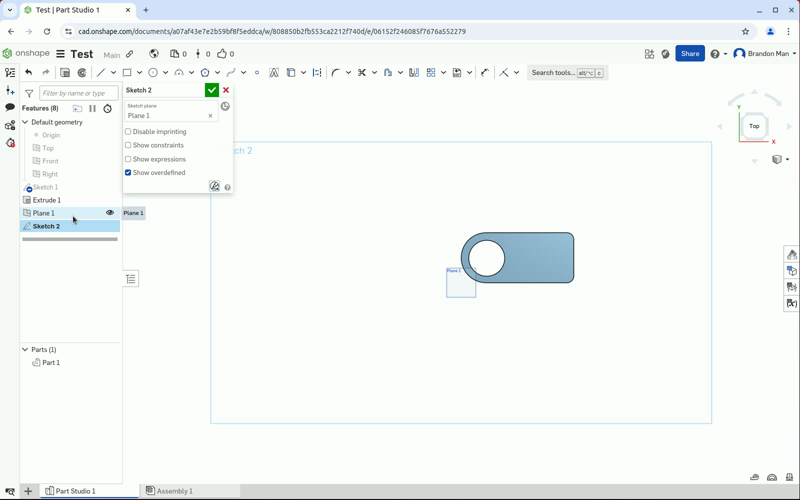
mouse_move(73, 352)
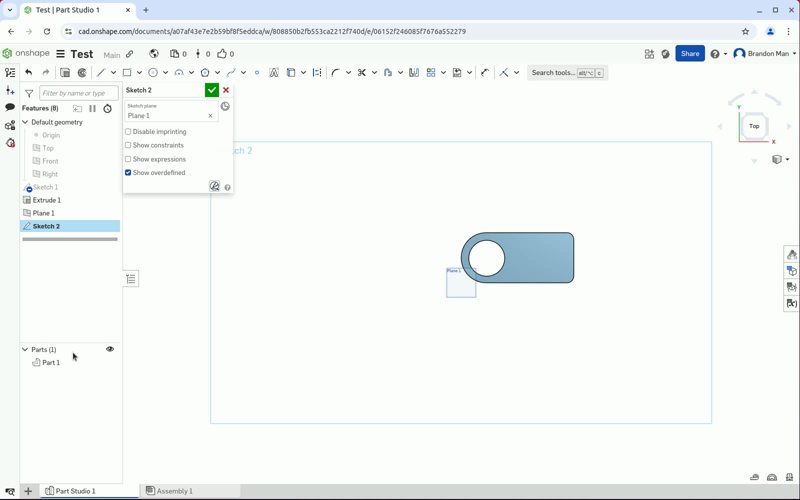
key(y)
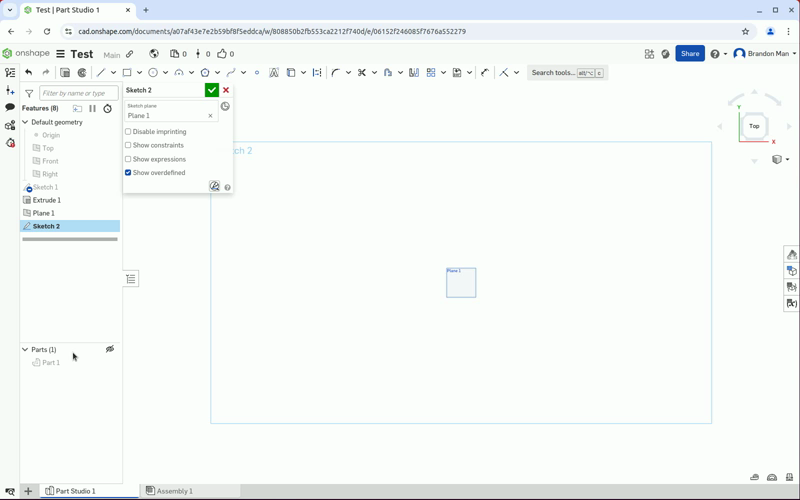
key(l)
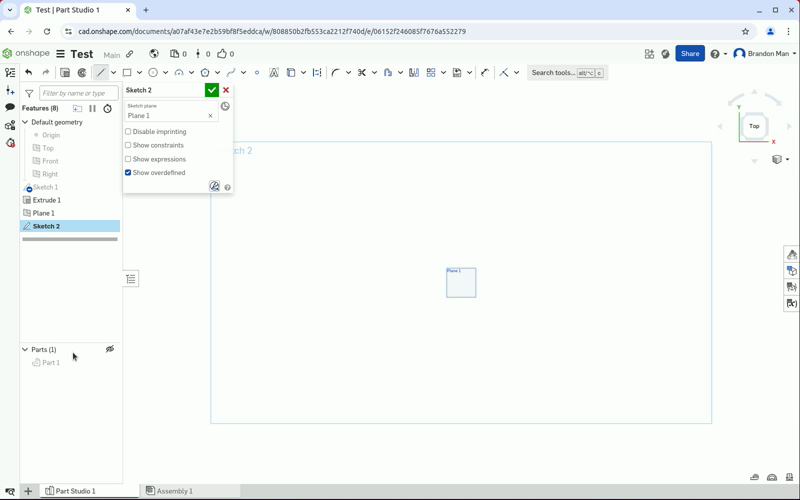
key_down(shift)
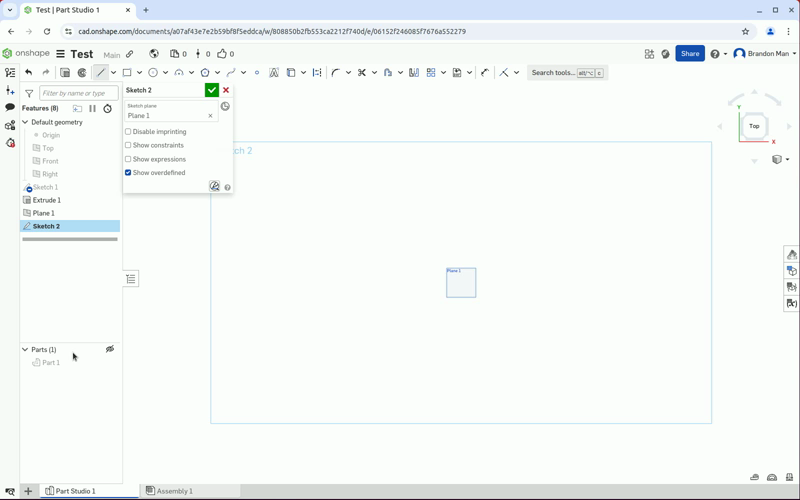
mouse_move(511, 261)
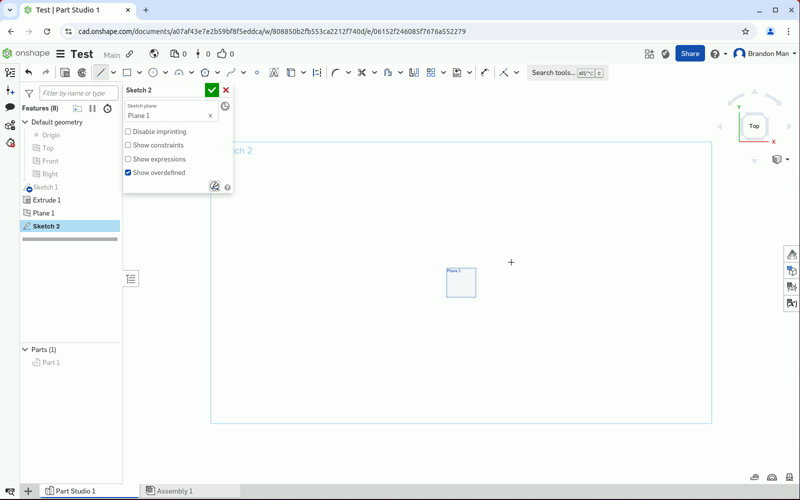
click(511, 261)
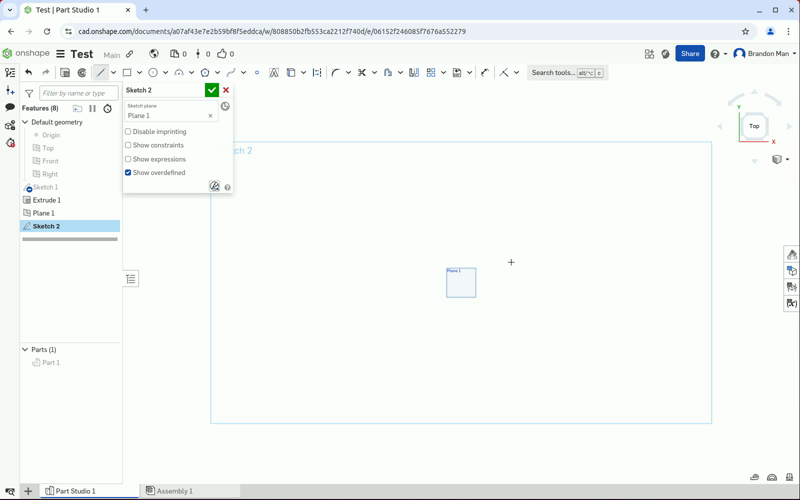
key_up(shift)
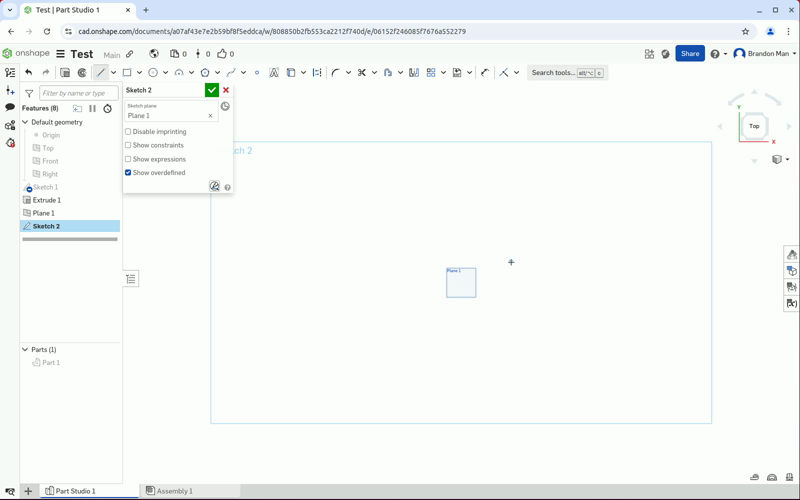
key_down(shift)
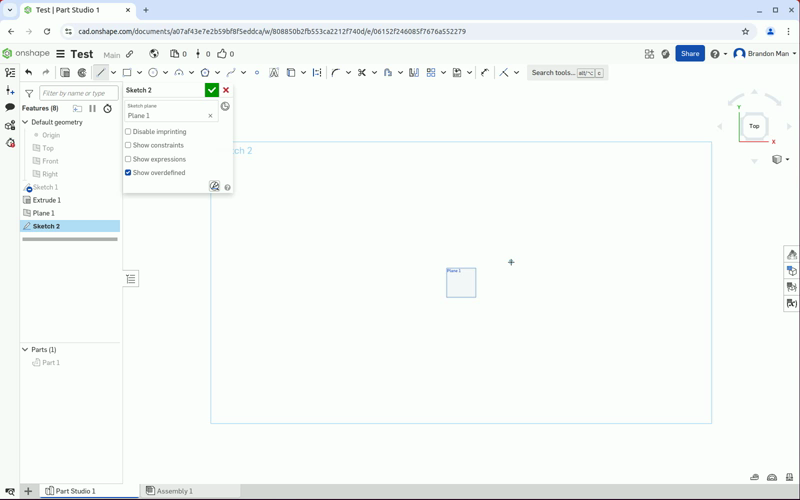
mouse_move(541, 261)
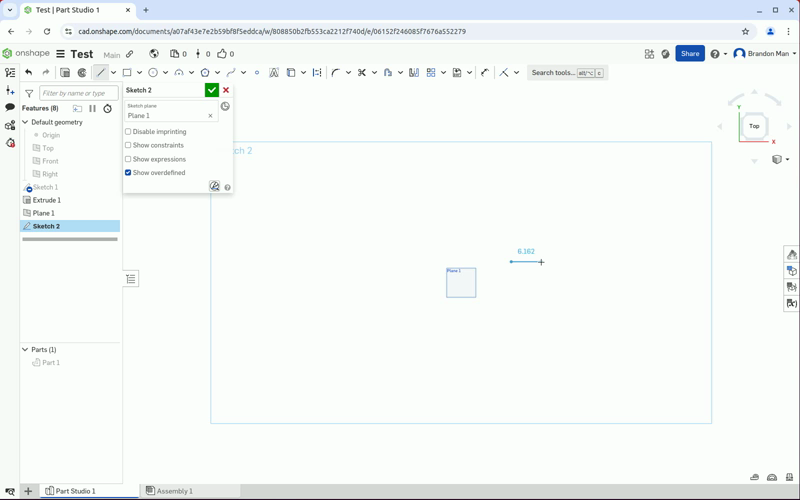
mouse_move(524, 261)
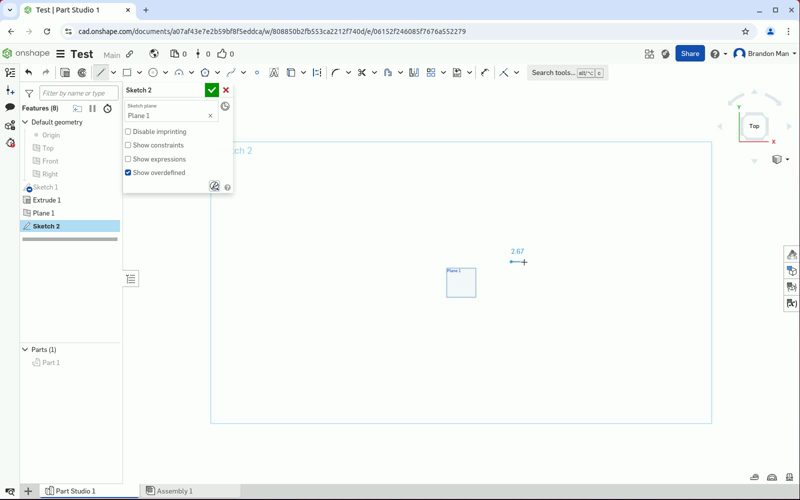
click(524, 261)
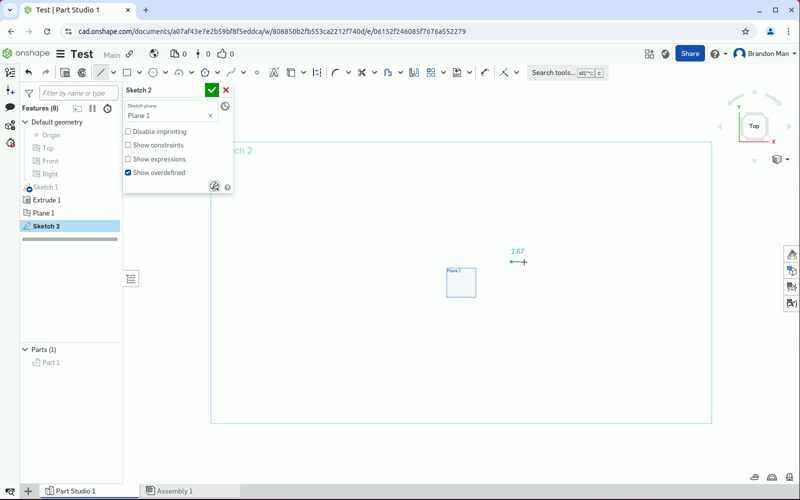
key_up(shift)
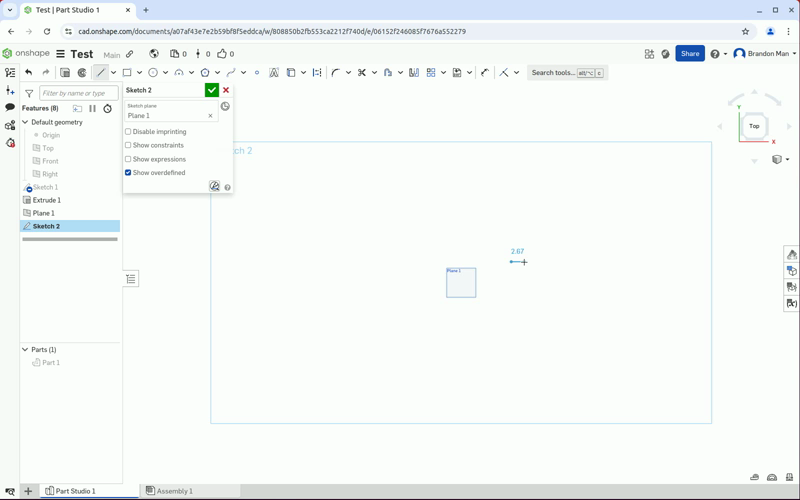
key_down(shift)
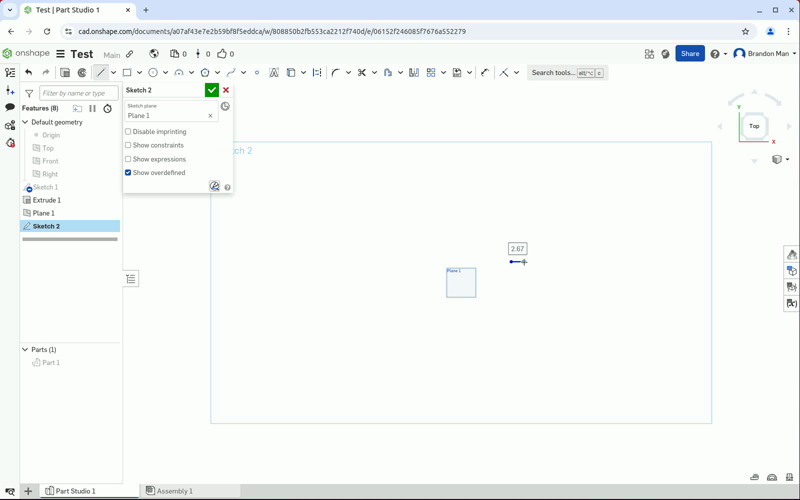
mouse_move(554, 261)
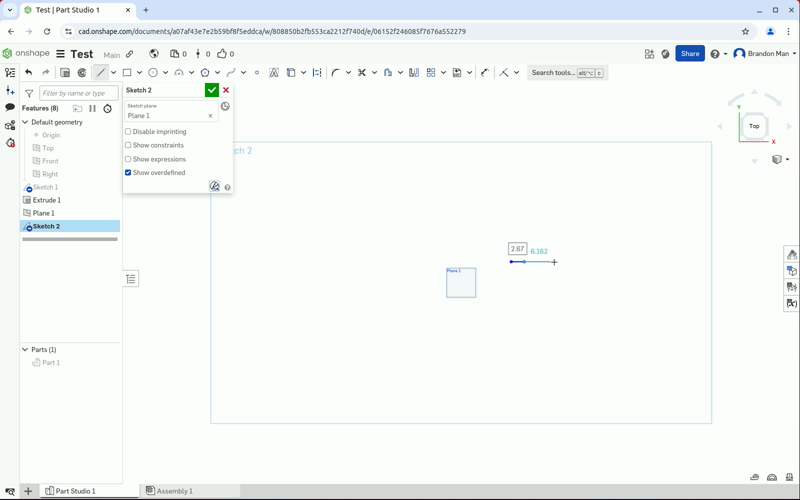
mouse_move(524, 253)
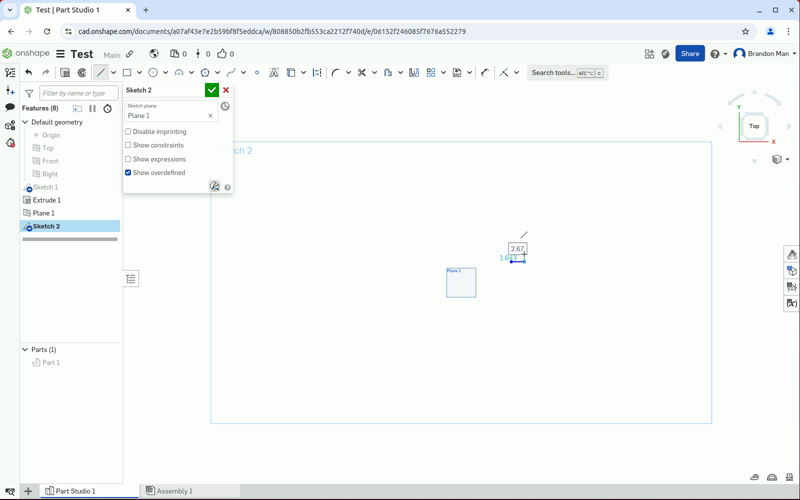
click(524, 253)
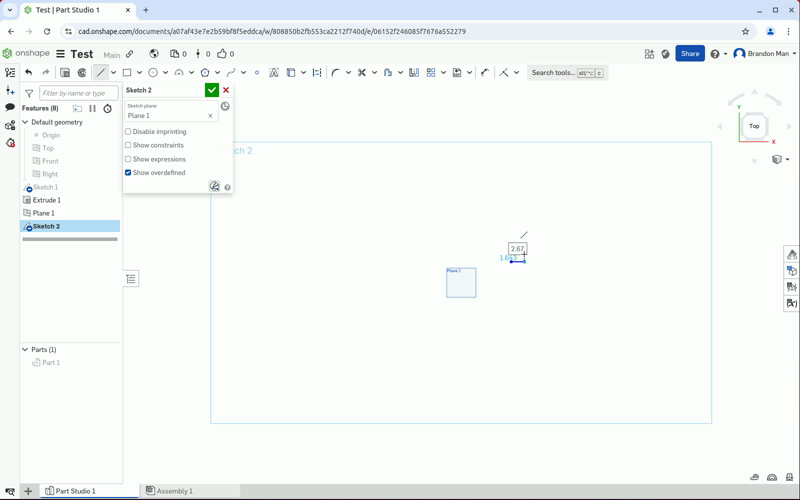
key_up(shift)
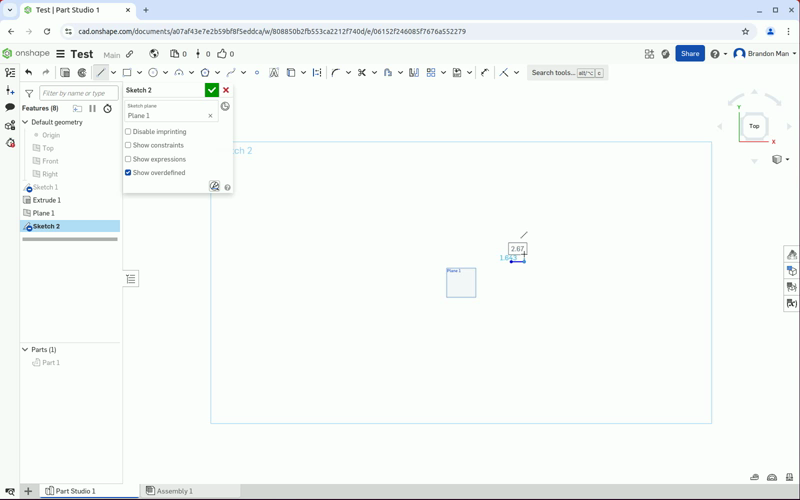
key_down(shift)
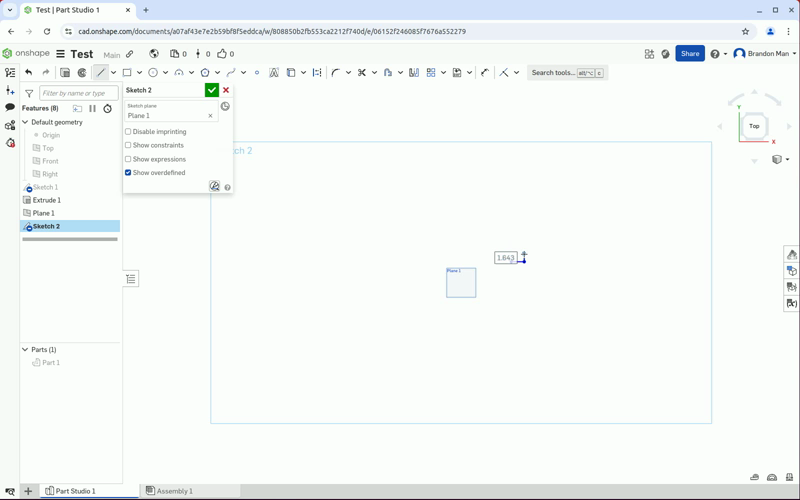
mouse_move(554, 253)
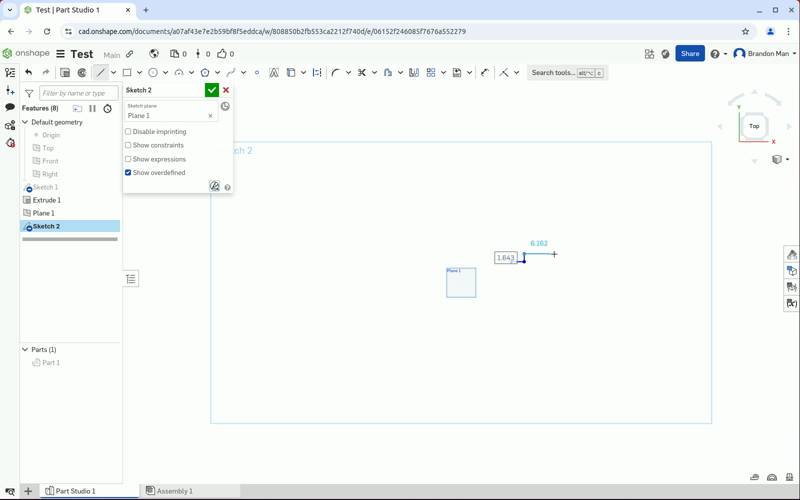
mouse_move(511, 253)
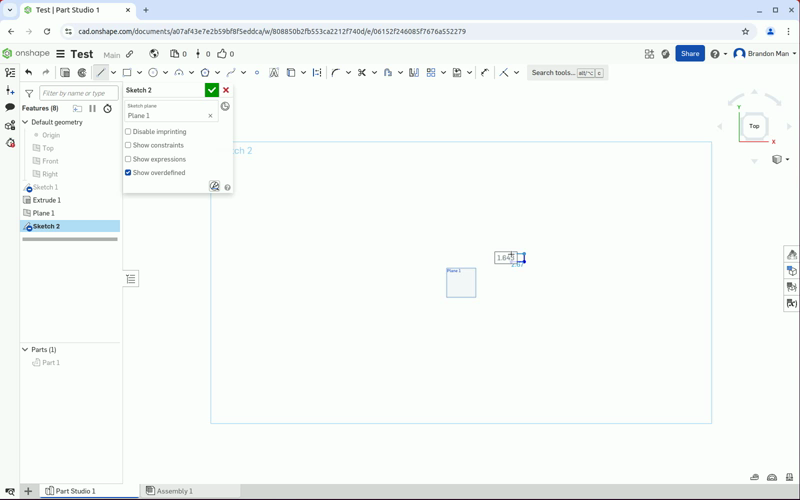
click(511, 253)
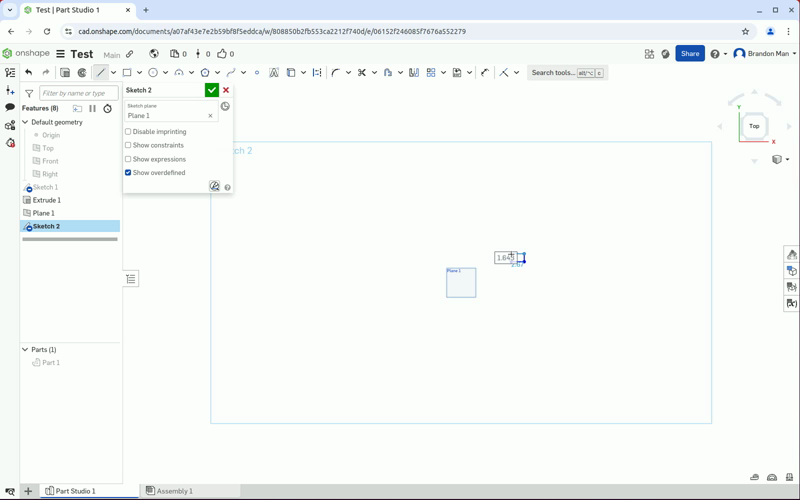
key_up(shift)
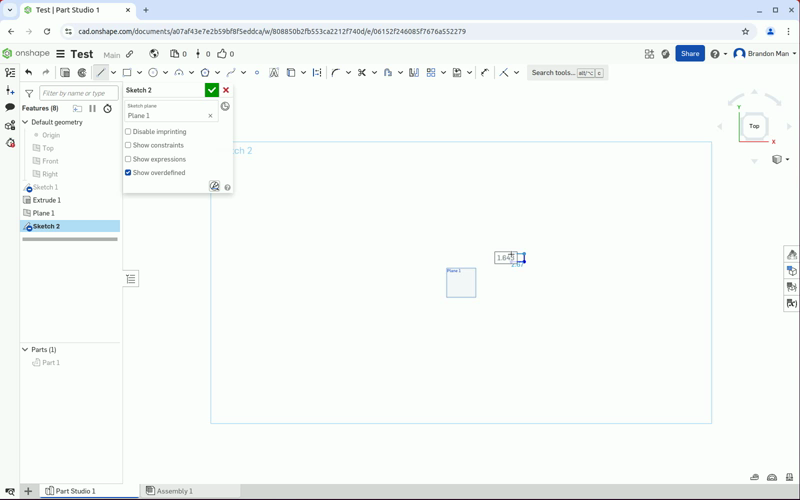
mouse_move(541, 253)
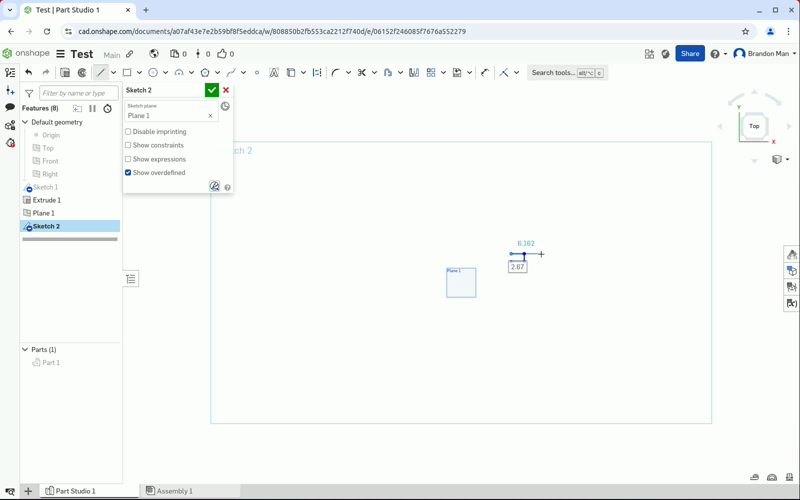
key_down(shift)
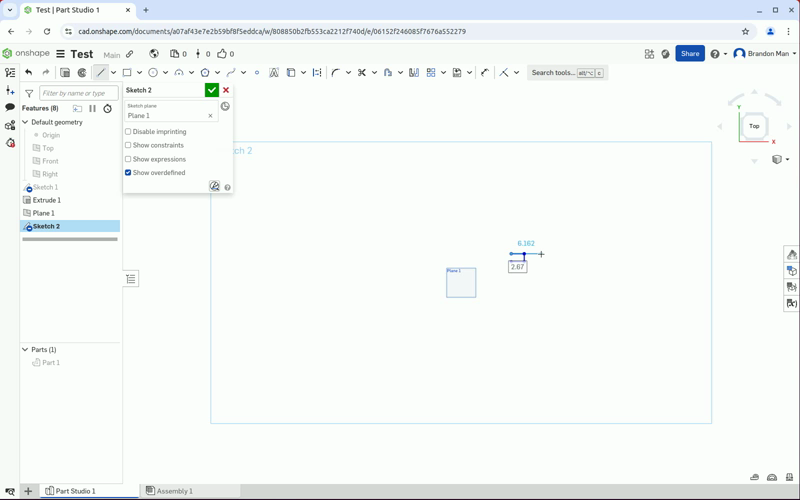
mouse_move(511, 261)
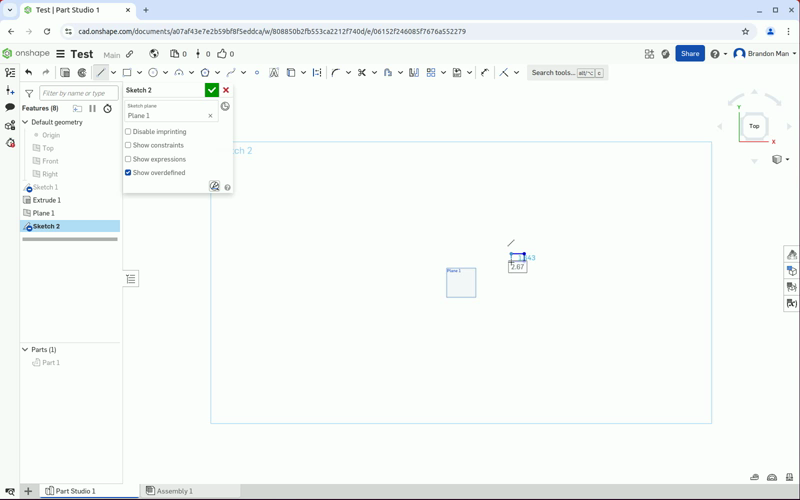
key_up(shift)
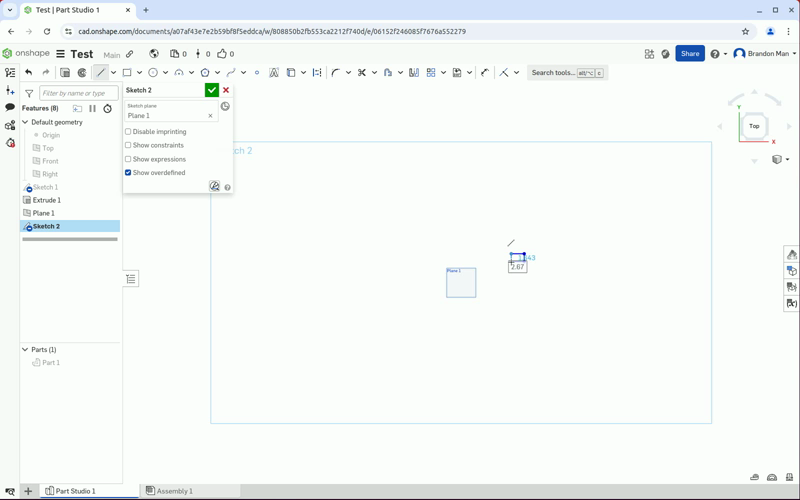
click(511, 261)
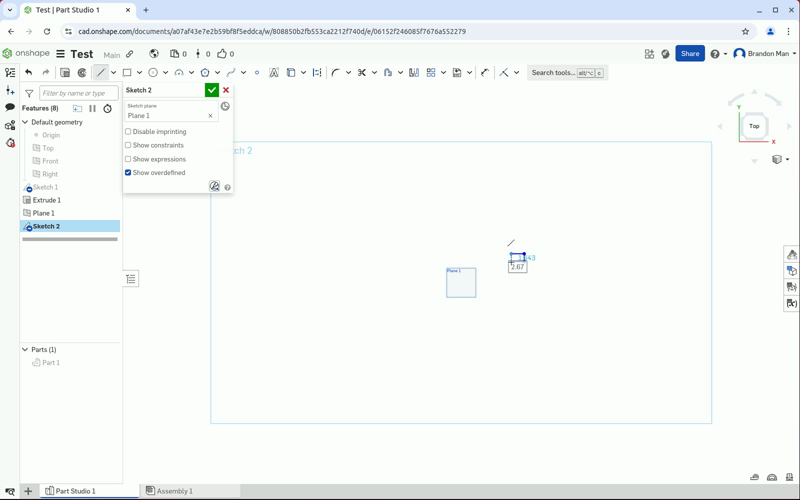
key(esc)
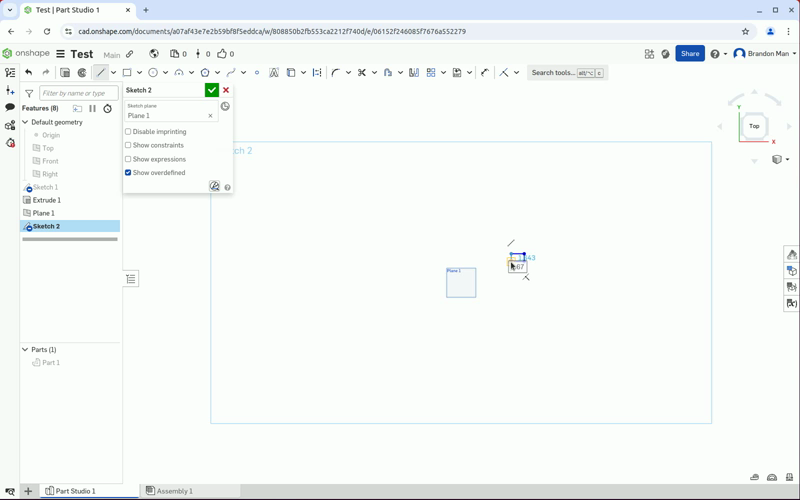
mouse_move(521, 256)
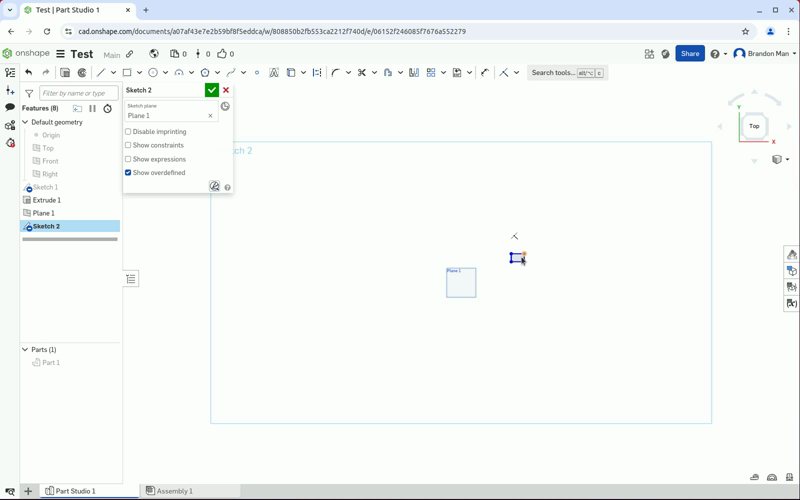
scroll(6)
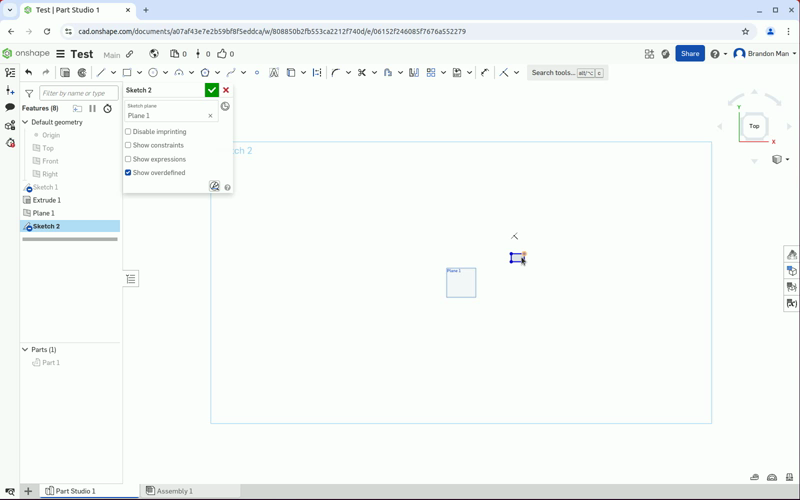
scroll(6)
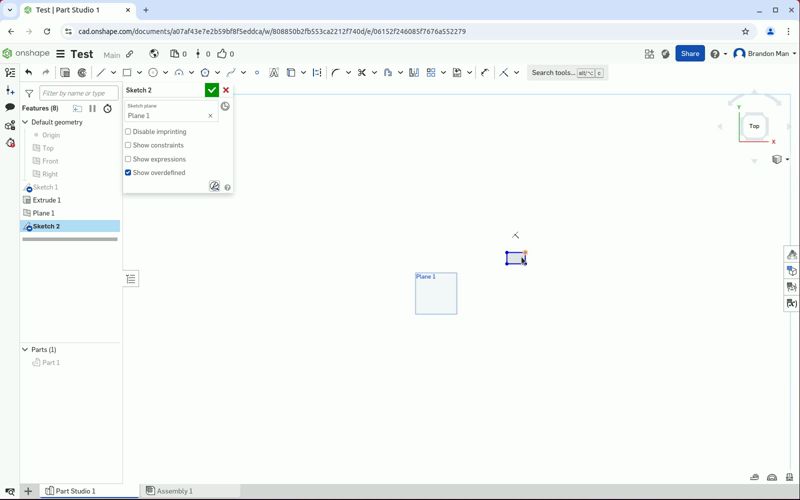
scroll(6)
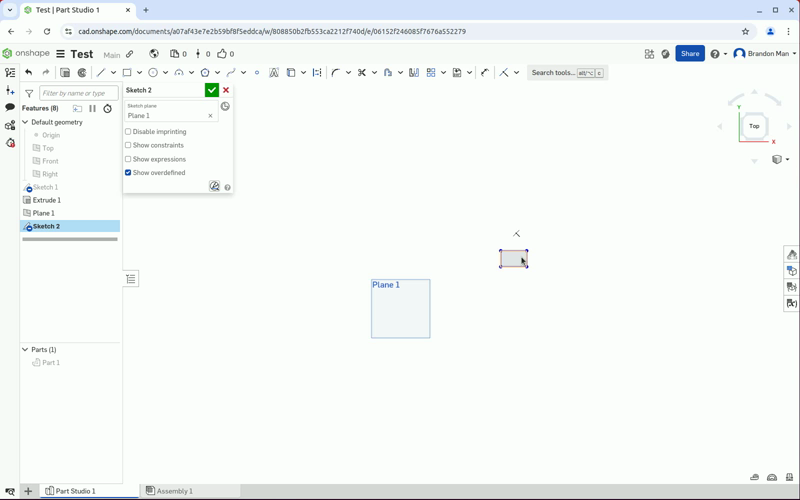
scroll(6)
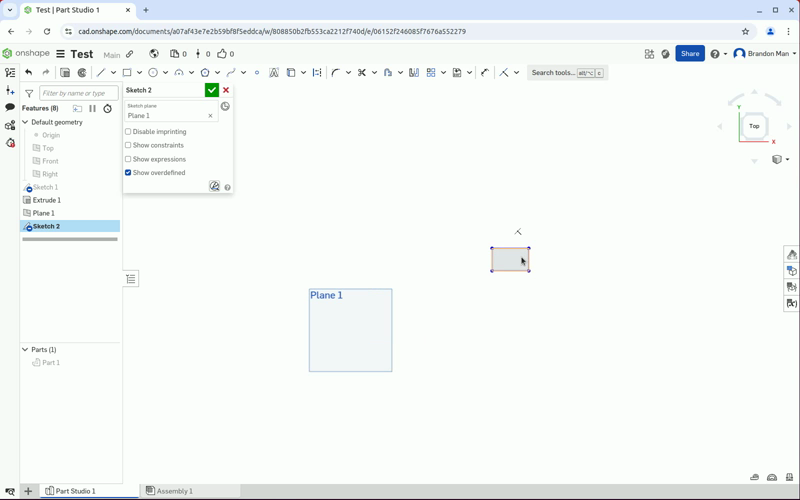
scroll(6)
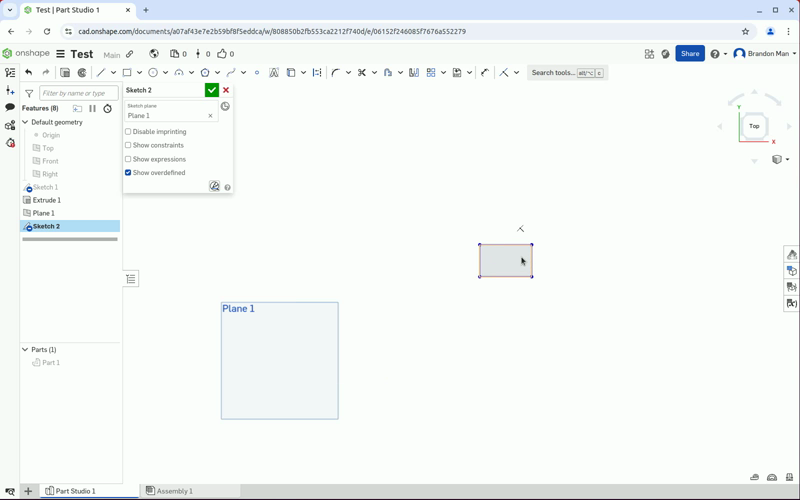
scroll(6)
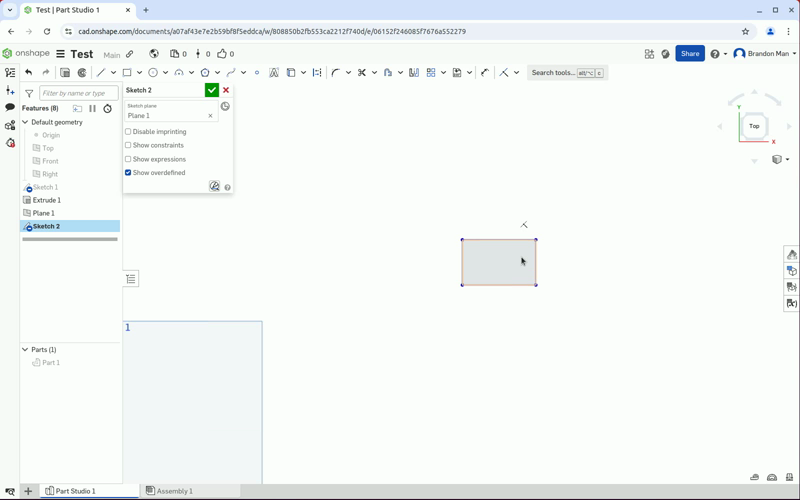
scroll(6)
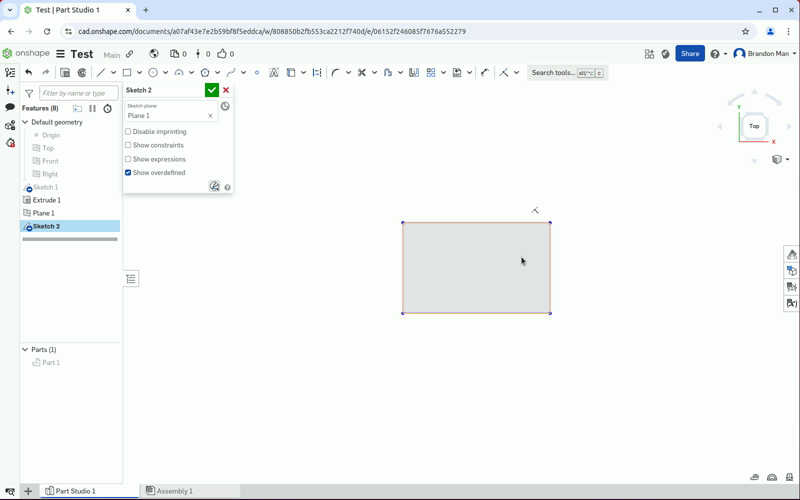
click(521, 256)
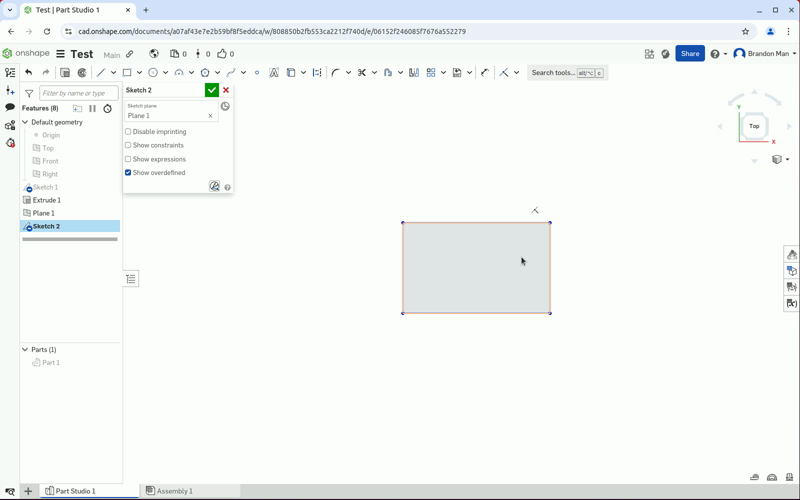
scroll(-6)
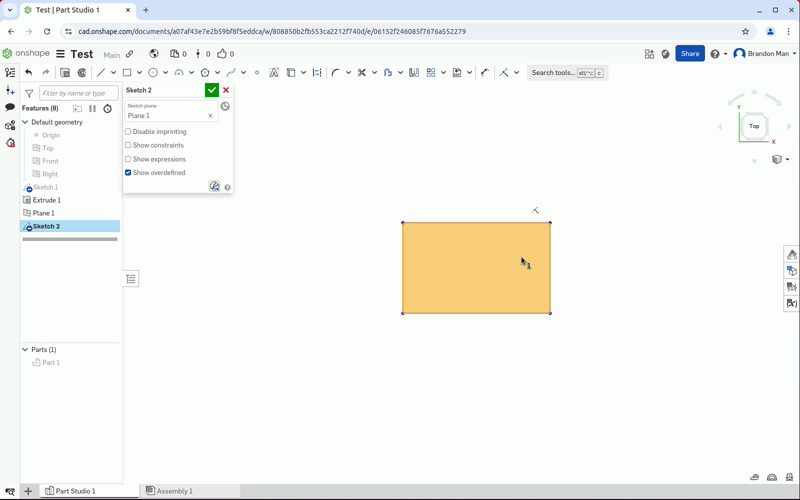
scroll(-6)
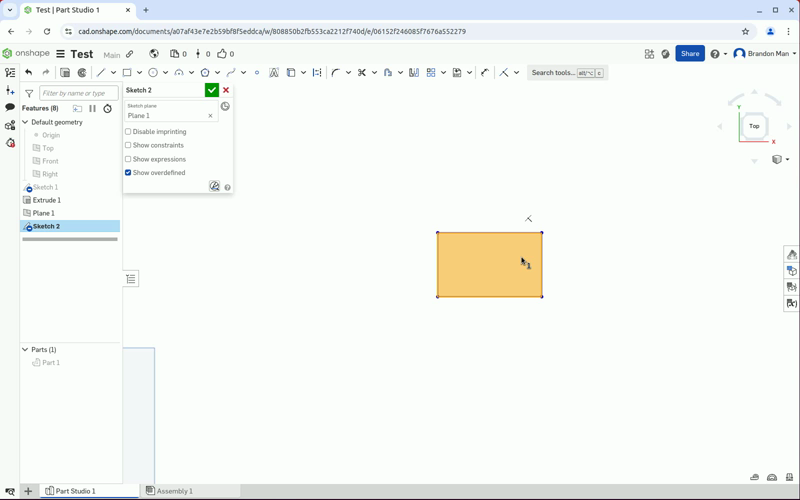
scroll(-6)
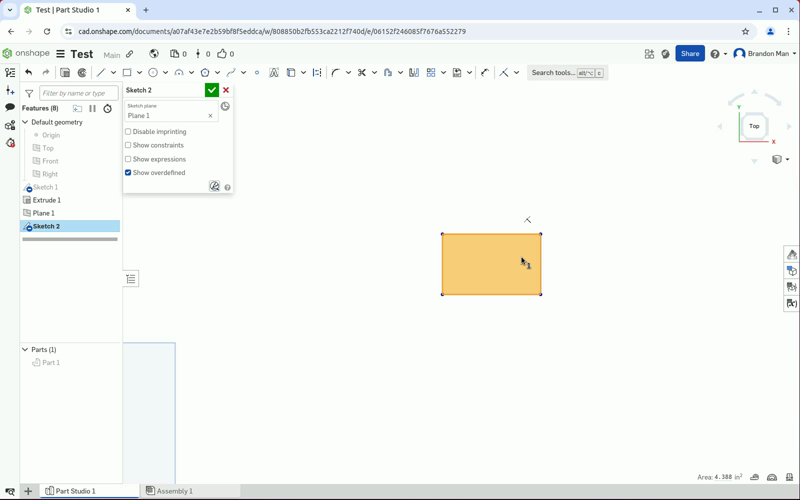
scroll(-6)
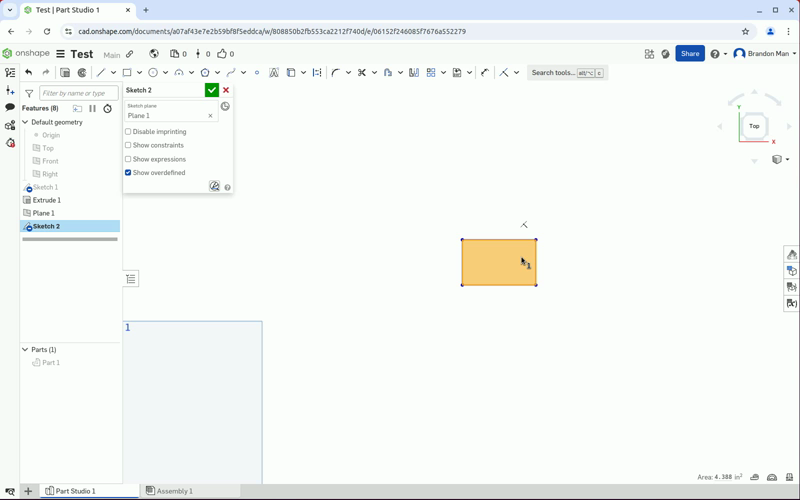
scroll(-6)
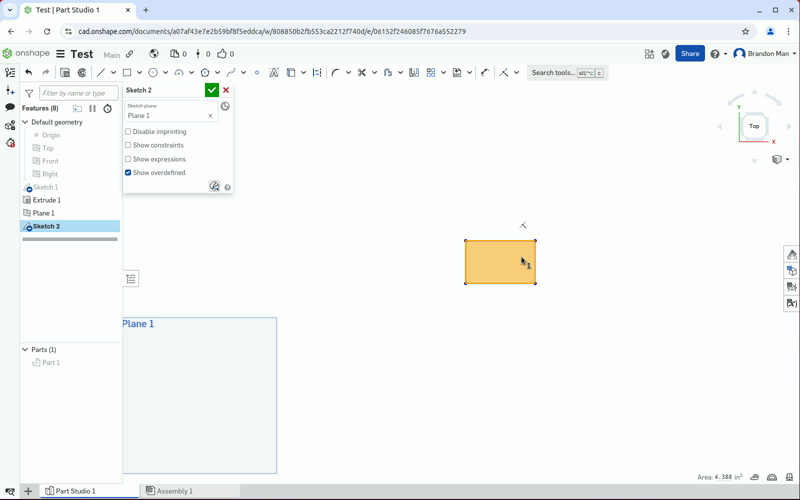
scroll(-6)
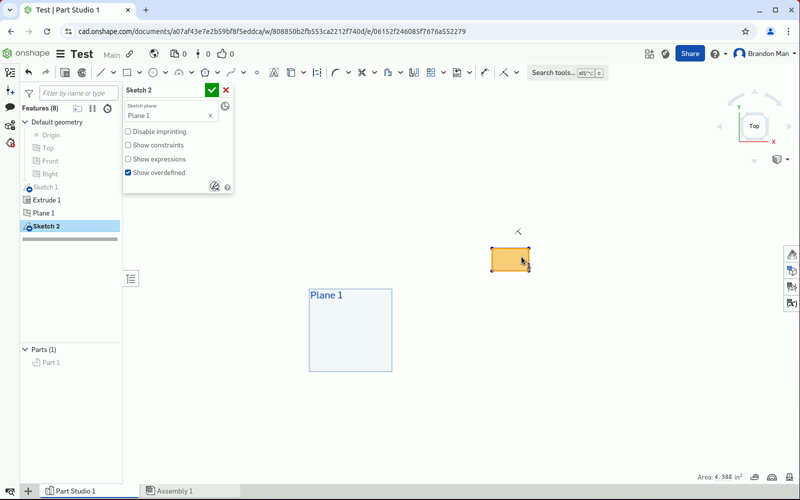
scroll(-6)
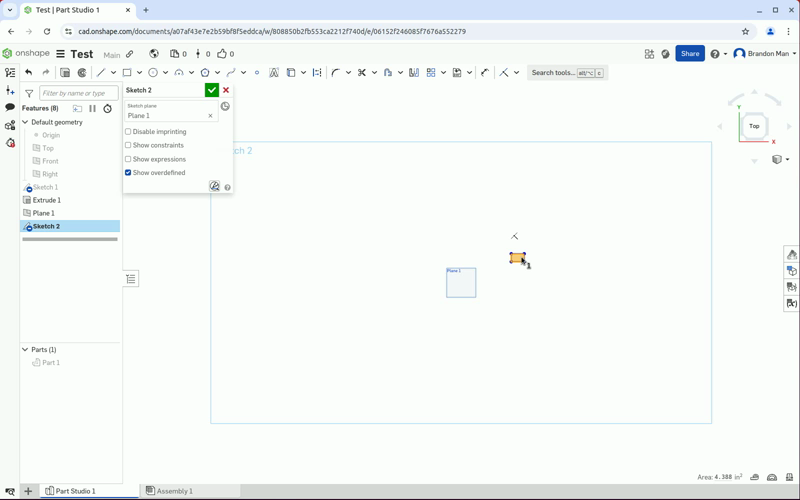
mouse_move(73, 352)
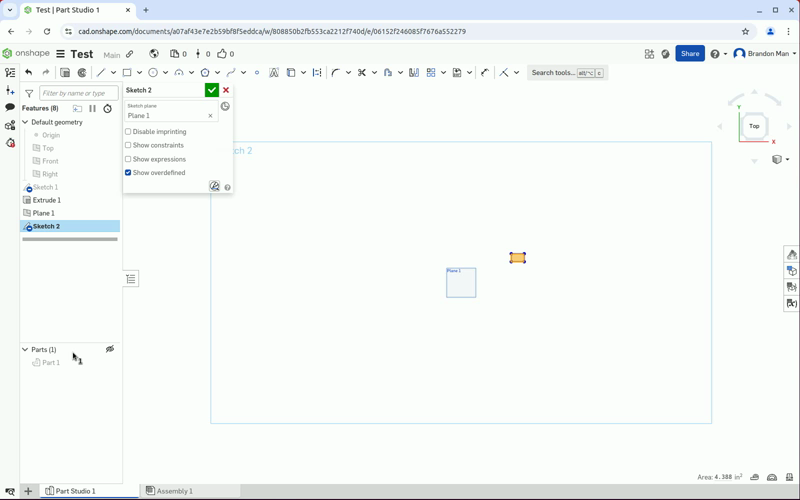
key(shift+y)
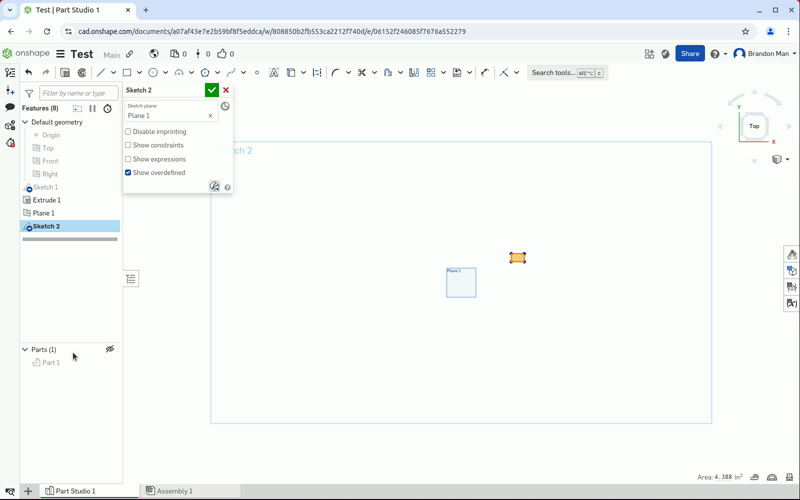
key(shift+e)
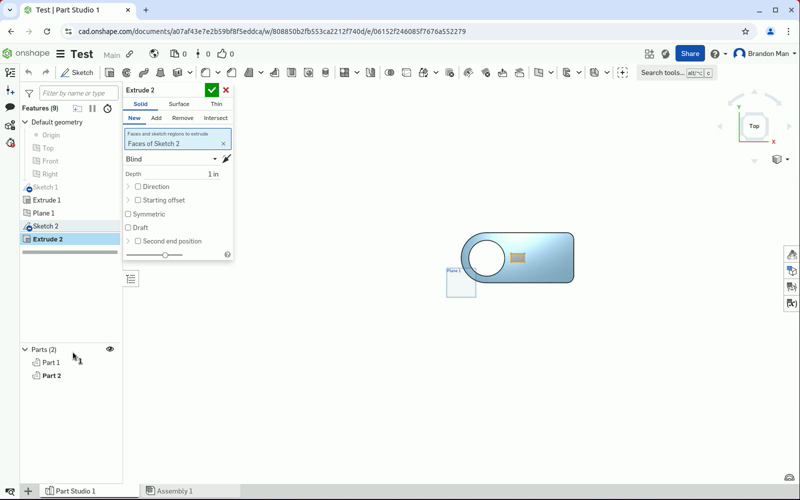
mouse_move(143, 106)
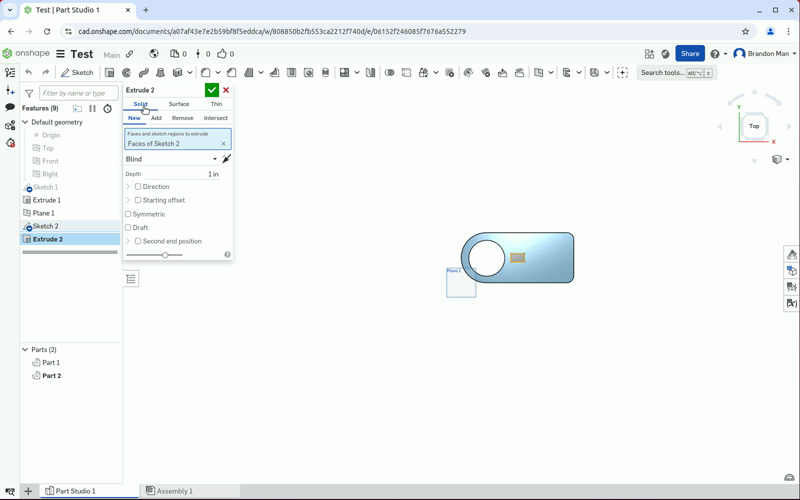
click(143, 106)
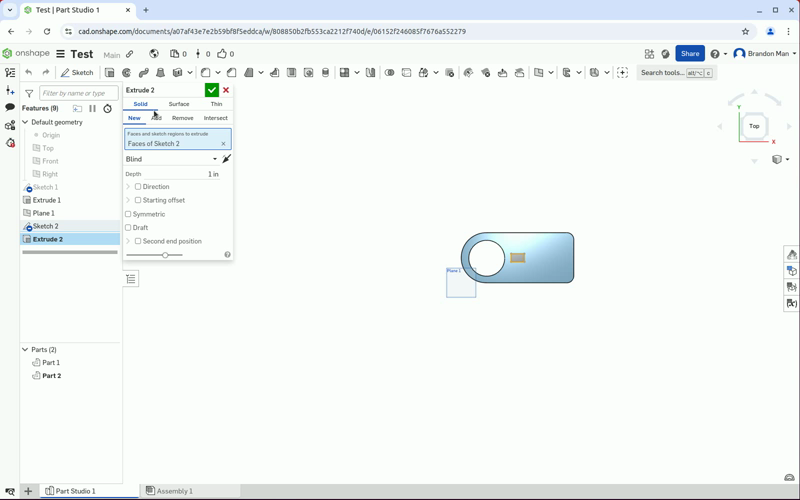
mouse_move(186, 120)
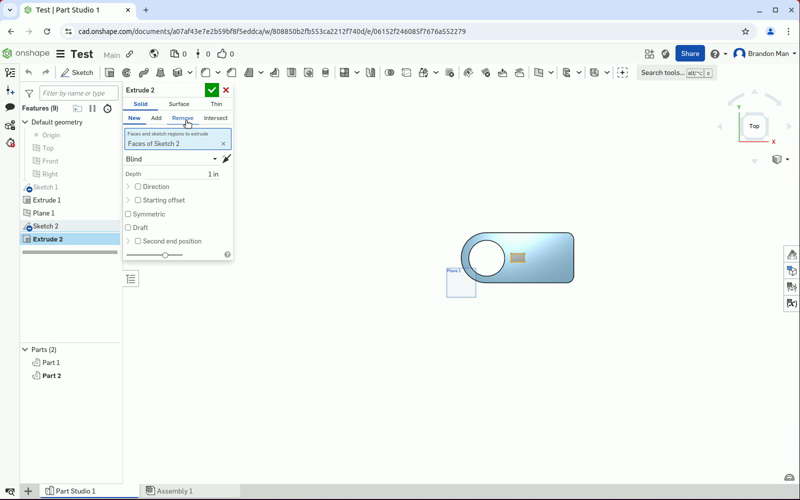
click(186, 120)
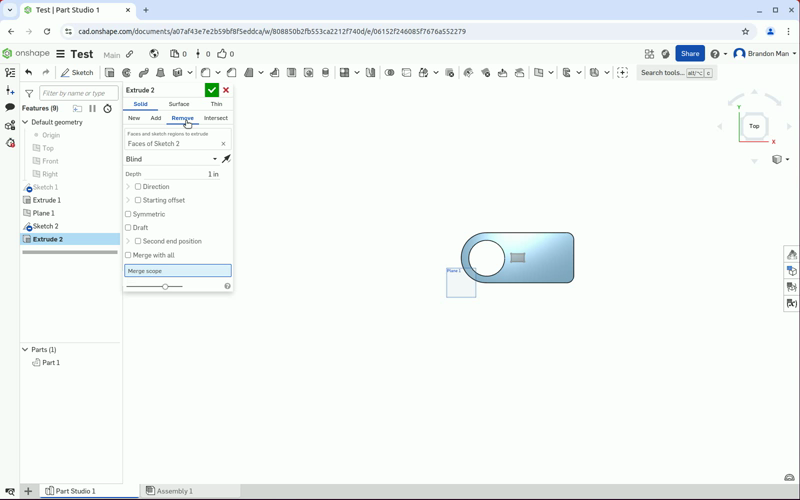
key(tab, 4)
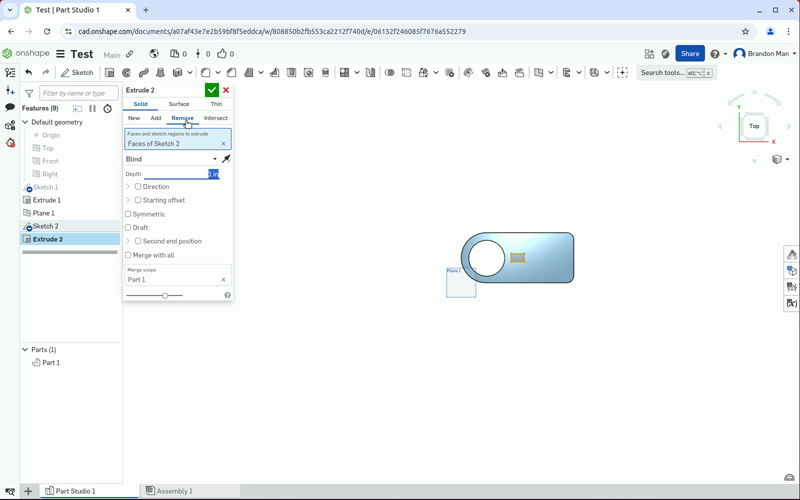
text(5.055)
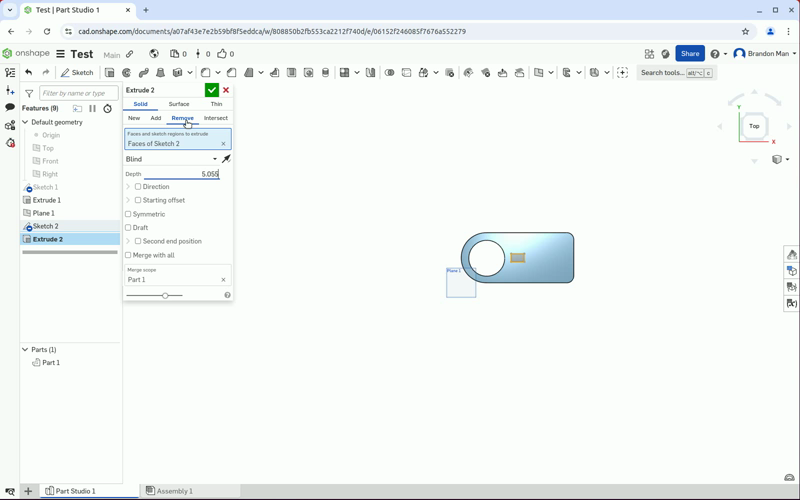
key(tab, 6)
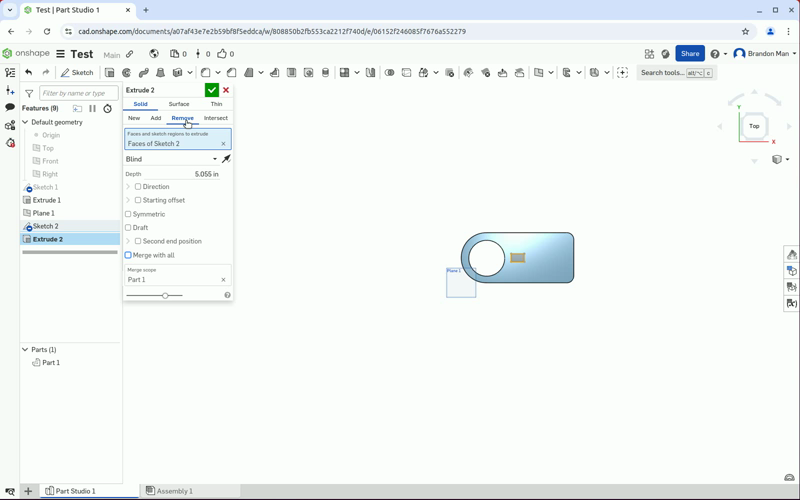
key(space)
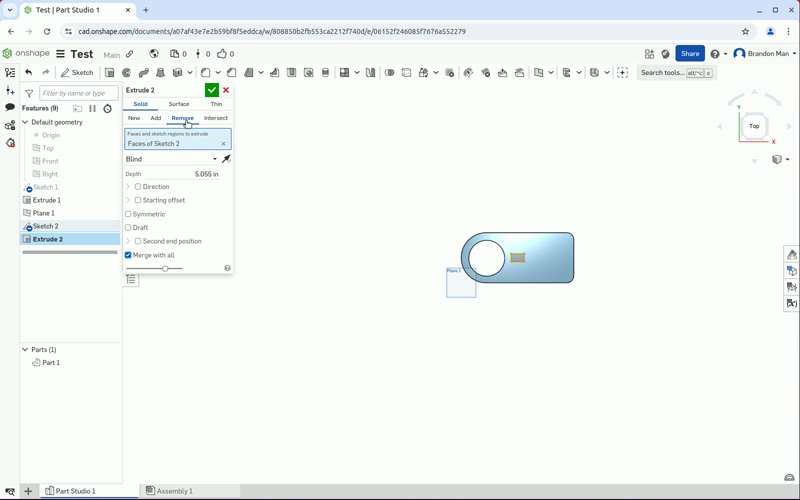
key(enter)
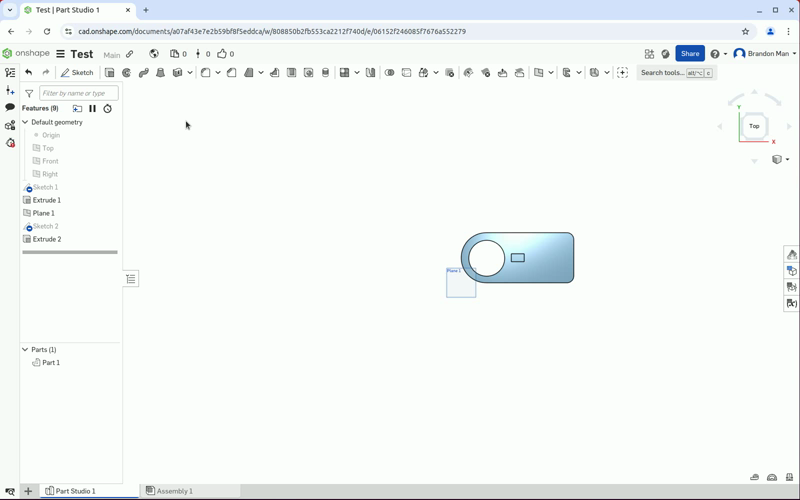
key(shift+h)
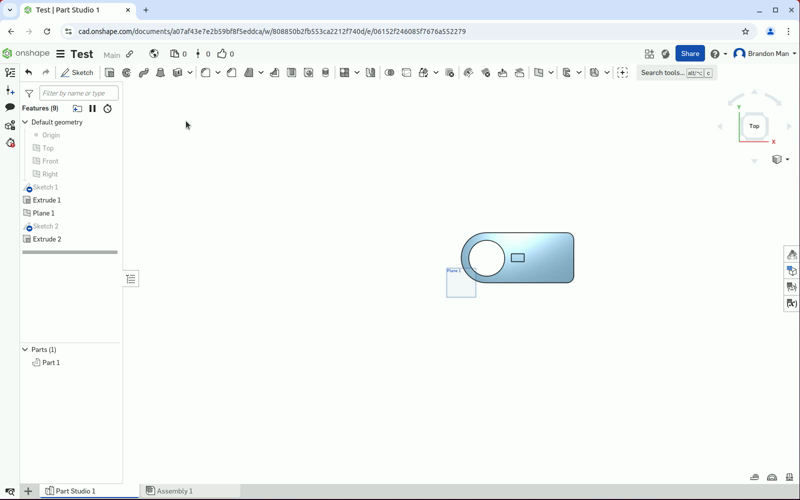
key(shift+h)
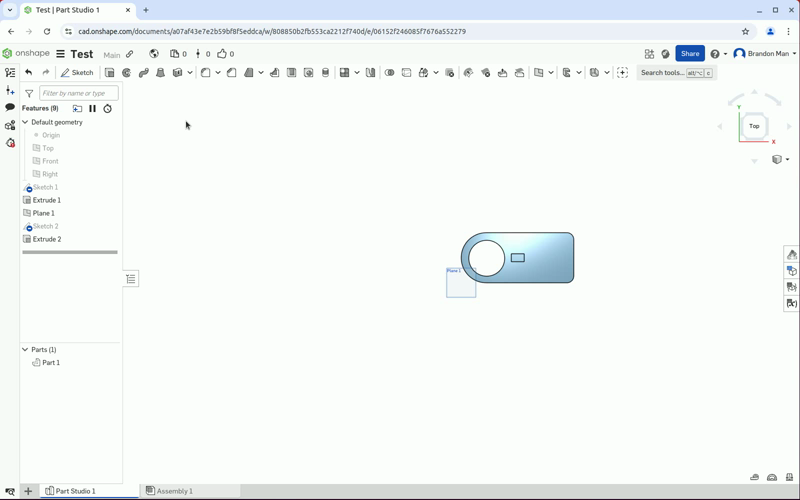
mouse_move(73, 189)
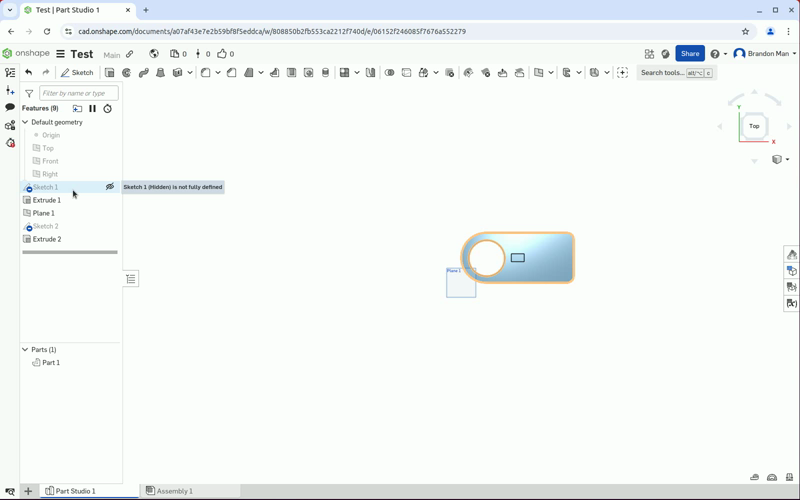
click(73, 189)
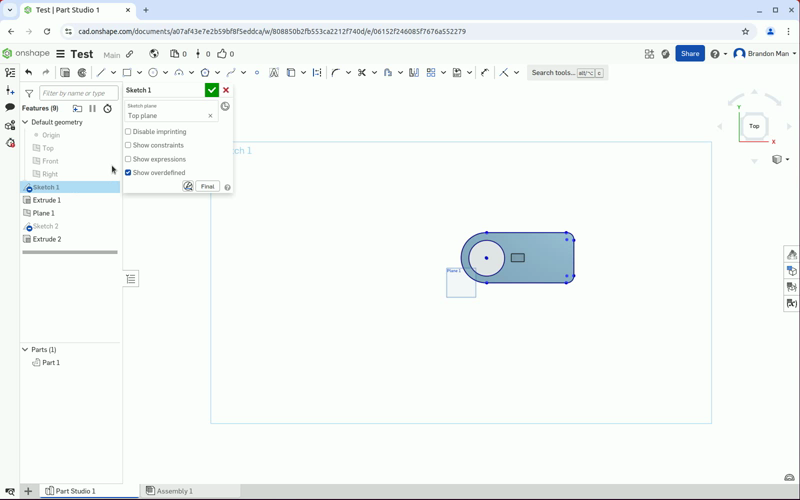
mouse_move(229, 92)
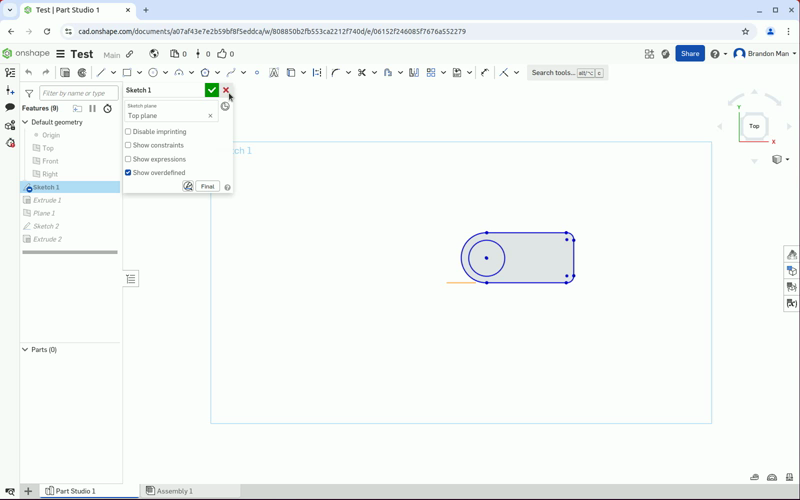
click(229, 92)
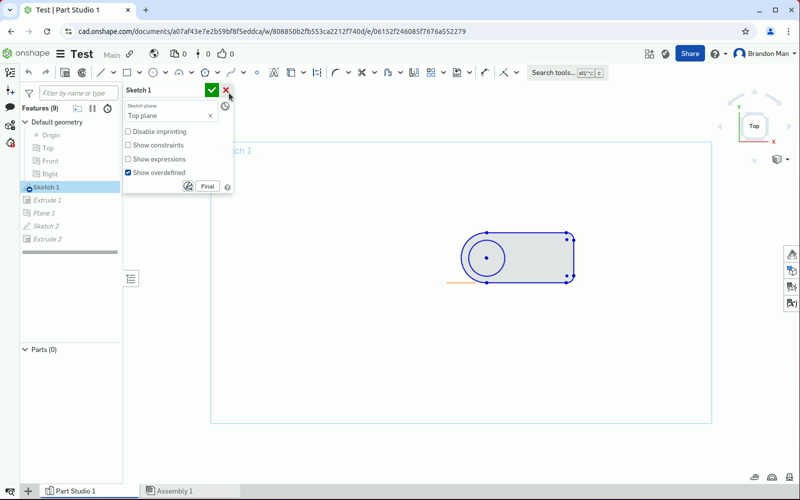
key(shift+s)
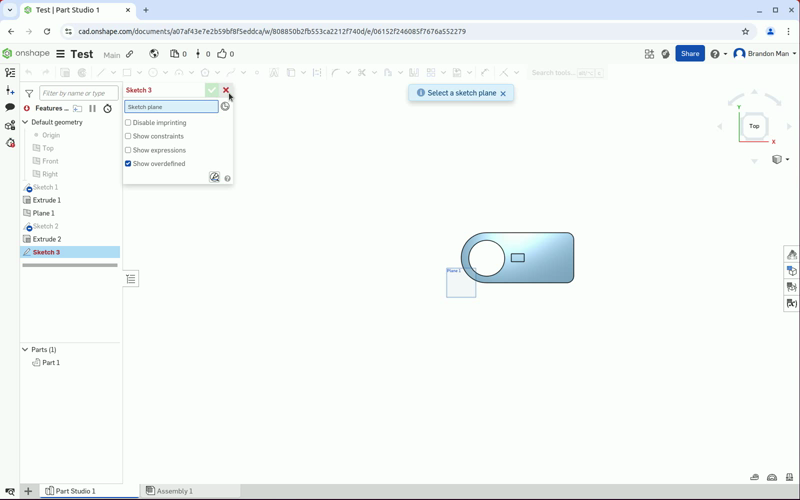
mouse_move(73, 215)
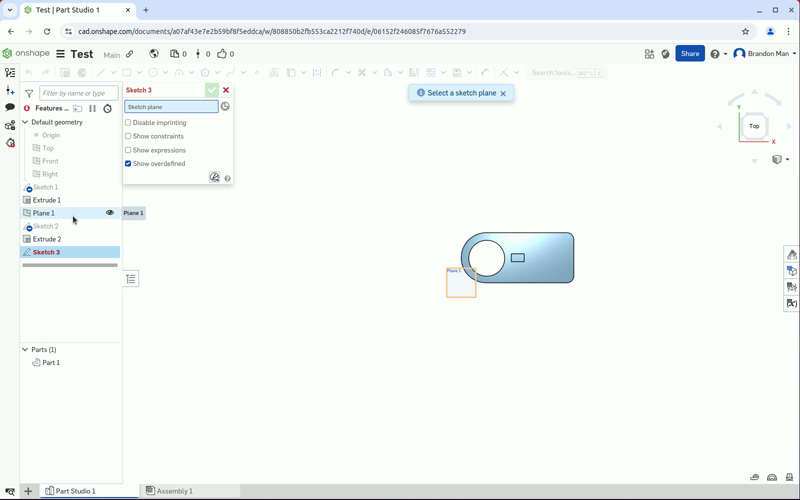
click(73, 215)
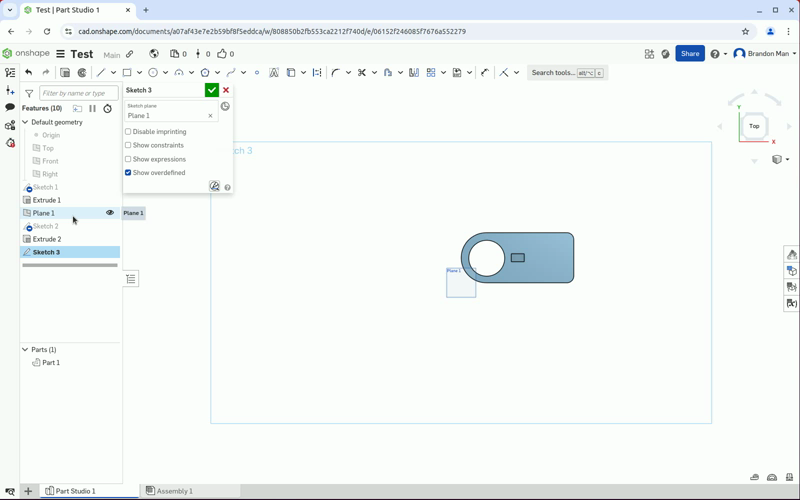
mouse_move(73, 352)
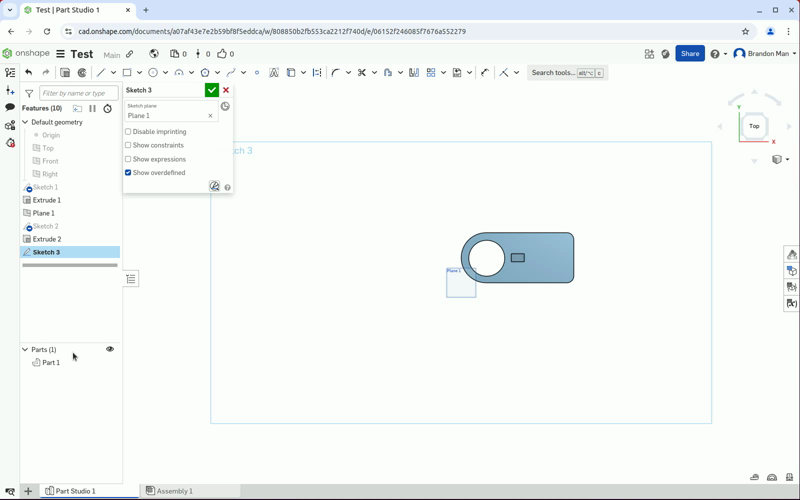
key(y)
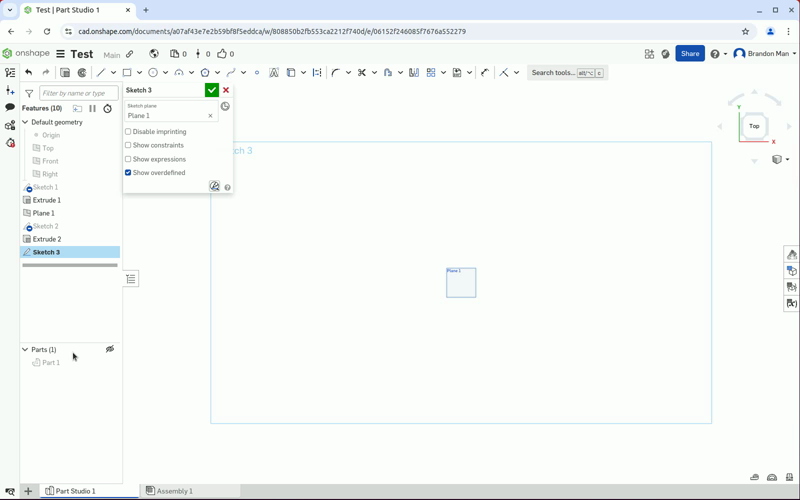
key(l)
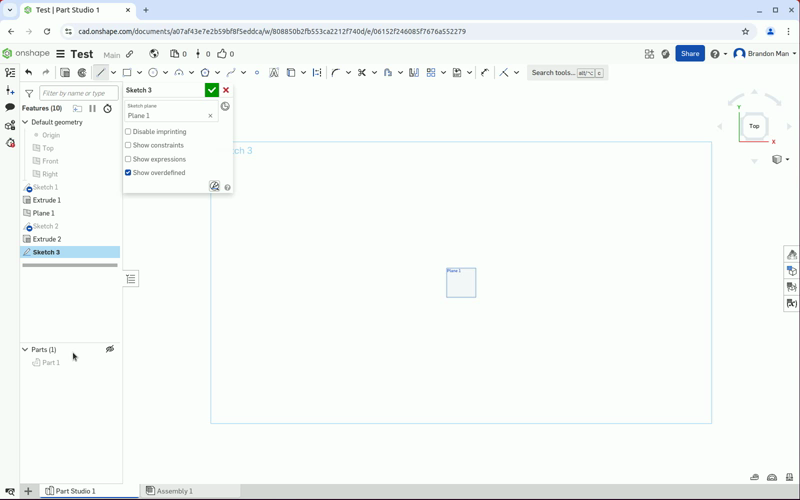
key_down(shift)
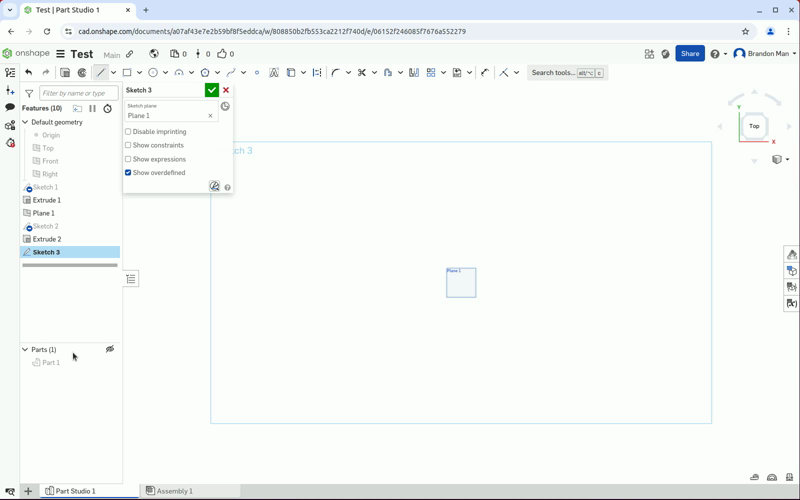
mouse_move(554, 261)
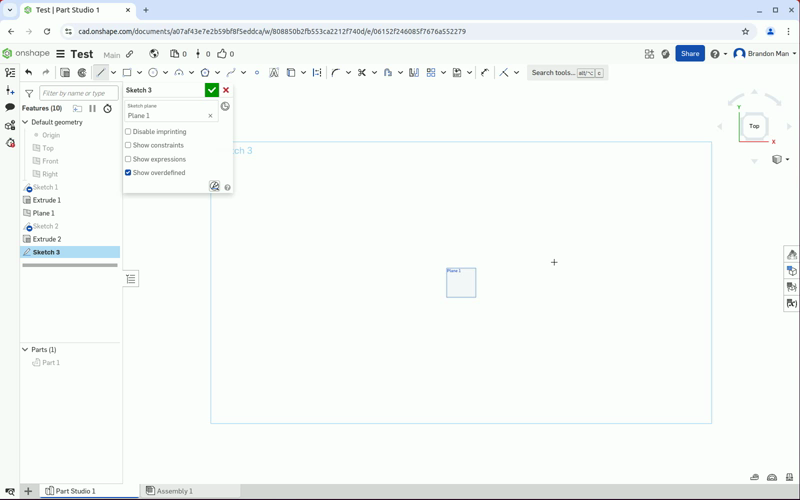
click(554, 261)
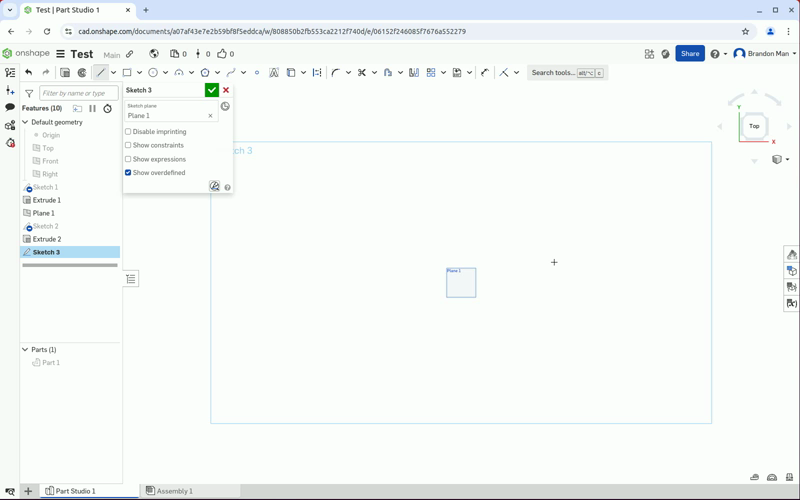
key_up(shift)
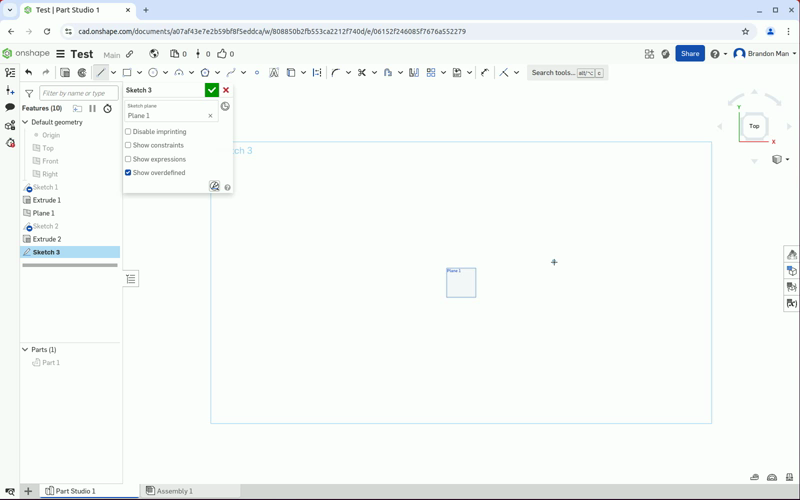
key_down(shift)
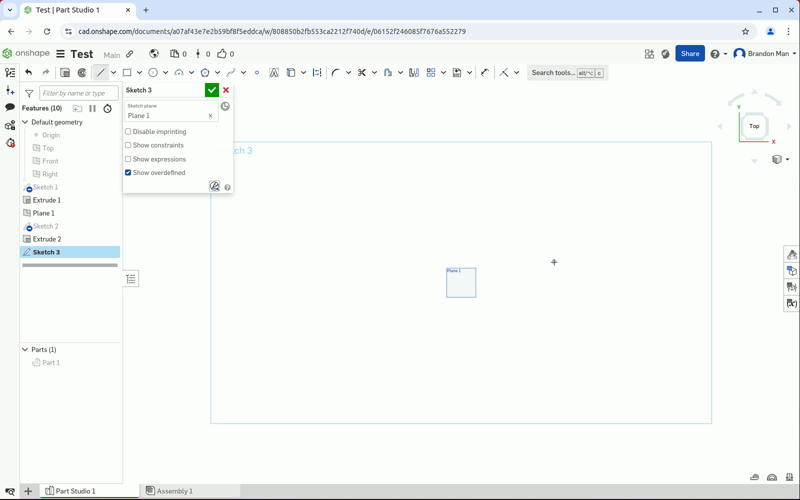
mouse_move(584, 261)
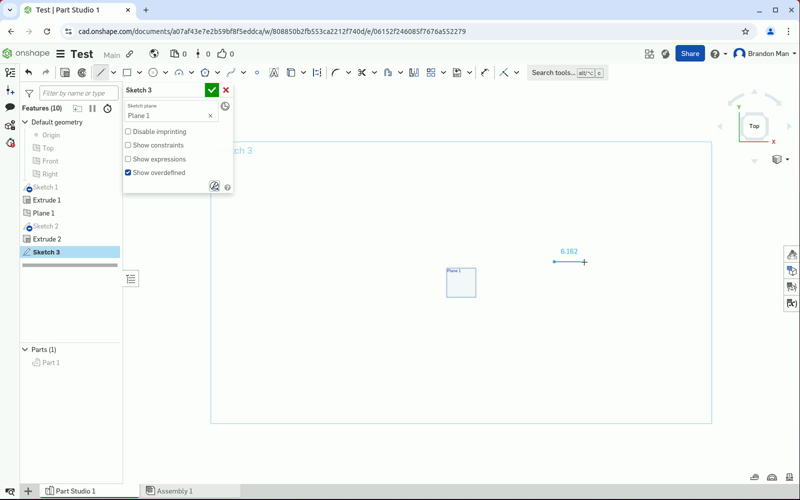
mouse_move(567, 261)
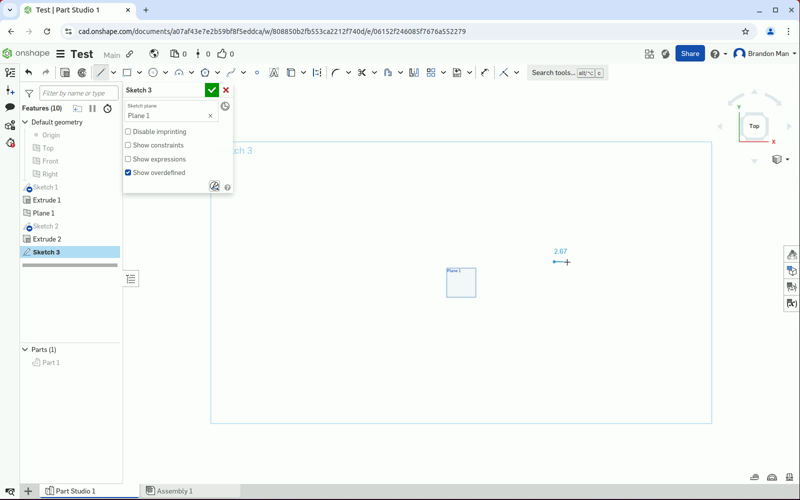
click(567, 261)
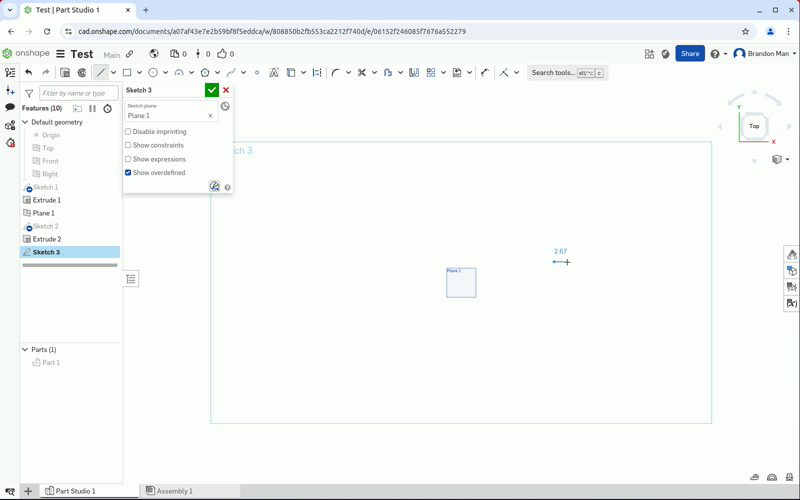
key_up(shift)
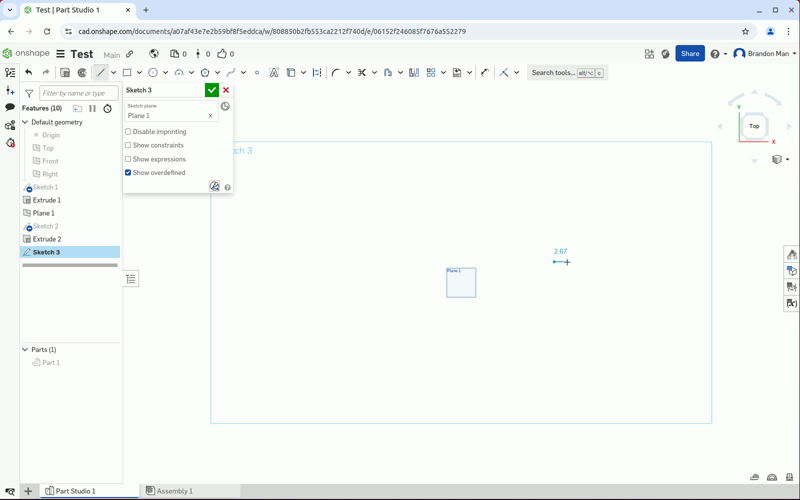
key_down(shift)
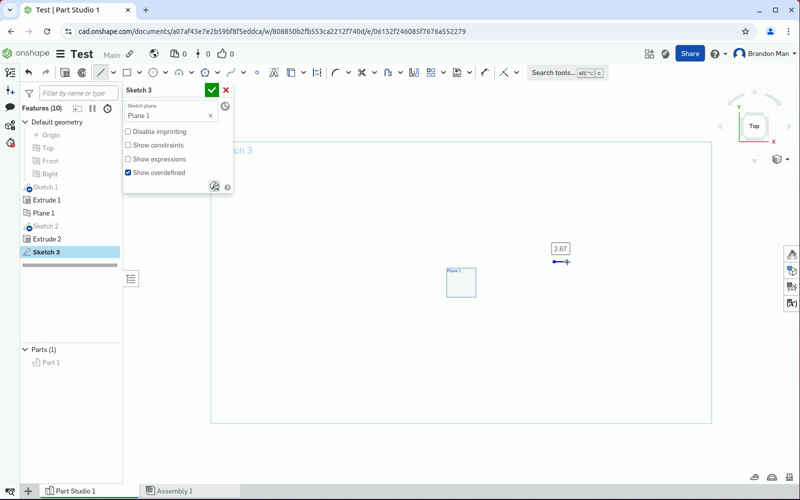
mouse_move(589, 261)
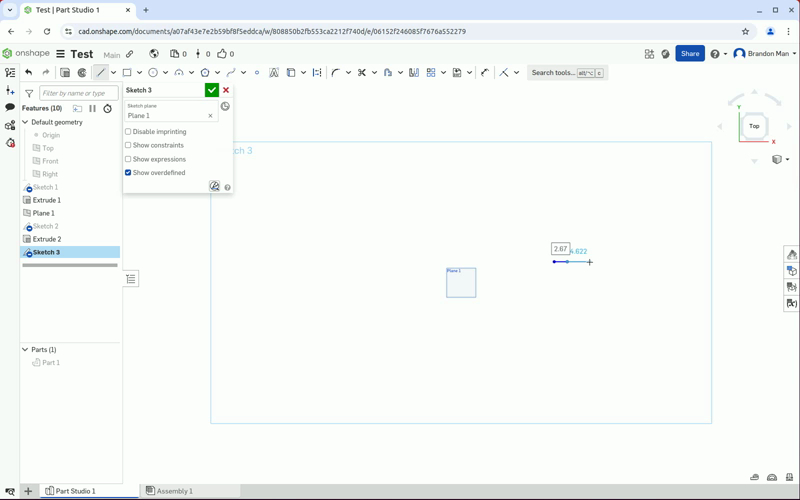
mouse_move(567, 253)
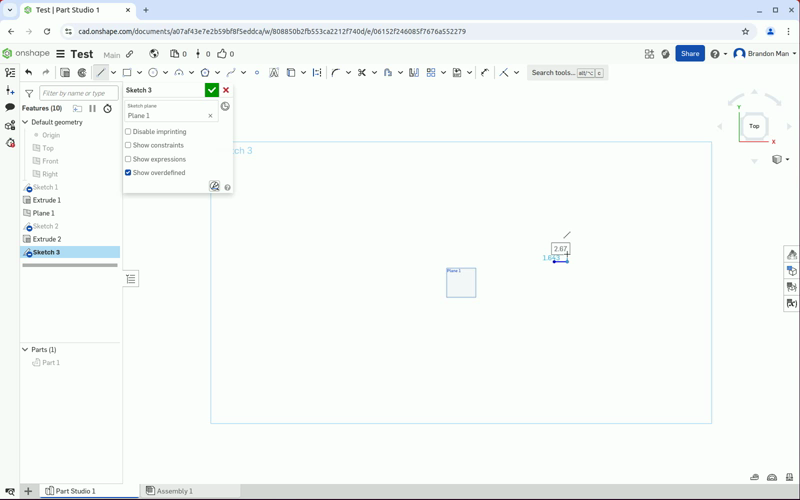
click(567, 253)
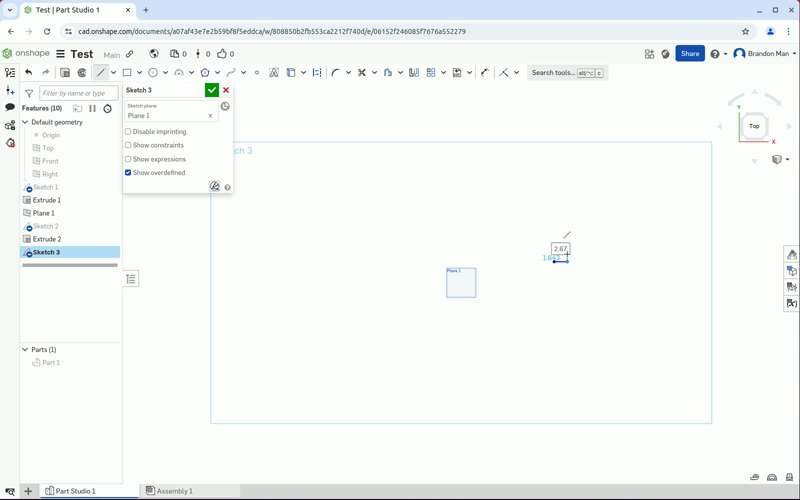
key_up(shift)
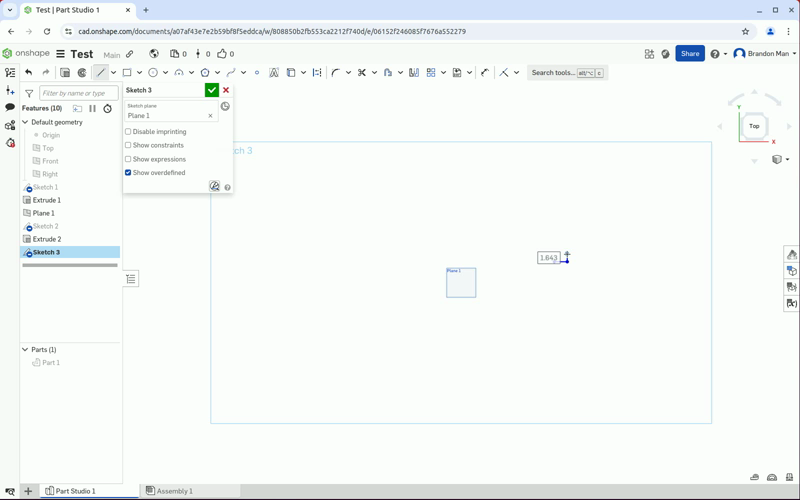
key_down(shift)
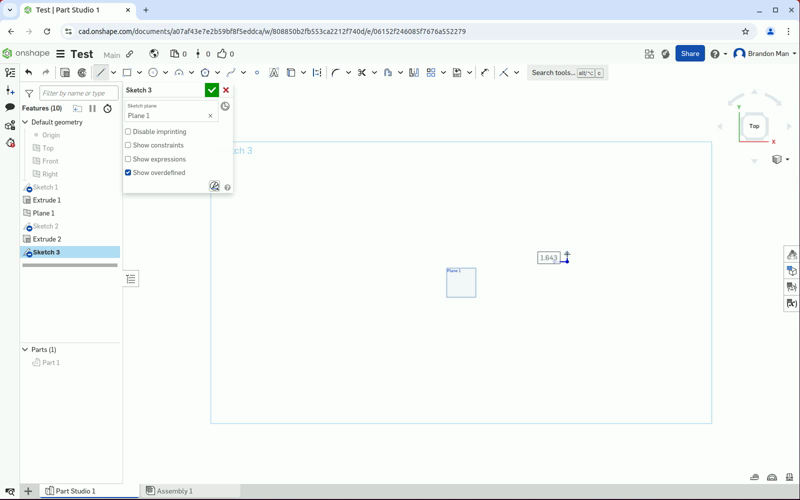
mouse_move(589, 253)
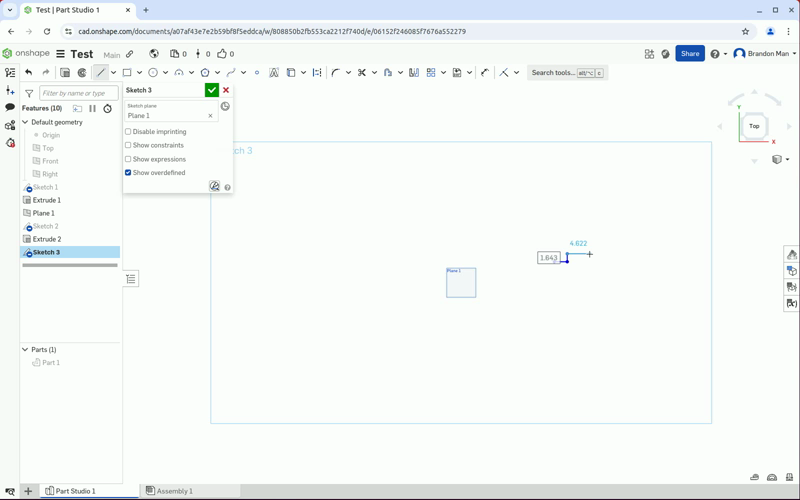
mouse_move(554, 253)
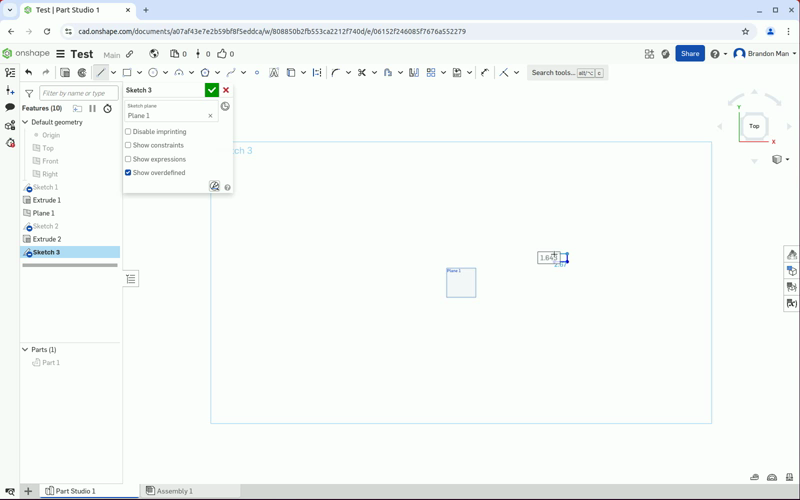
click(554, 253)
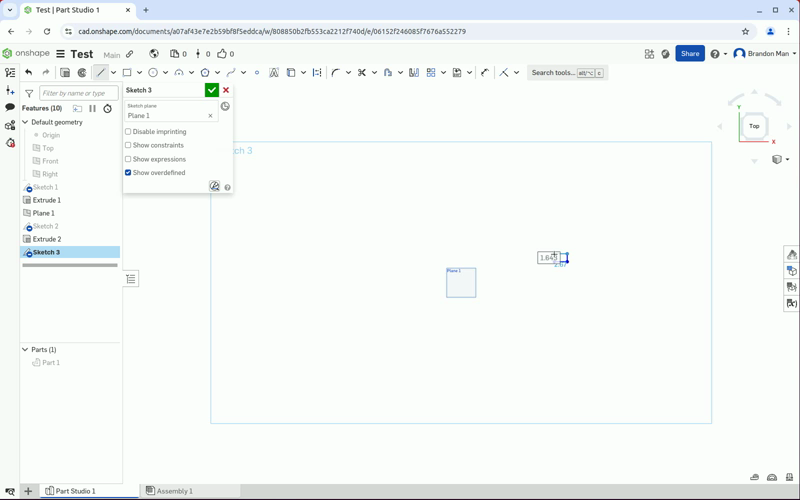
key_up(shift)
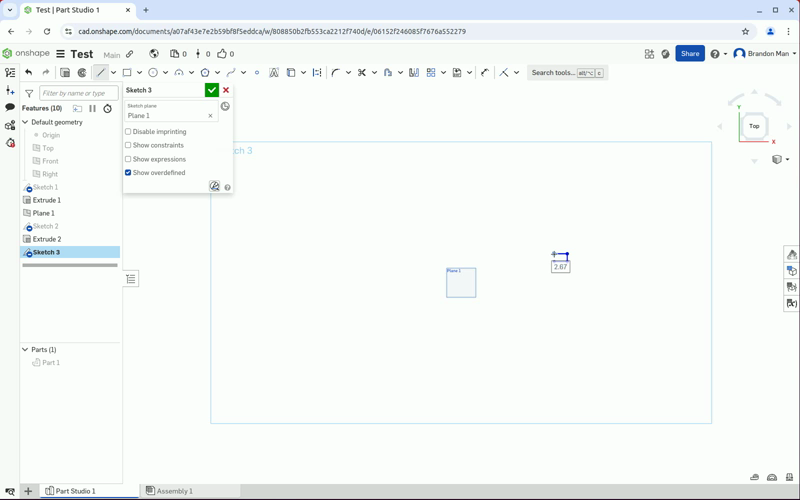
mouse_move(584, 253)
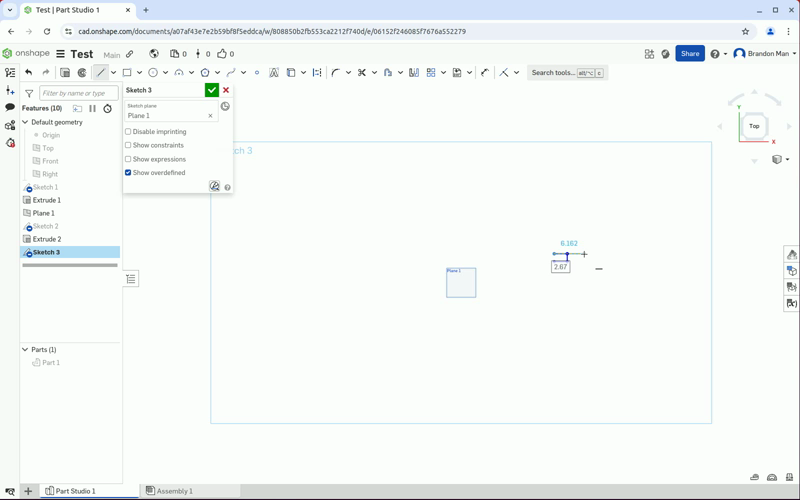
key_down(shift)
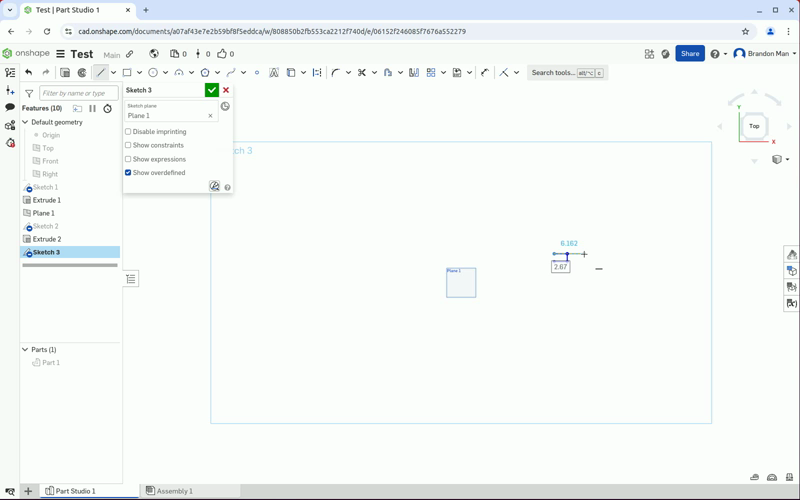
mouse_move(554, 261)
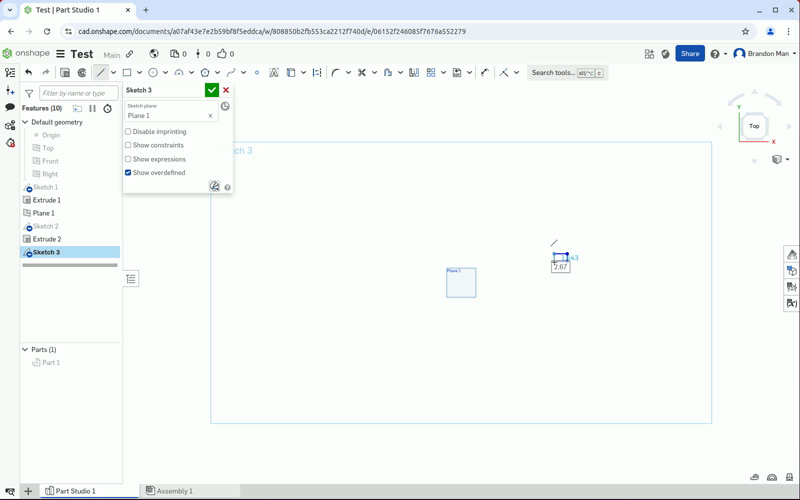
key_up(shift)
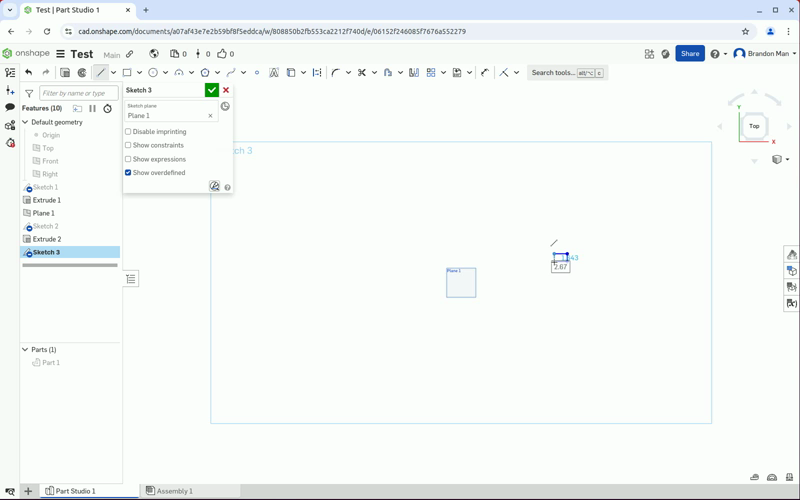
click(554, 261)
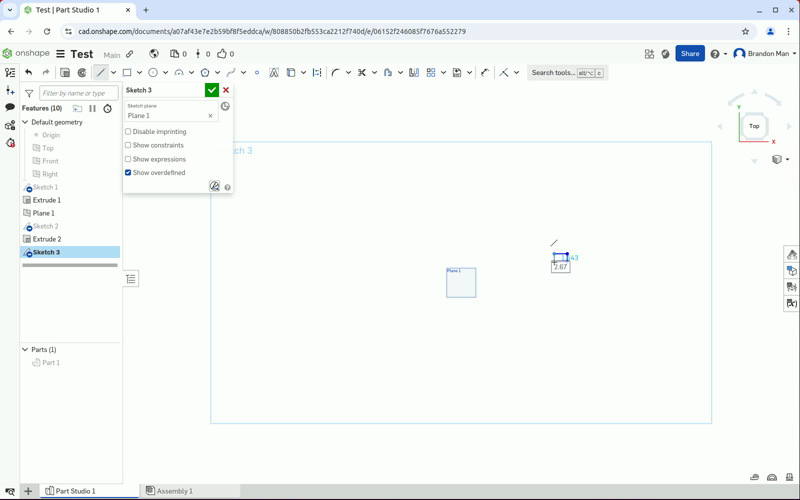
key(esc)
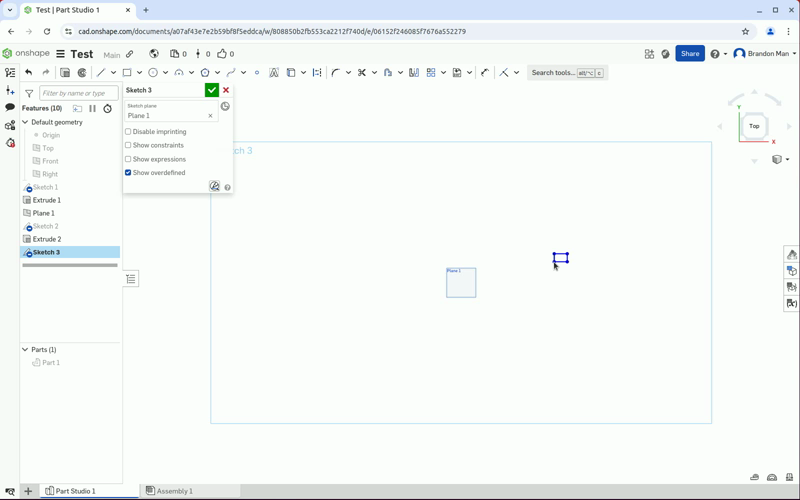
mouse_move(558, 257)
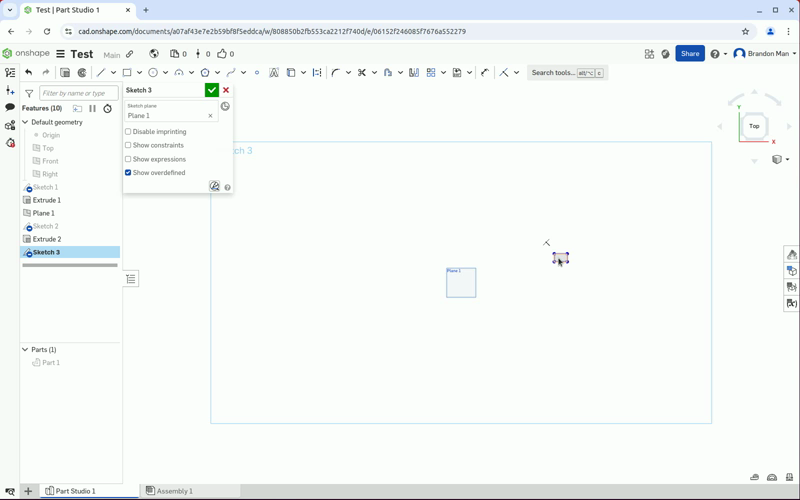
scroll(6)
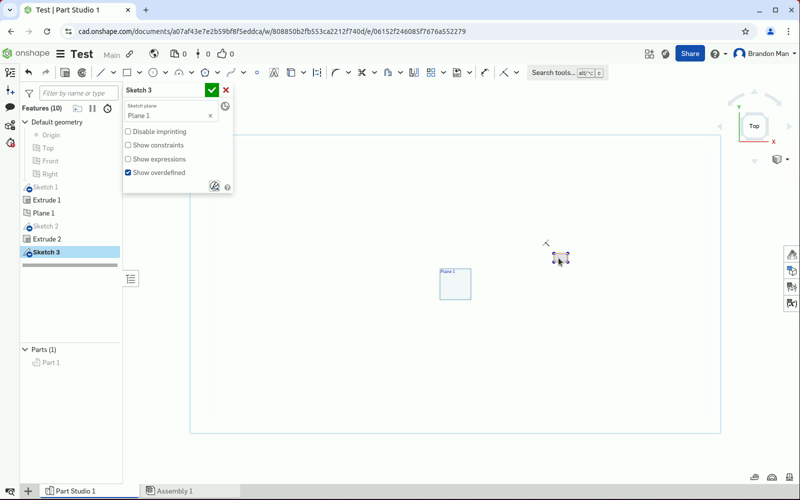
scroll(6)
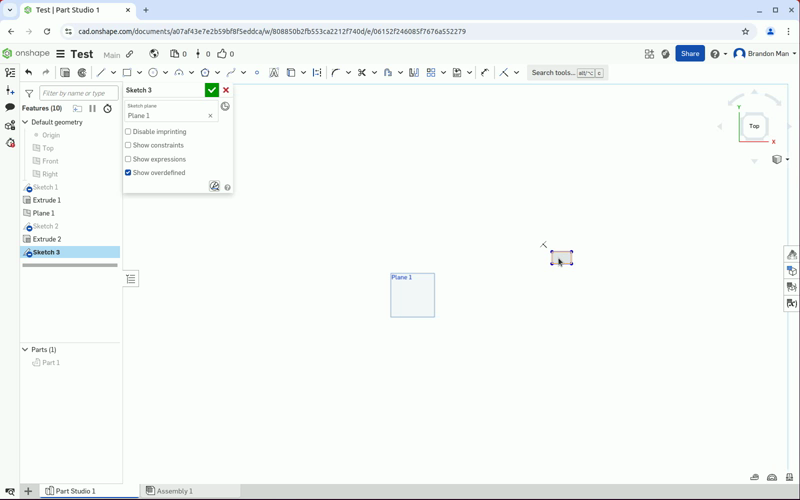
scroll(6)
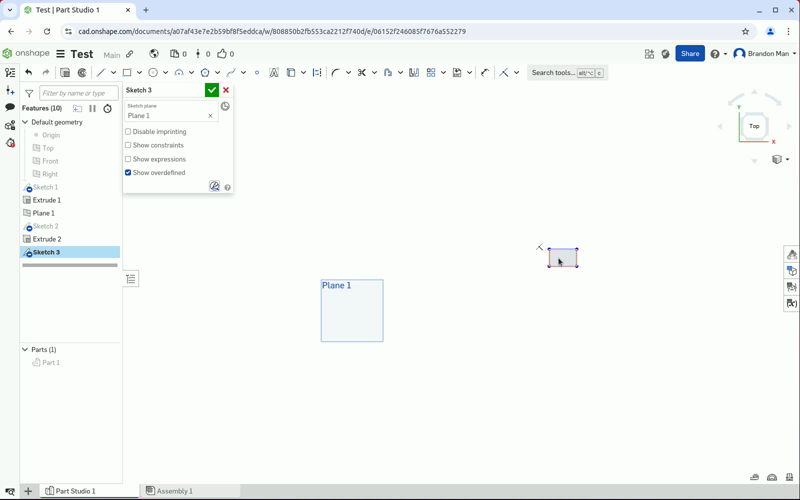
scroll(6)
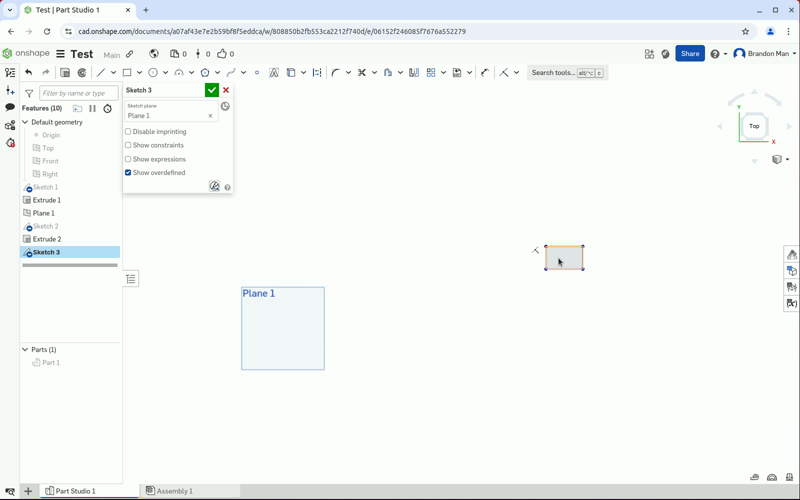
scroll(6)
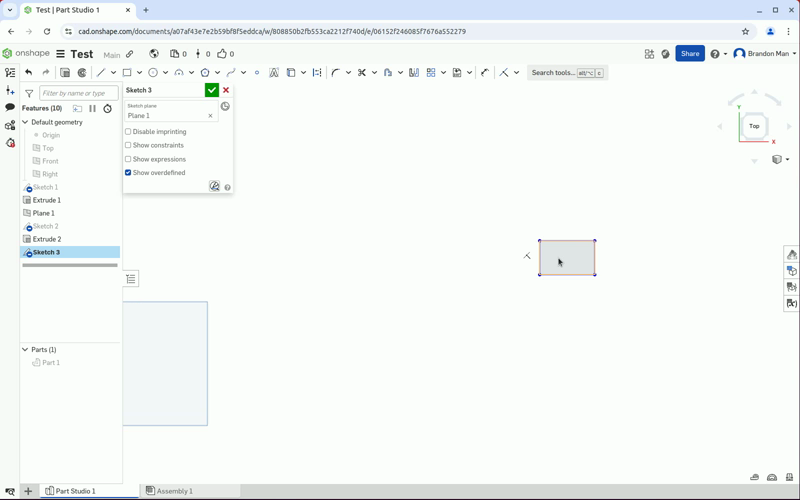
scroll(6)
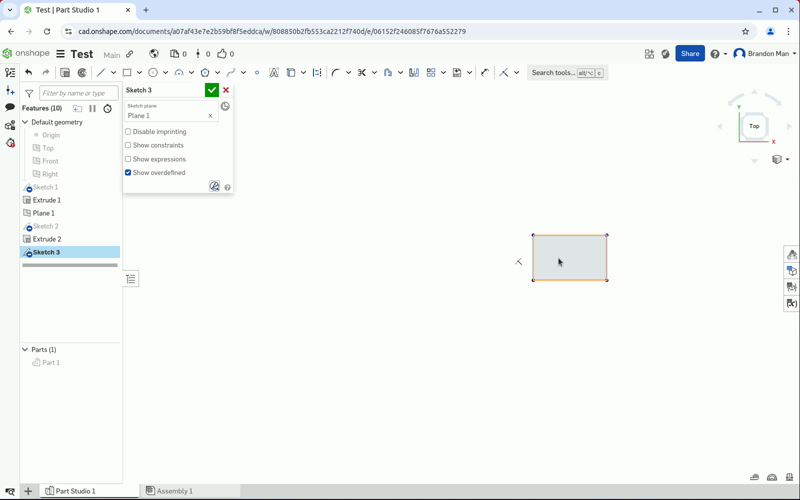
scroll(6)
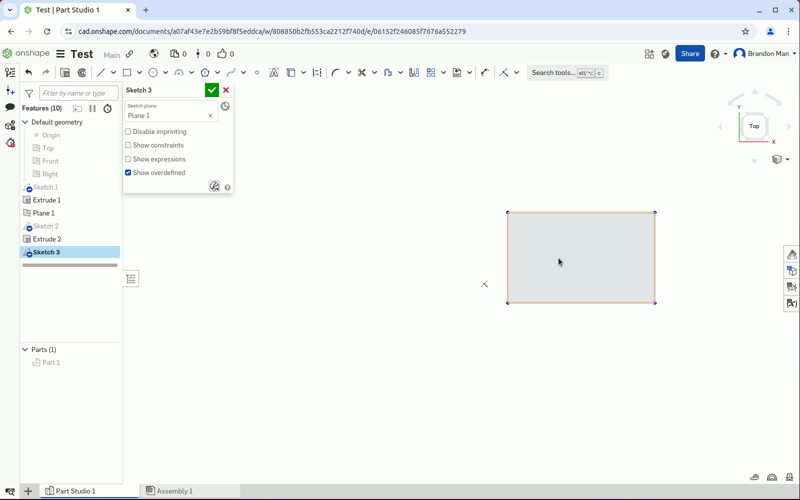
click(558, 257)
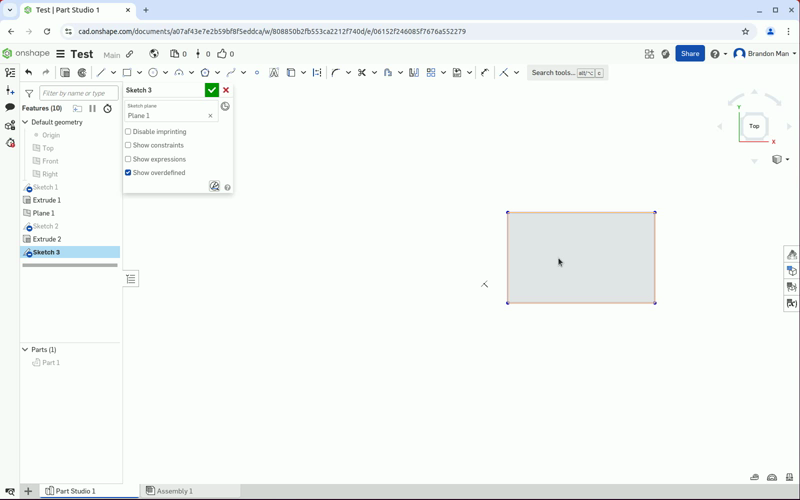
scroll(-6)
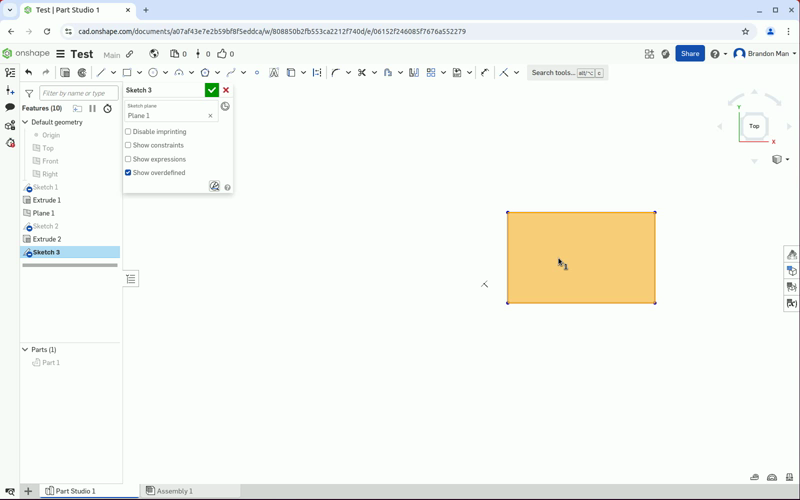
scroll(-6)
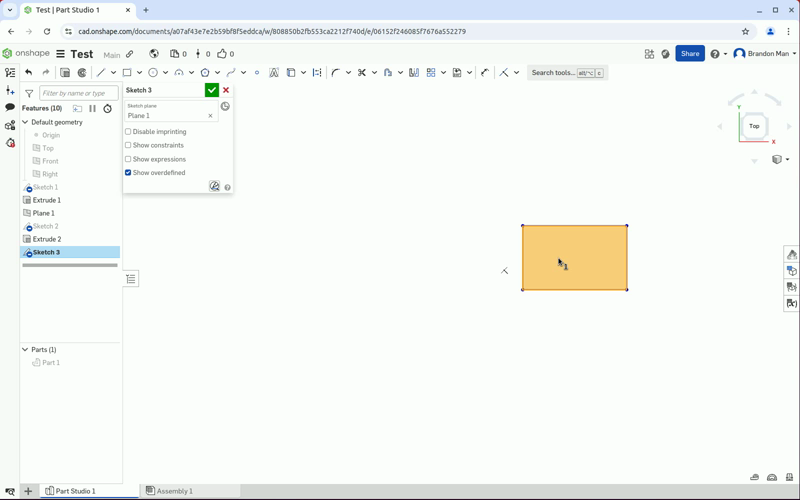
scroll(-6)
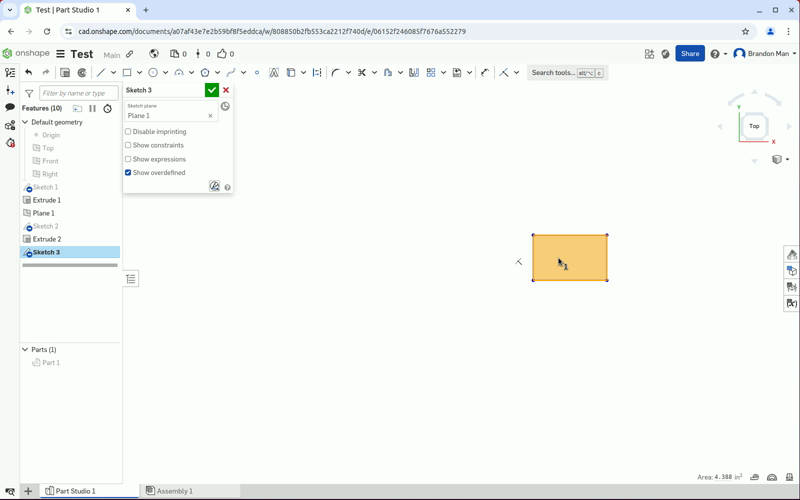
scroll(-6)
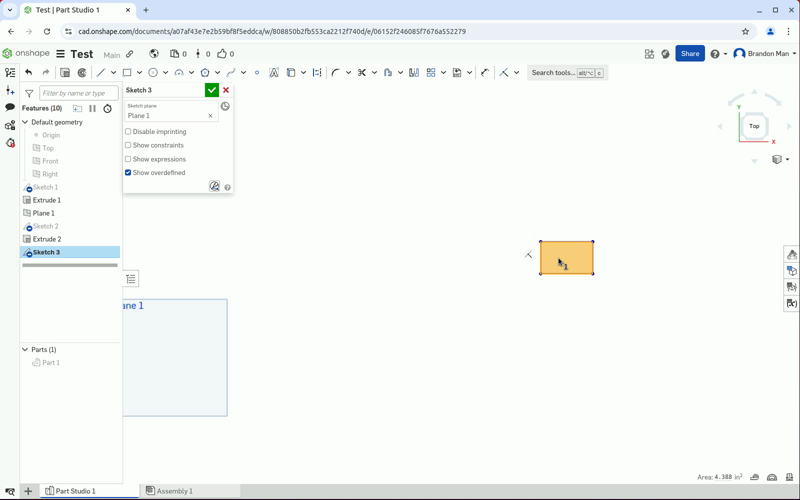
scroll(-6)
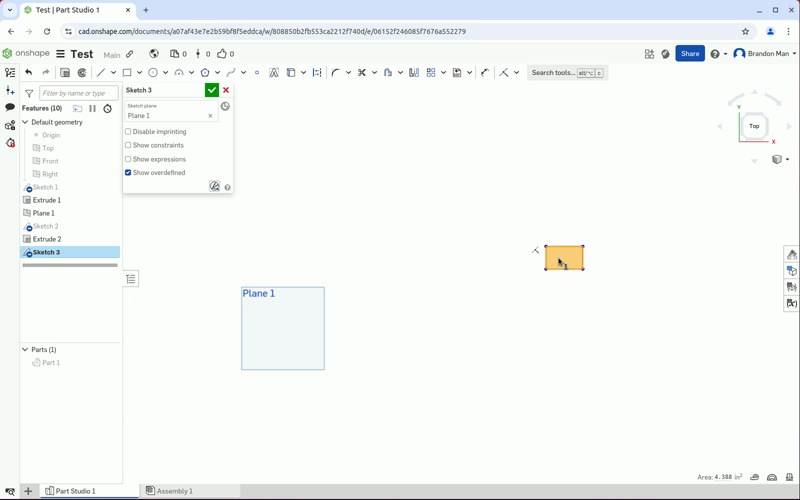
scroll(-6)
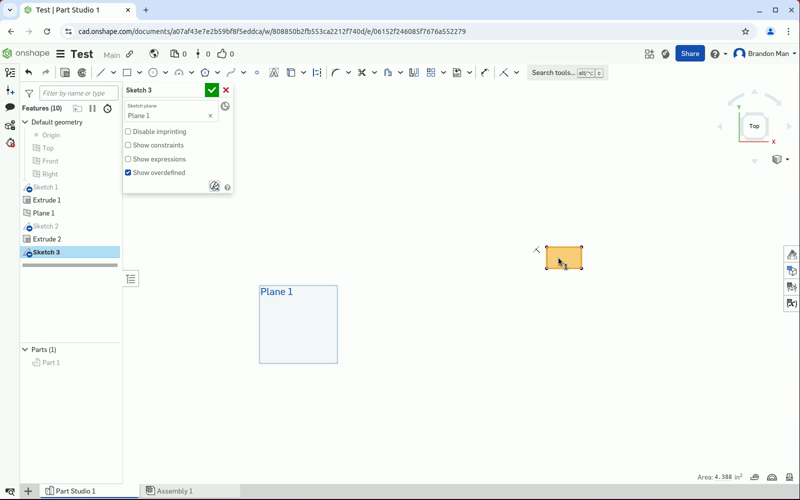
scroll(-6)
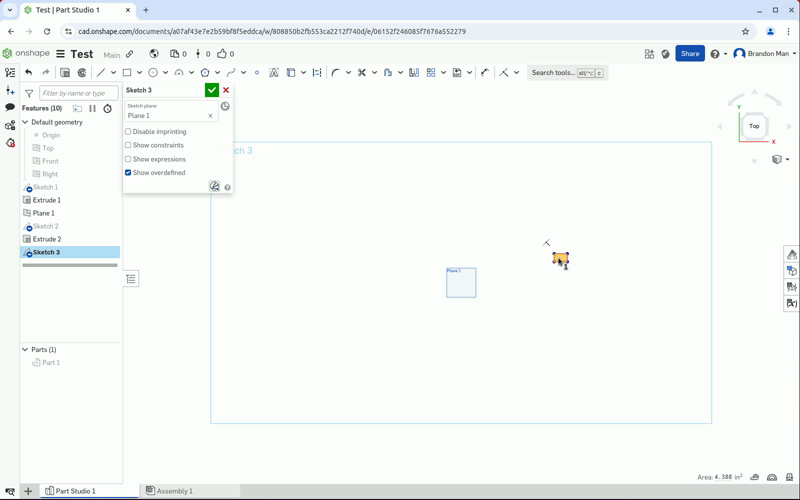
mouse_move(73, 352)
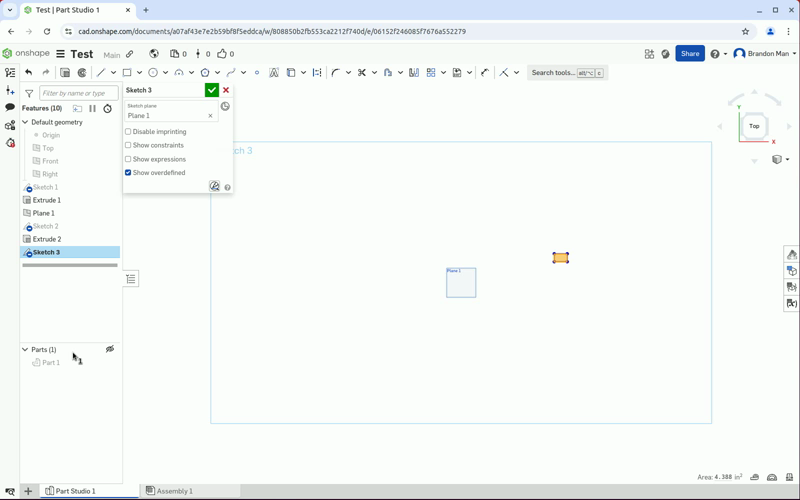
key(shift+y)
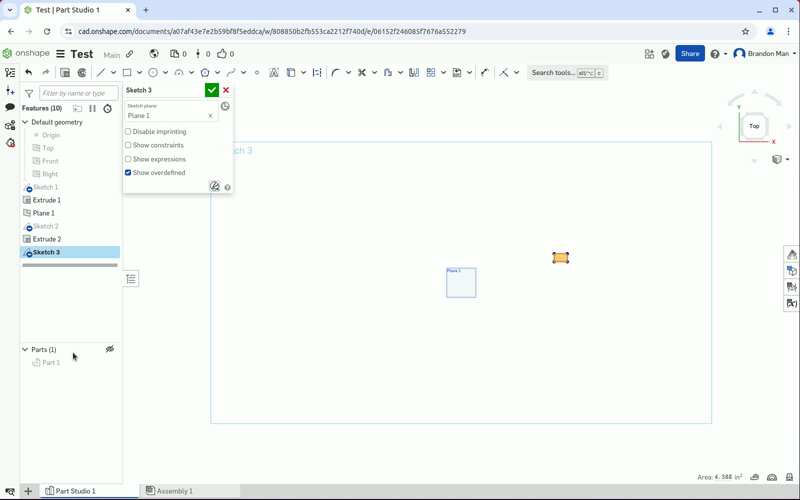
key(shift+e)
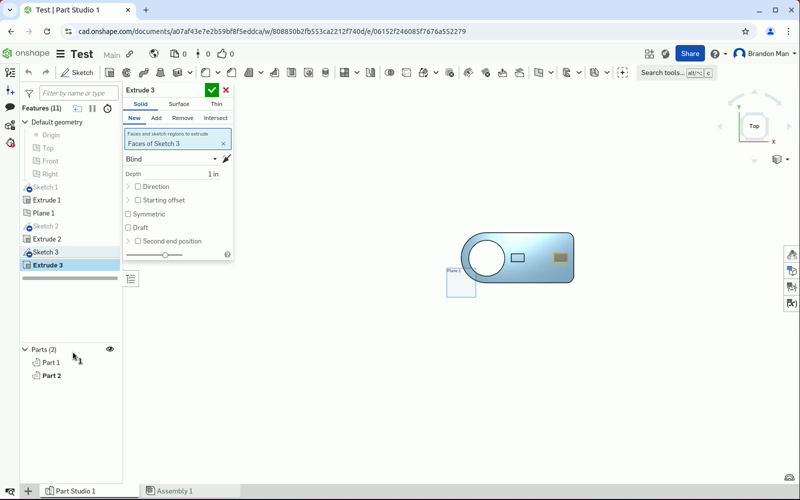
mouse_move(143, 106)
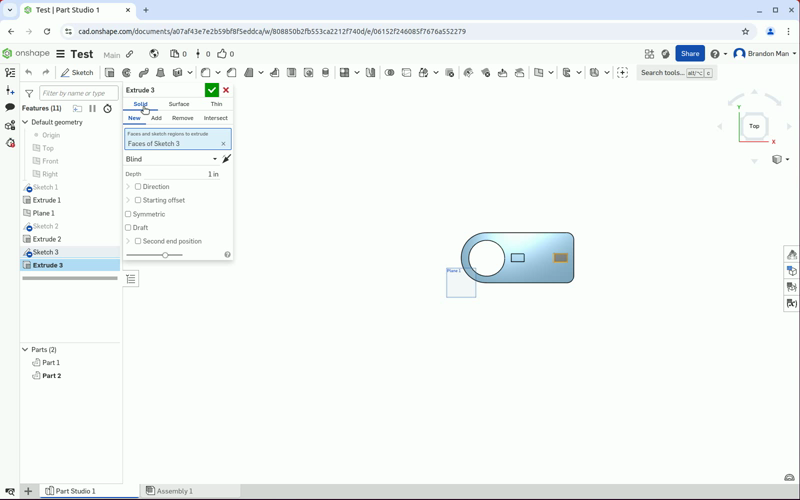
click(143, 106)
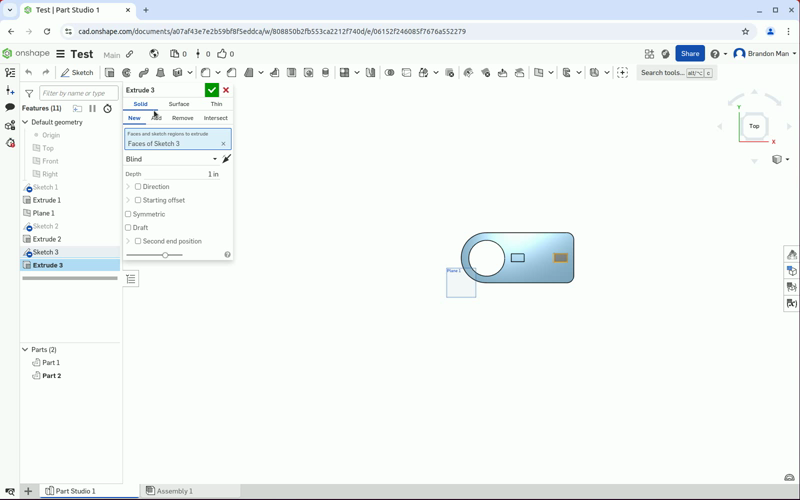
mouse_move(186, 120)
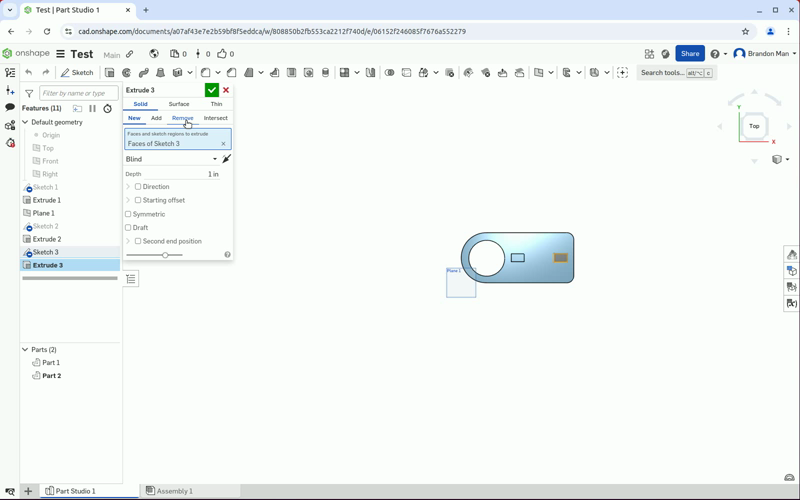
click(186, 120)
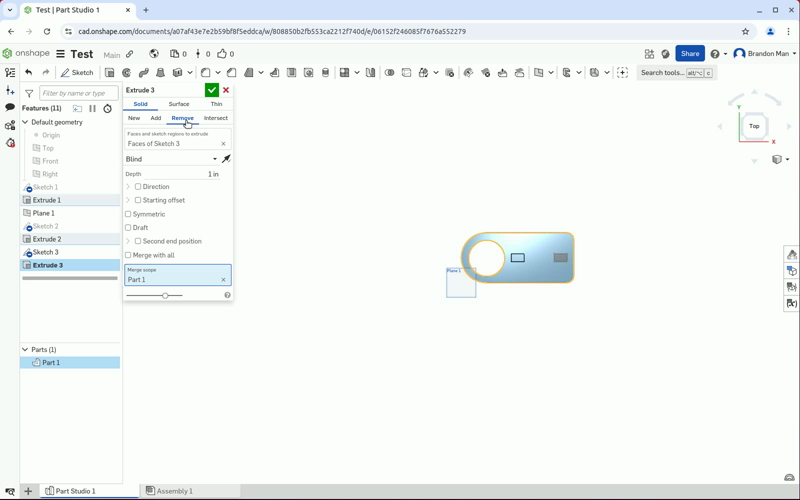
key(tab, 4)
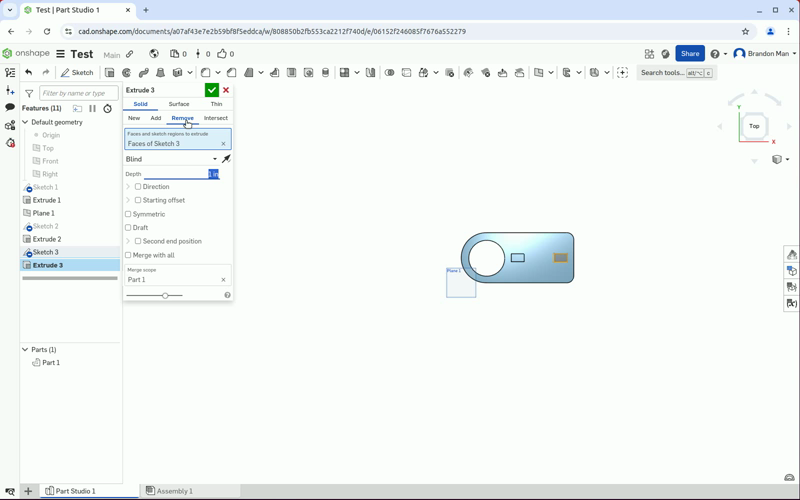
text(5.055)
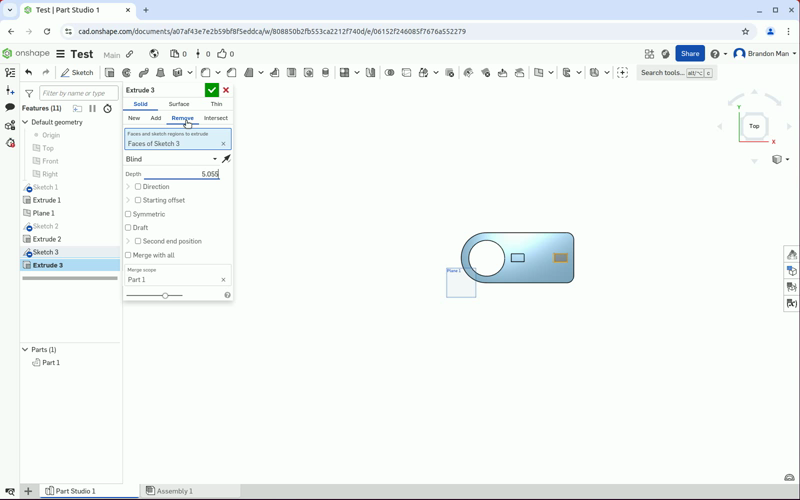
key(tab, 6)
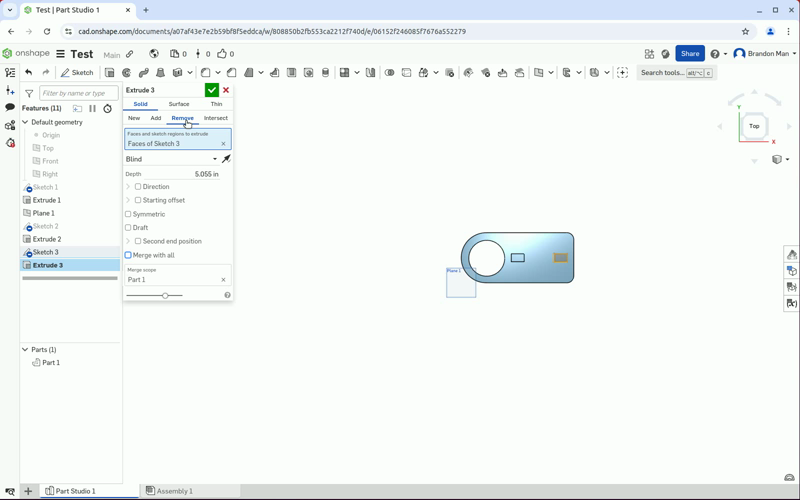
key(space)
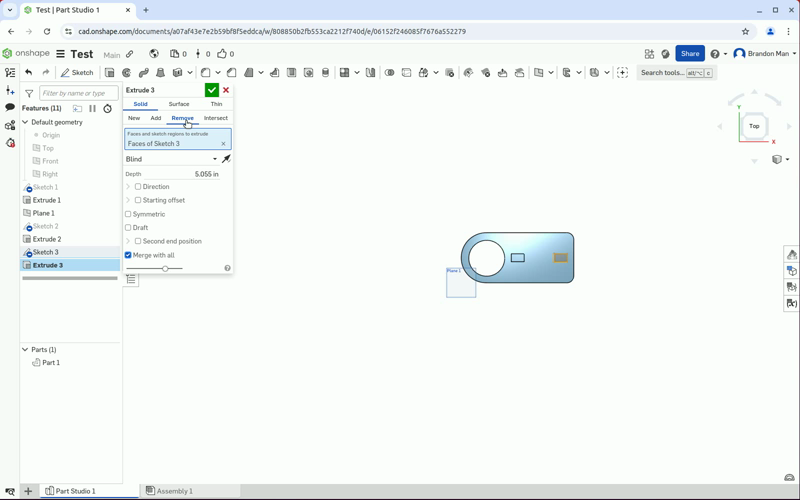
key(enter)
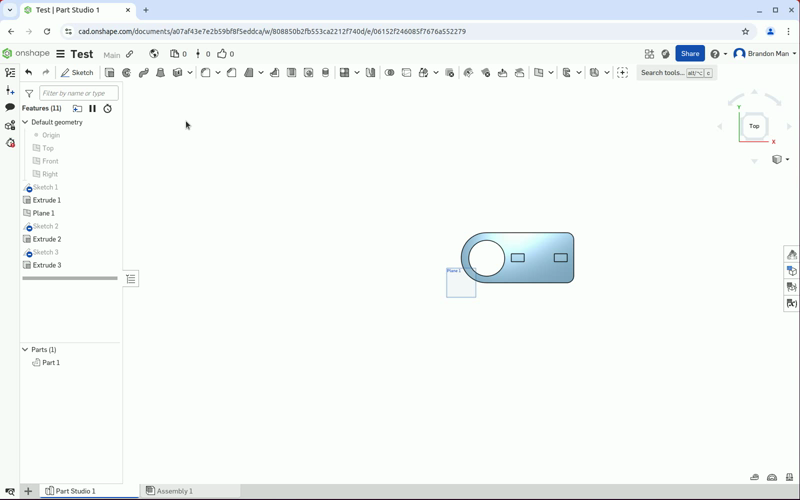
key(shift+h)
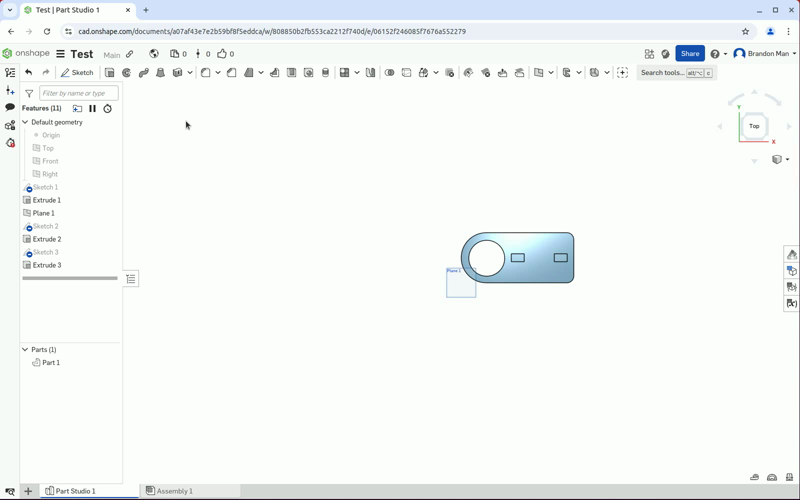
key(shift+h)
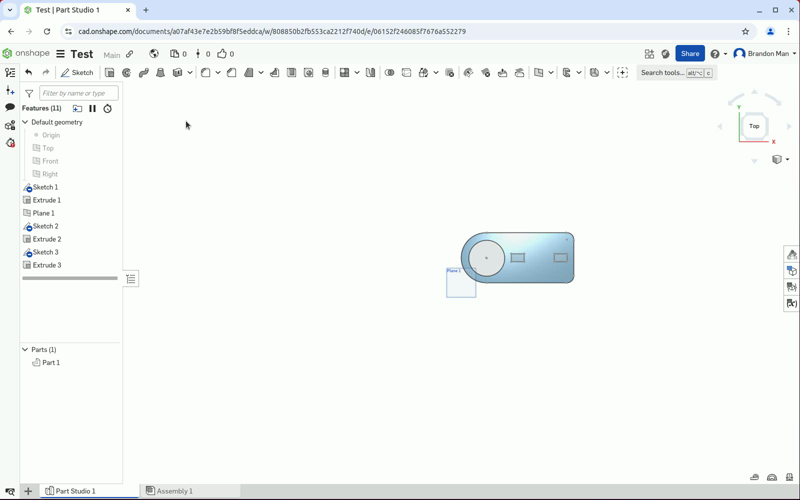
key(shift+7)
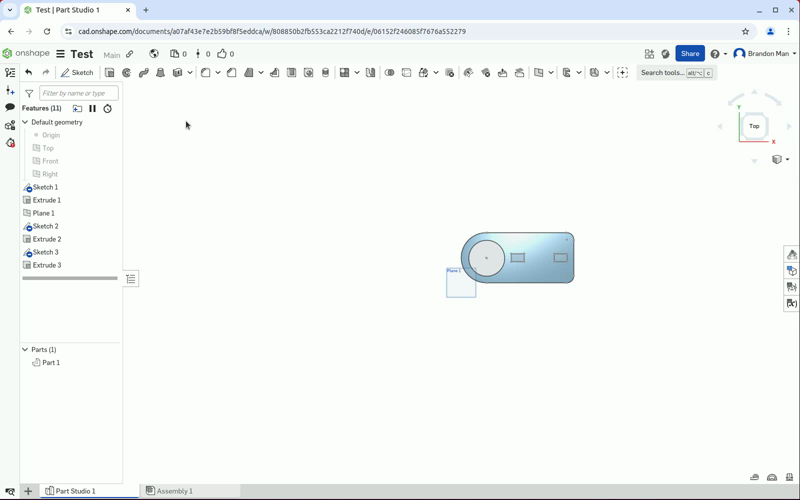
key(up, 3)
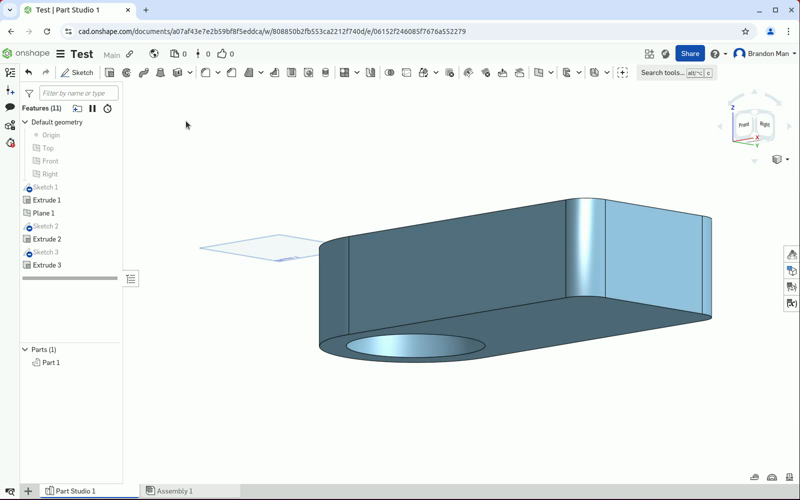
key(left, 3)
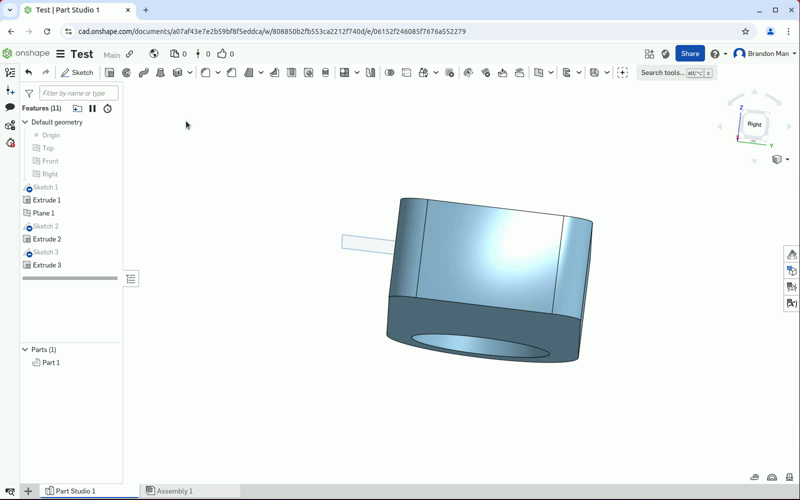
key(right, 3)
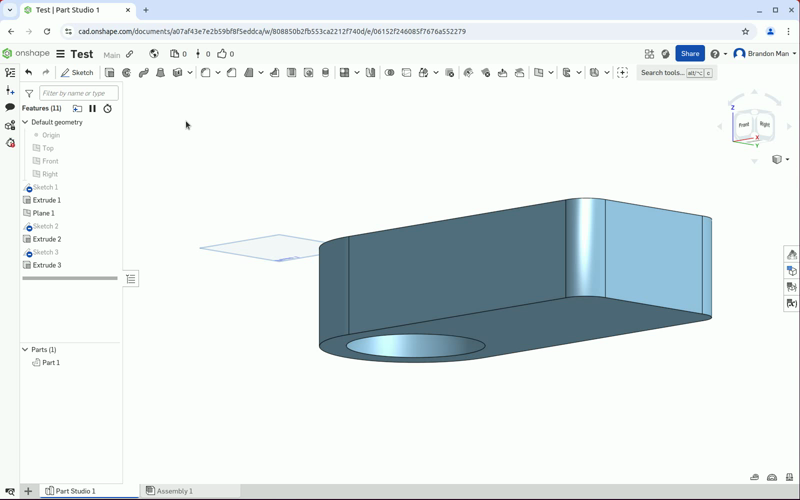
key(down, 3)
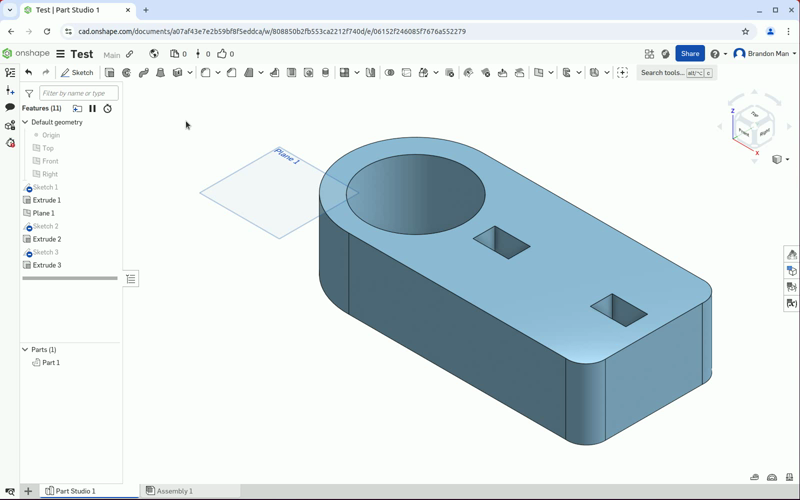
mouse_move(73, 189)
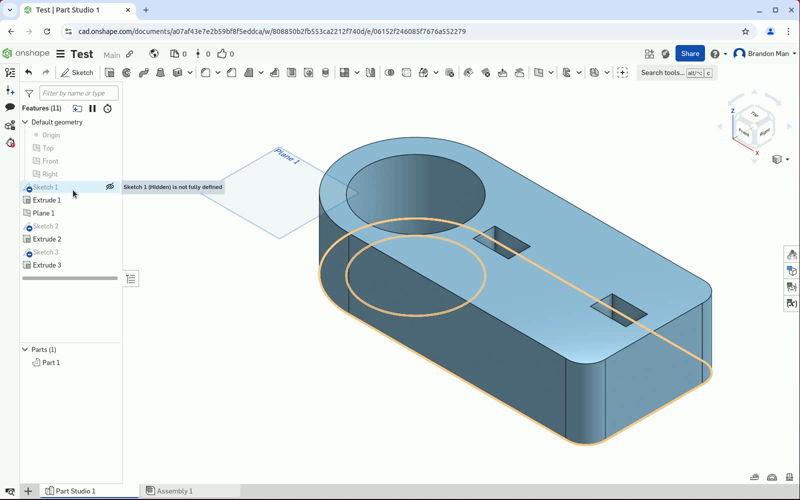
click(73, 189)